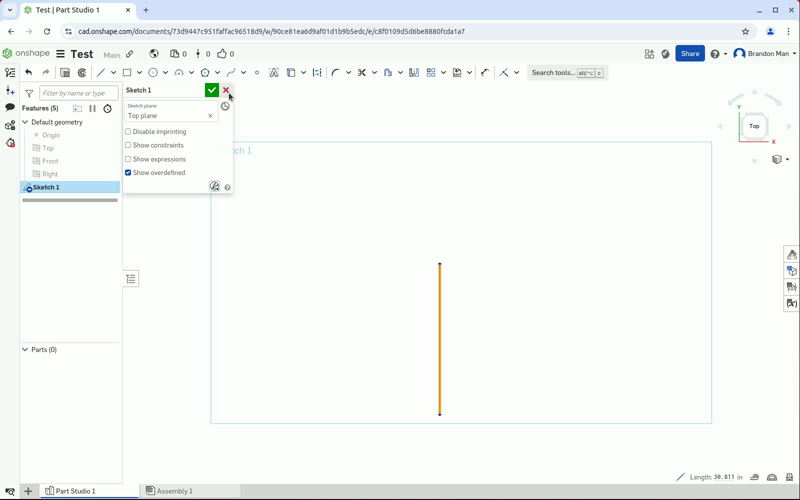
key(shift+h)
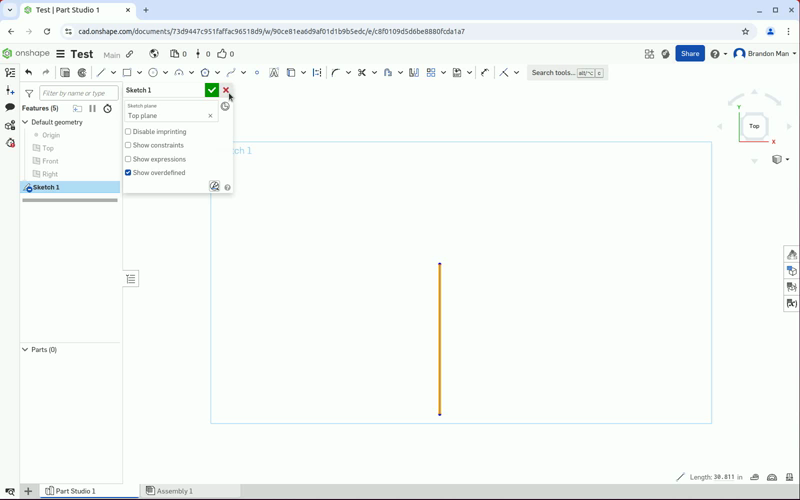
key(shift+s)
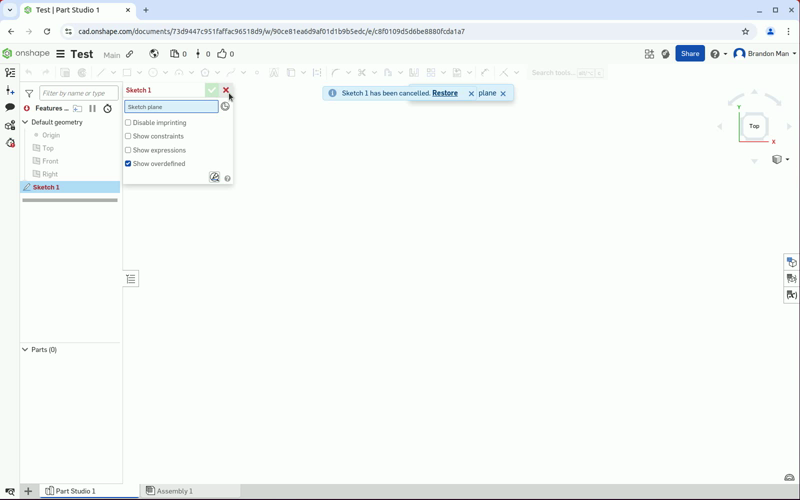
mouse_move(73, 150)
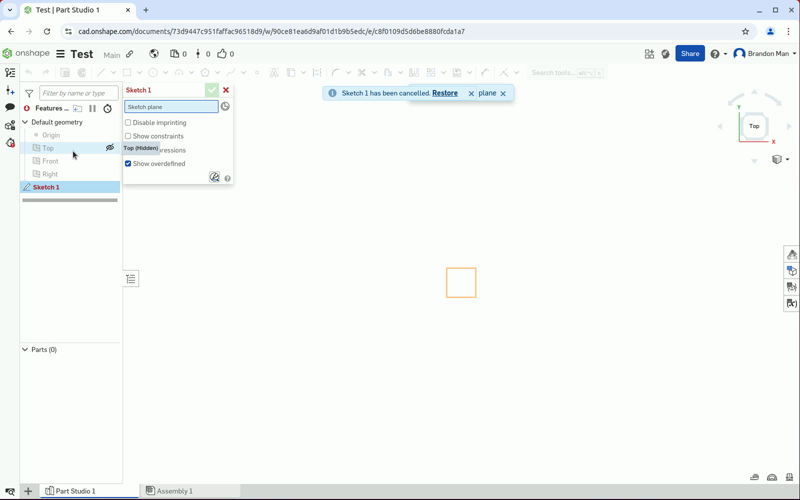
click(73, 150)
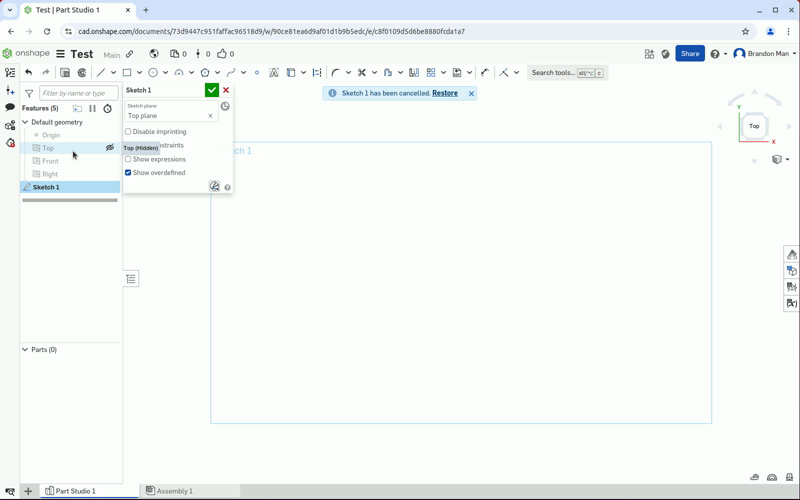
mouse_move(73, 352)
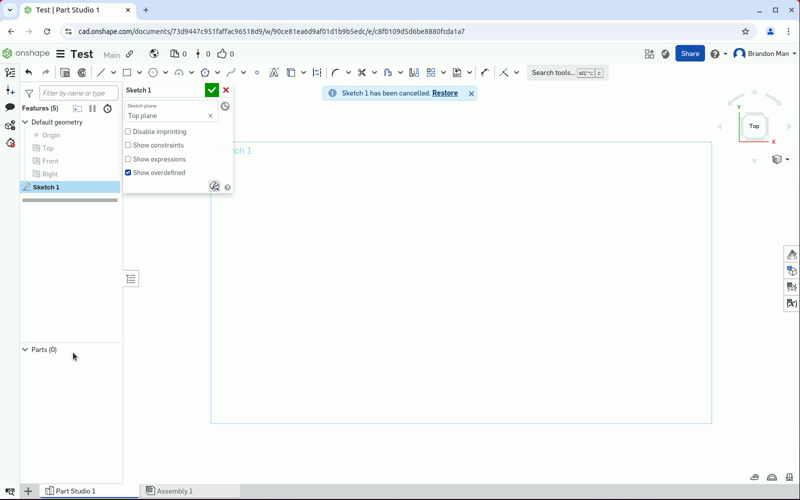
key(y)
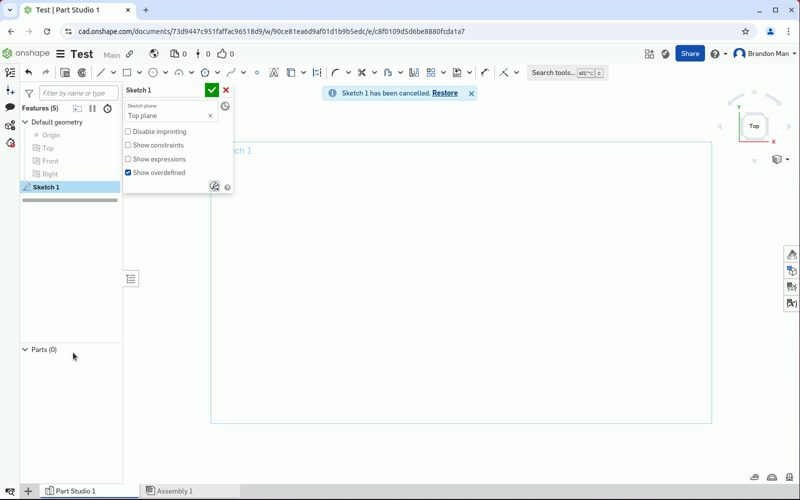
key(a)
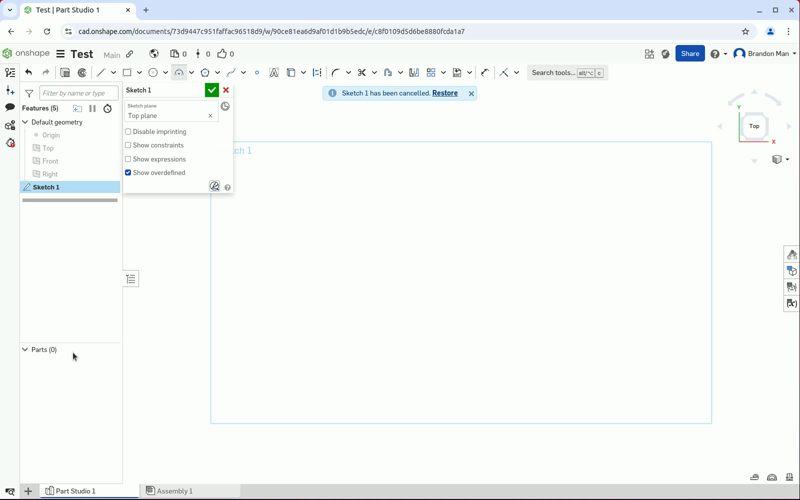
key_down(shift)
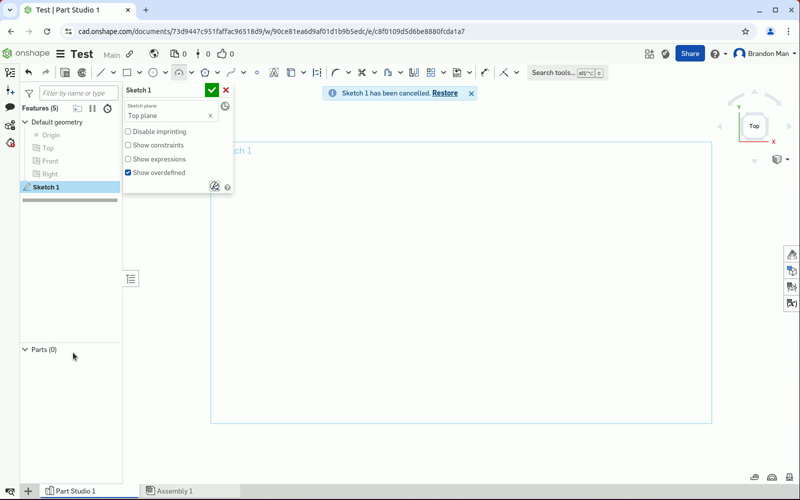
mouse_move(348, 384)
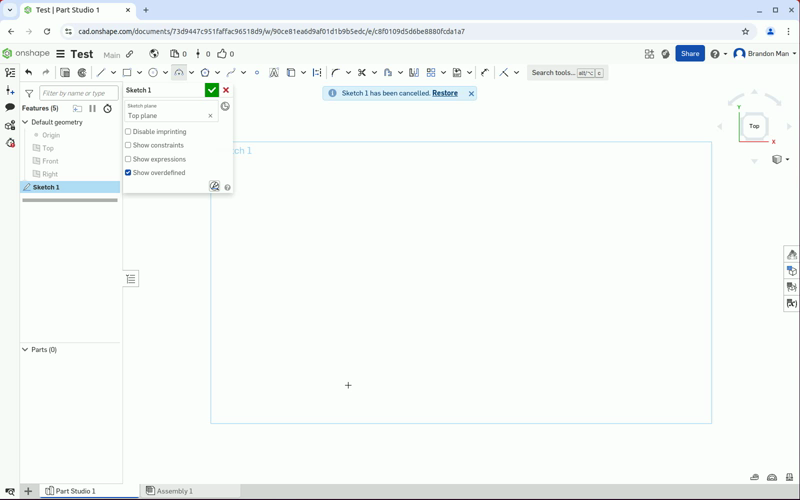
click(348, 384)
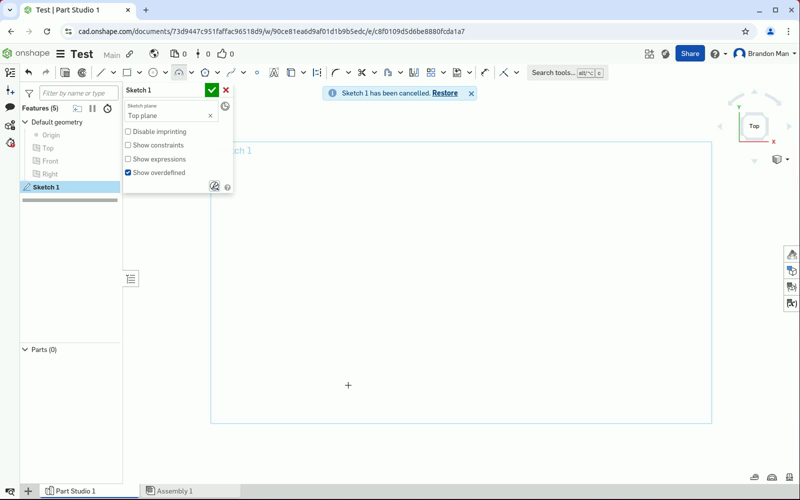
key_up(shift)
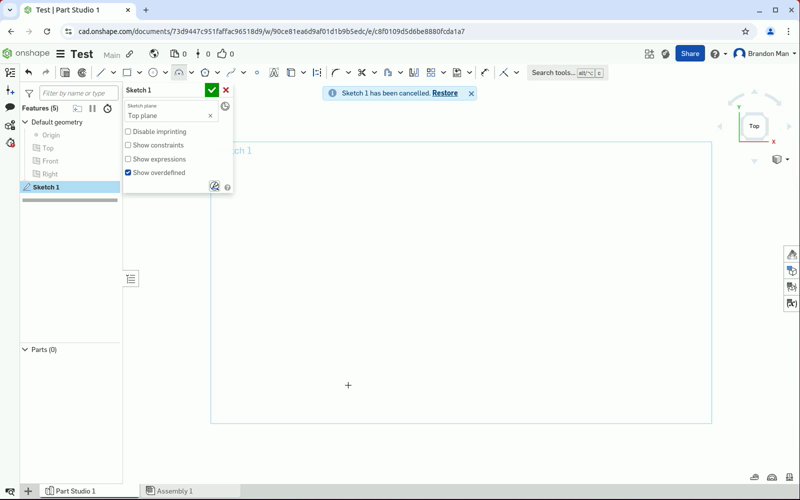
key_down(shift)
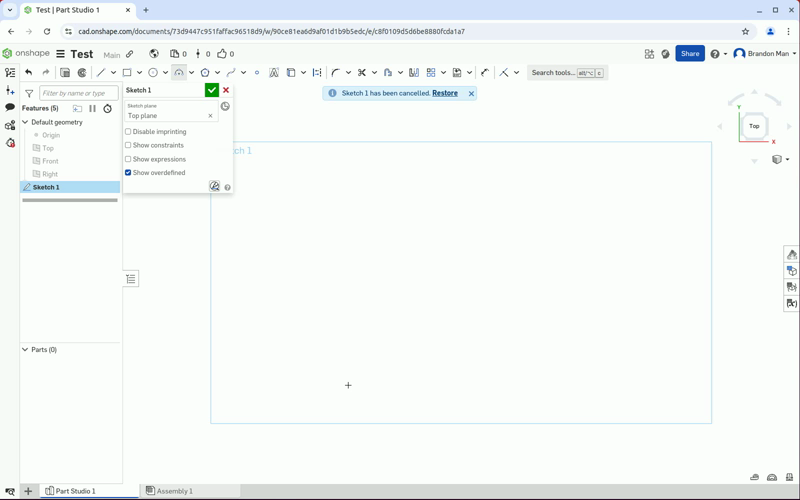
mouse_move(357, 394)
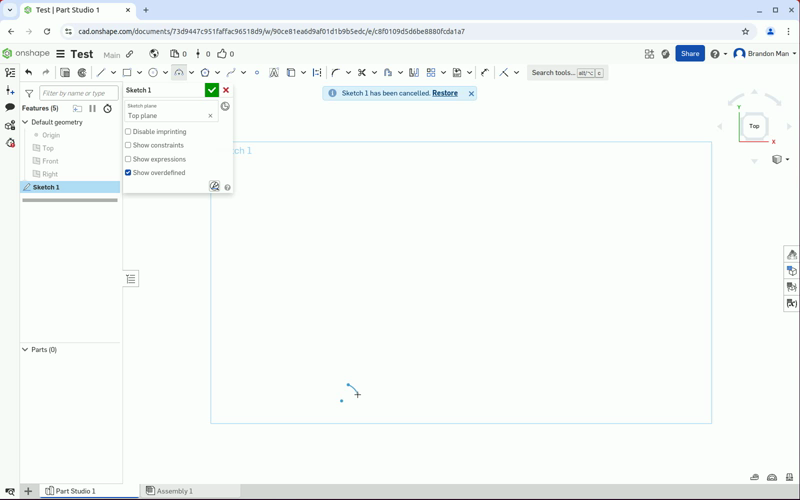
click(357, 394)
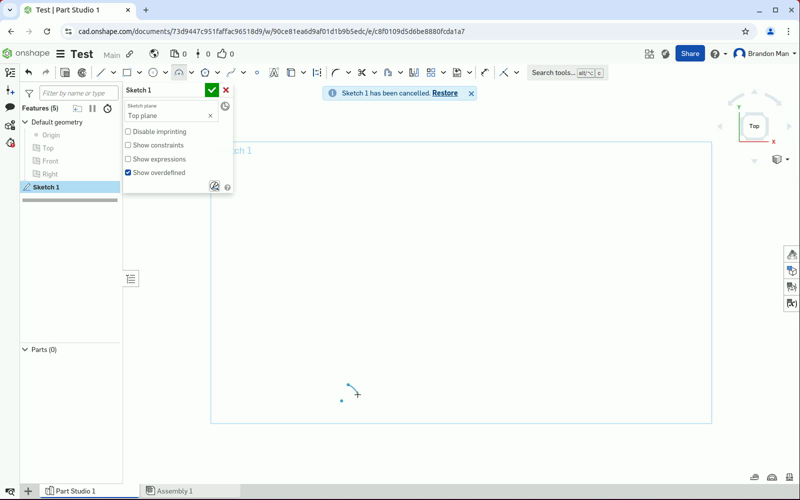
mouse_move(350, 391)
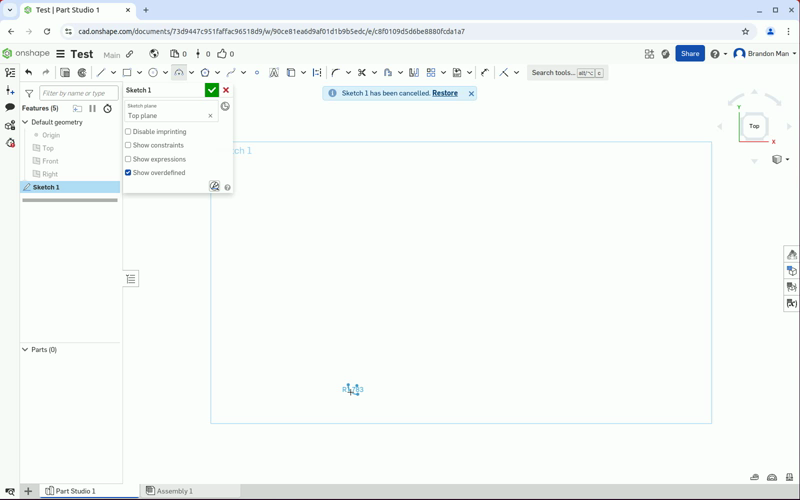
click(350, 391)
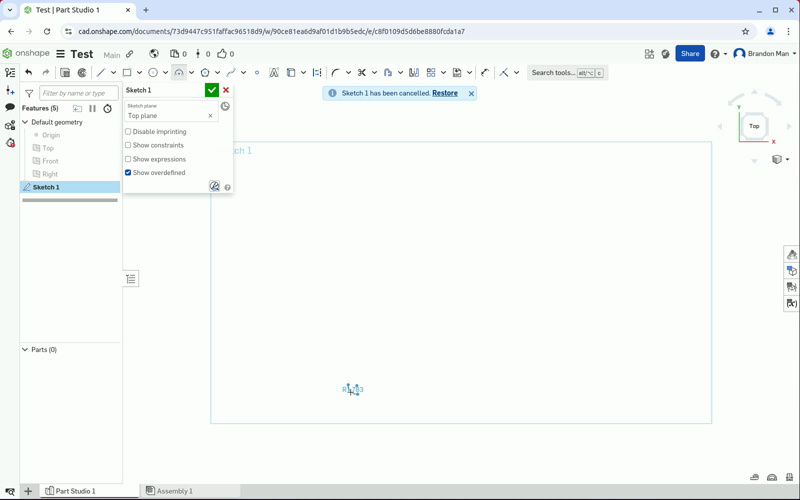
key_up(shift)
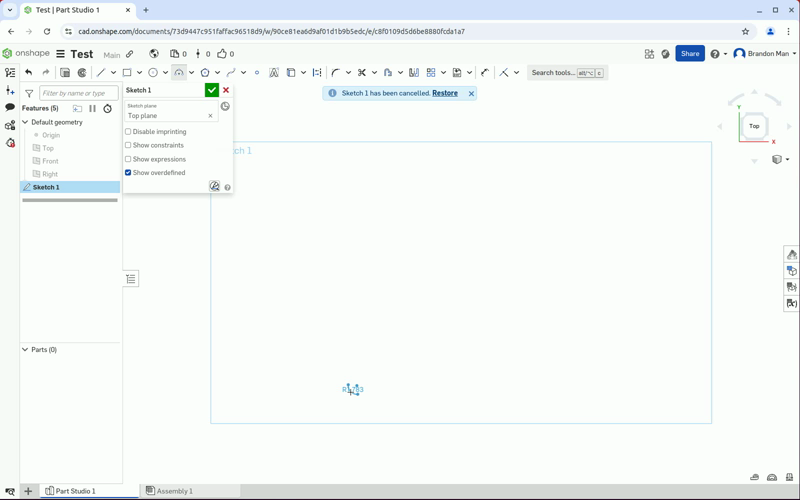
key(esc)
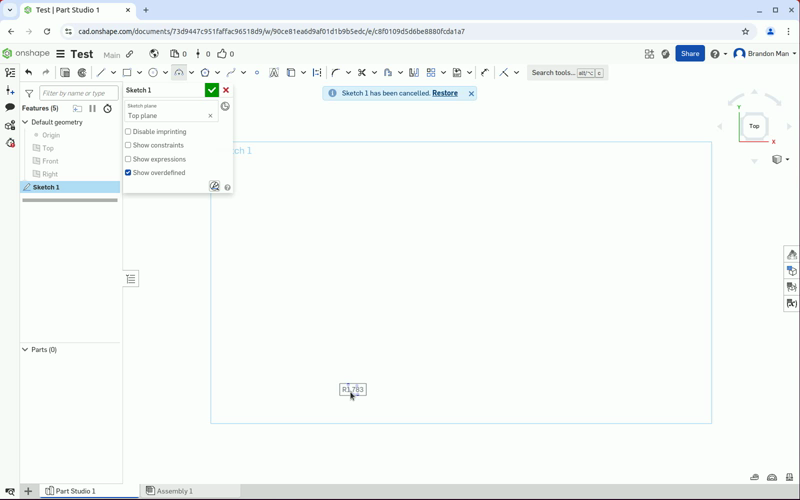
key(l)
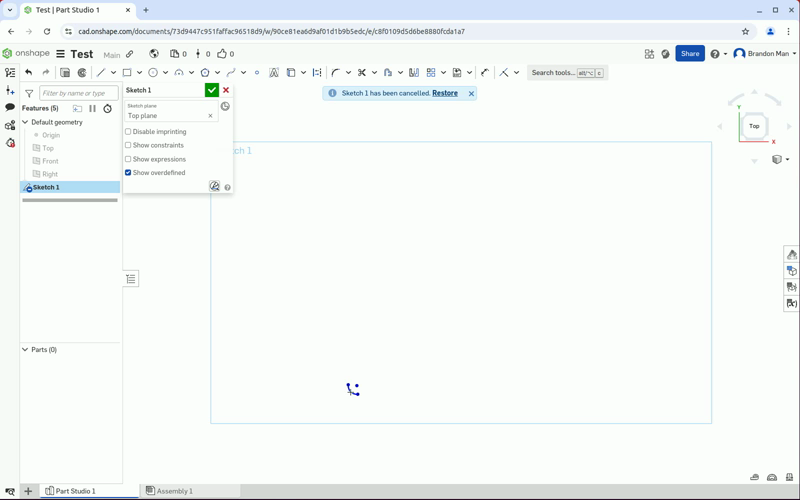
mouse_move(357, 394)
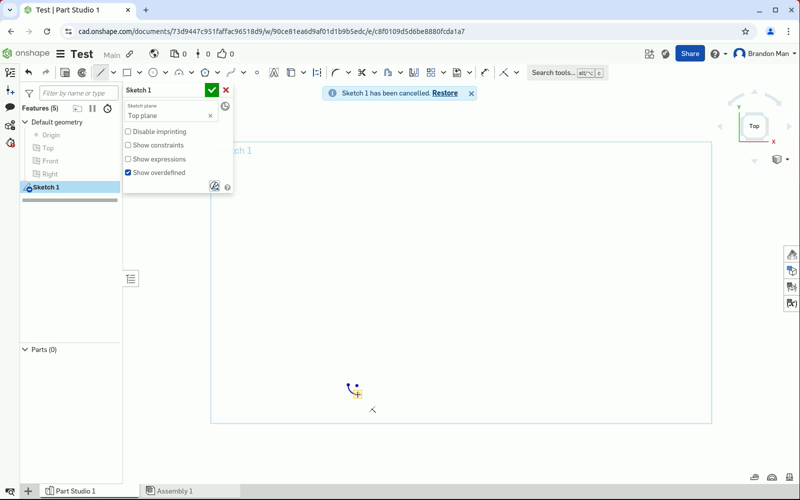
click(357, 394)
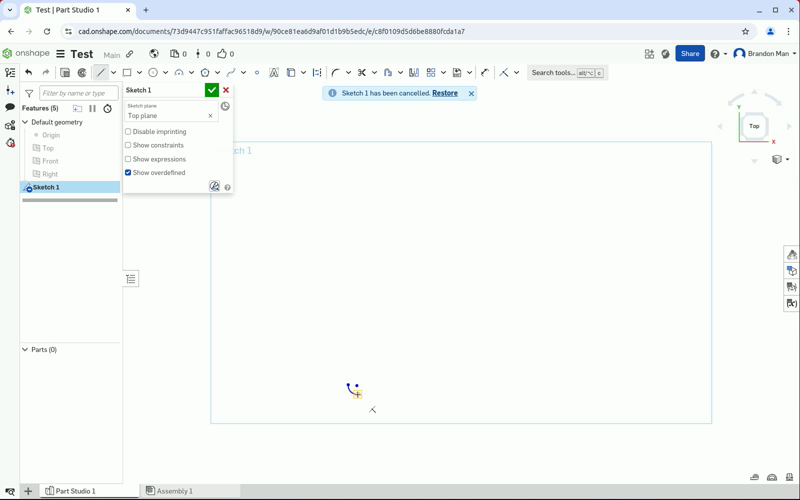
key_down(shift)
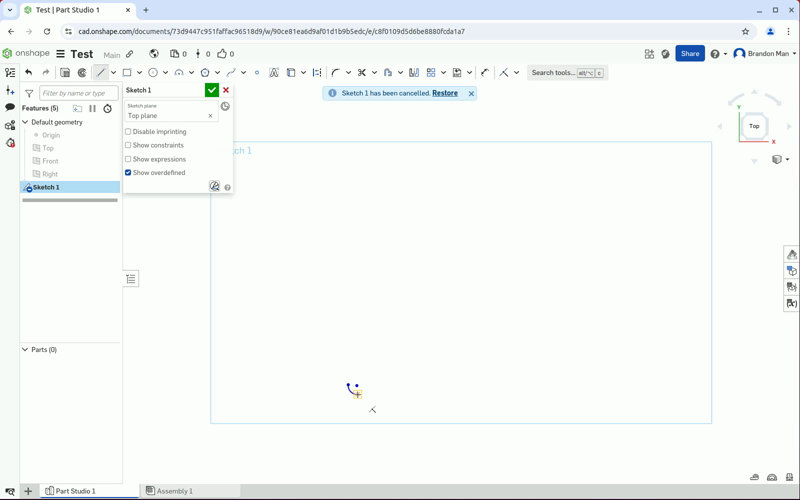
mouse_move(562, 394)
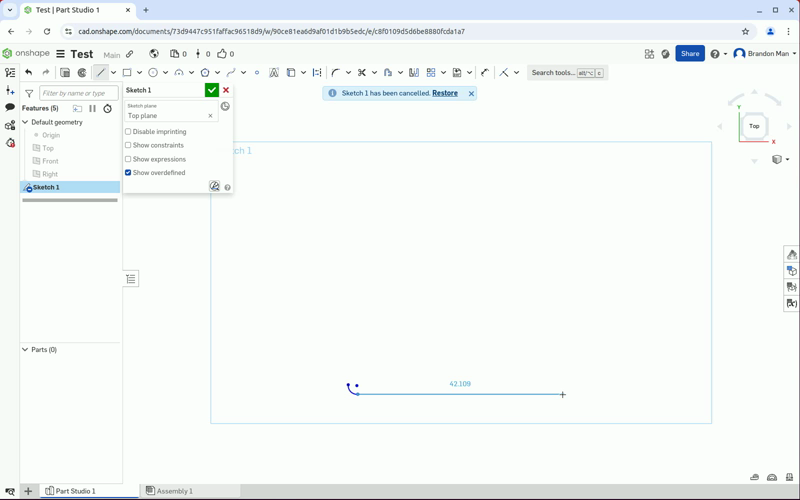
click(562, 394)
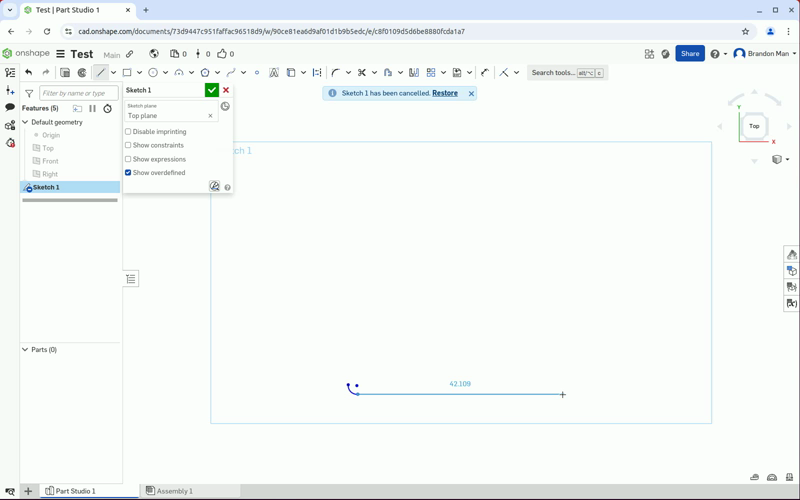
key_up(shift)
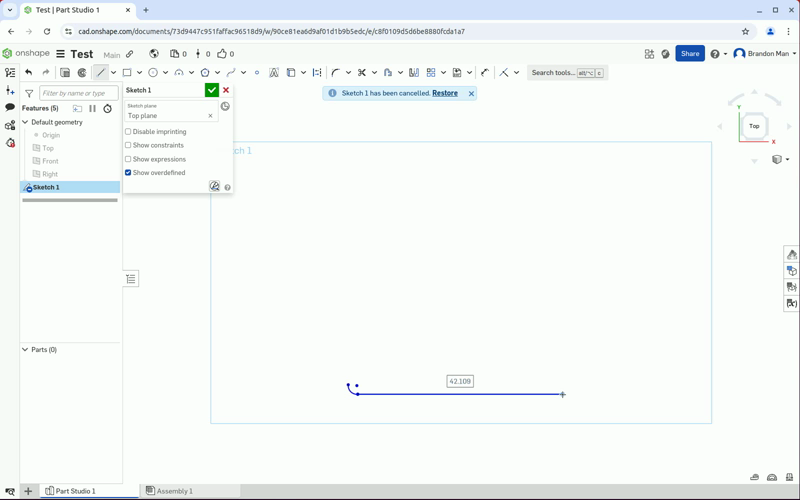
key(esc)
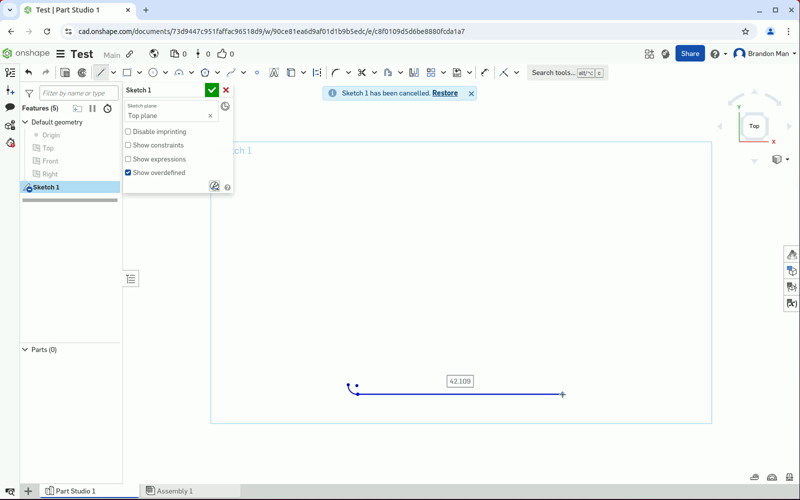
key(a)
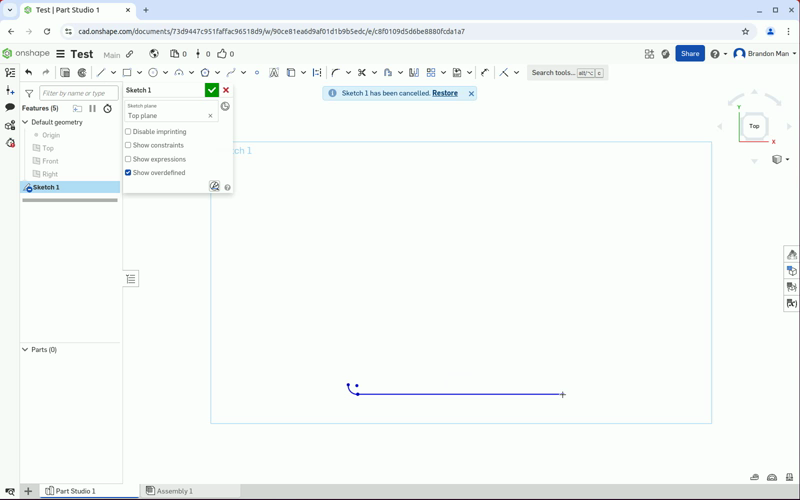
mouse_move(562, 394)
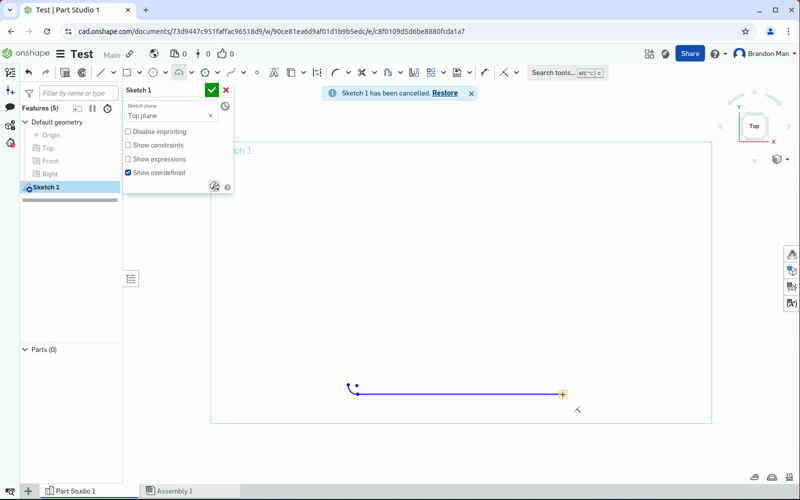
click(562, 394)
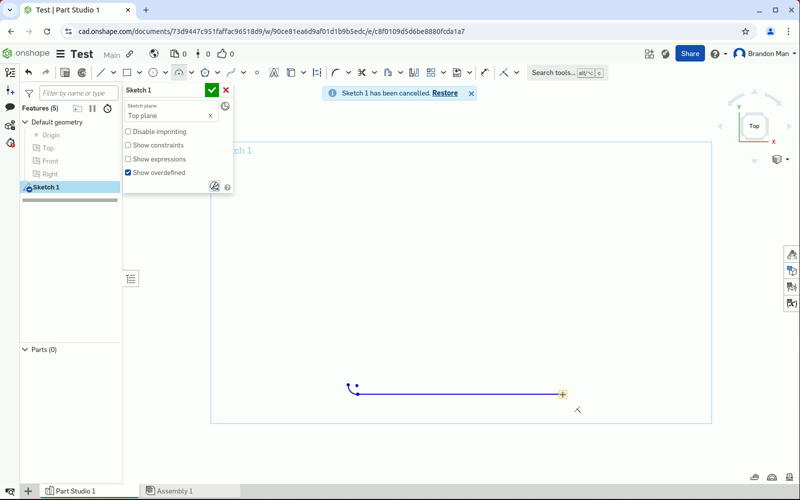
key_down(shift)
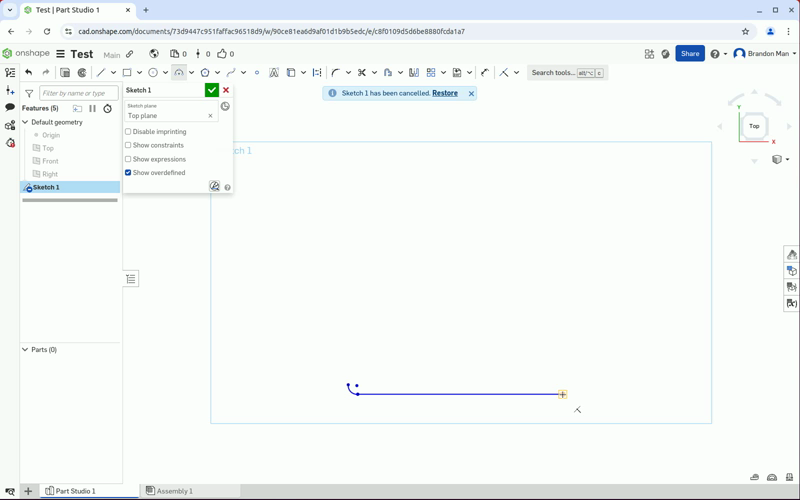
mouse_move(572, 384)
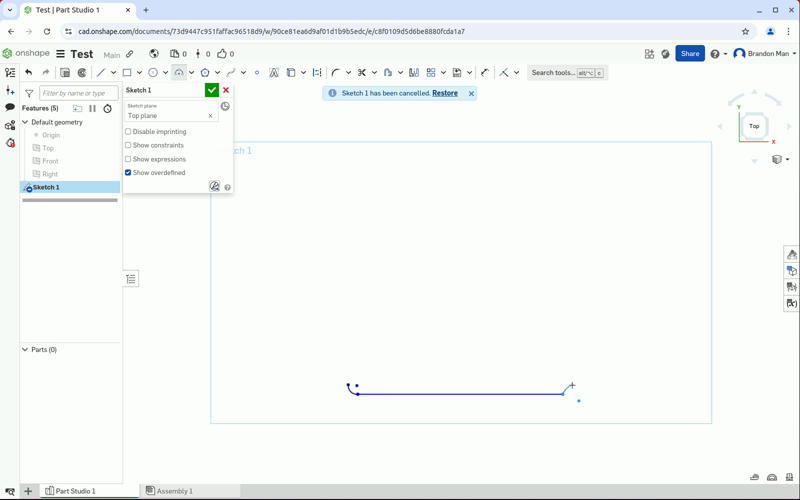
click(572, 384)
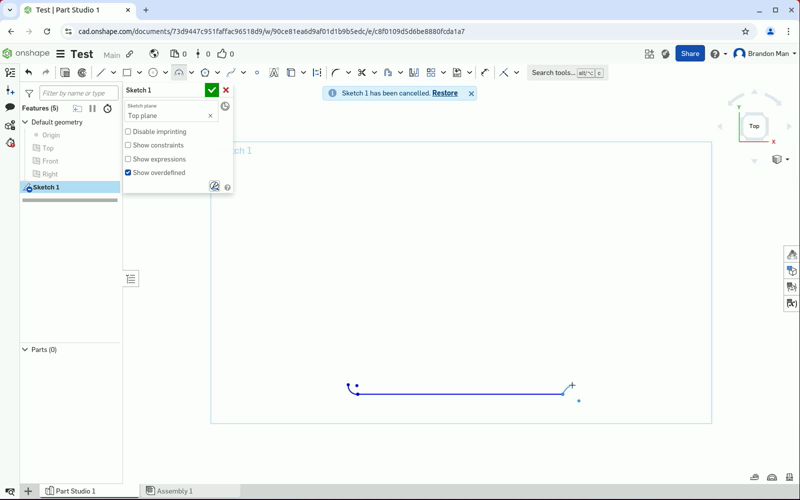
mouse_move(569, 391)
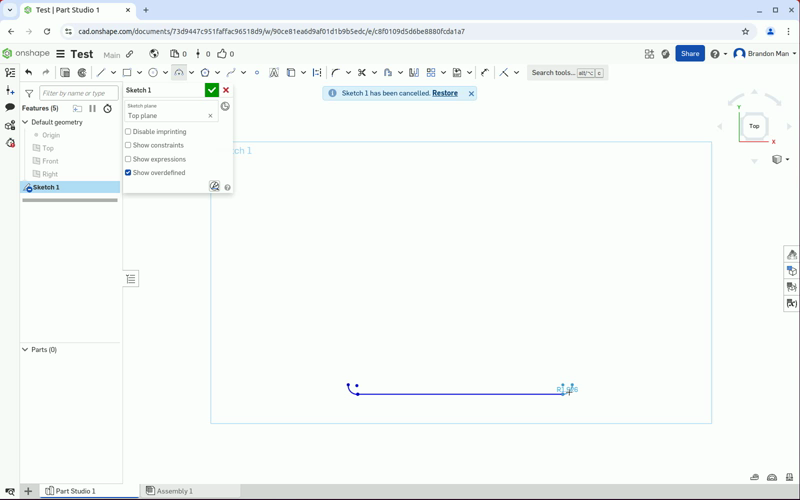
click(569, 391)
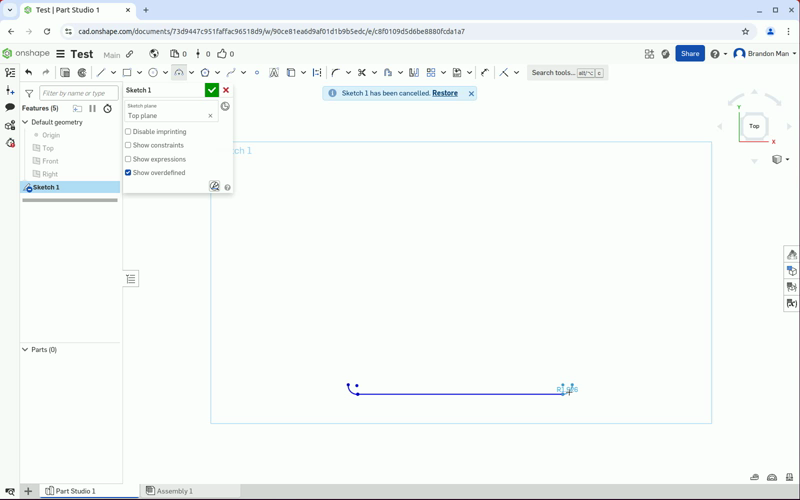
key_up(shift)
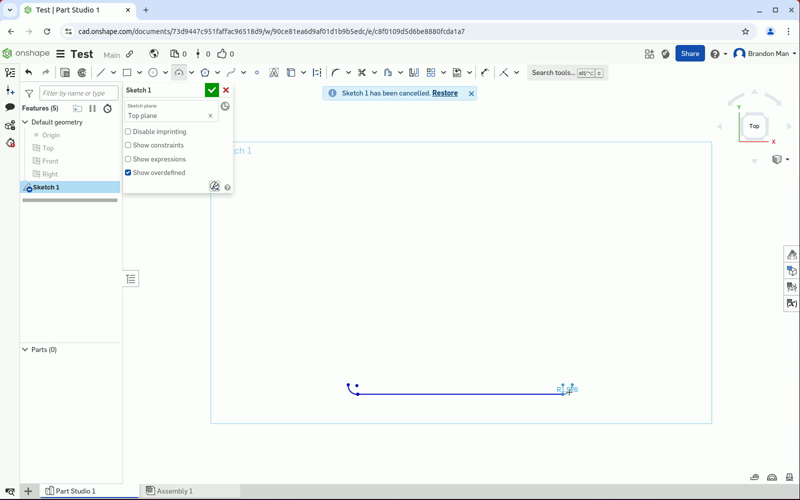
key(esc)
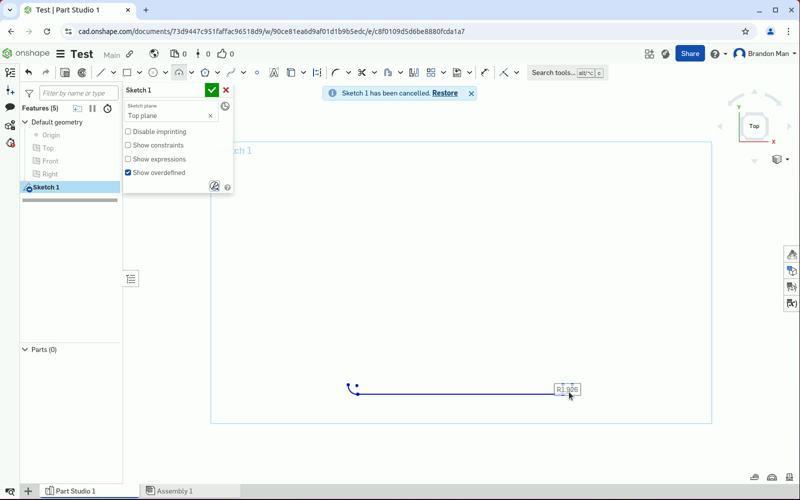
key(l)
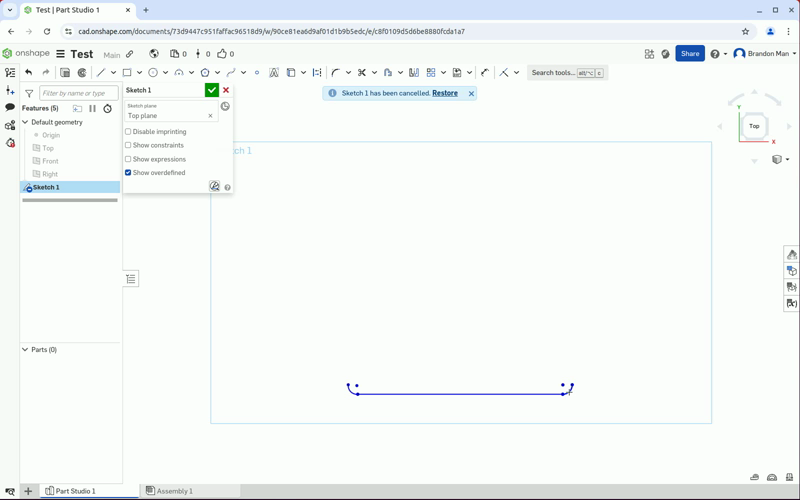
mouse_move(572, 384)
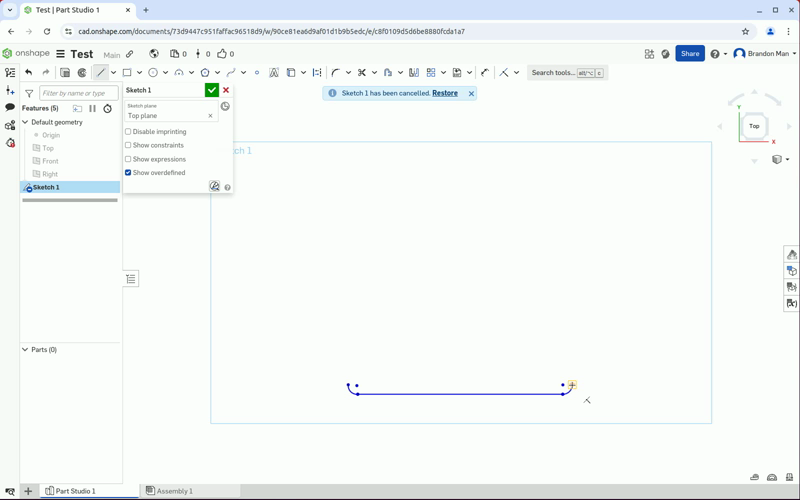
click(572, 384)
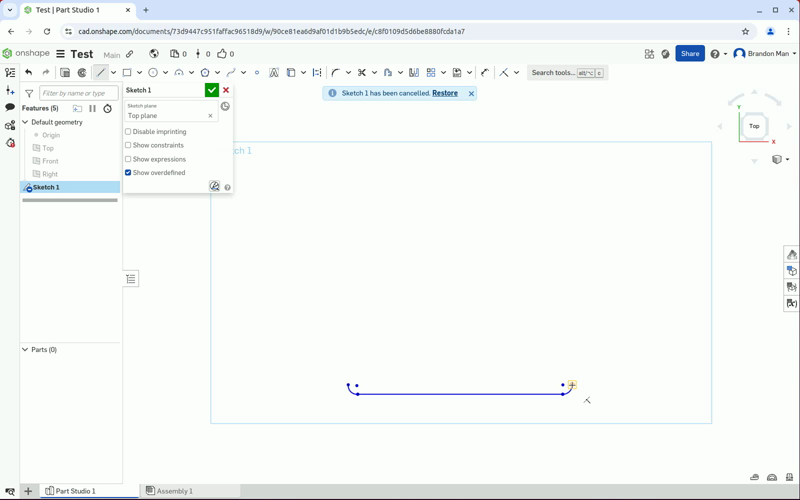
key_down(shift)
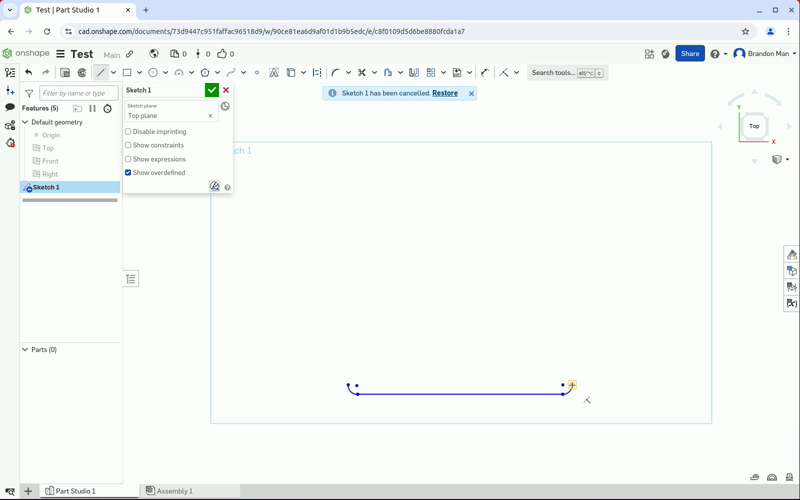
mouse_move(572, 182)
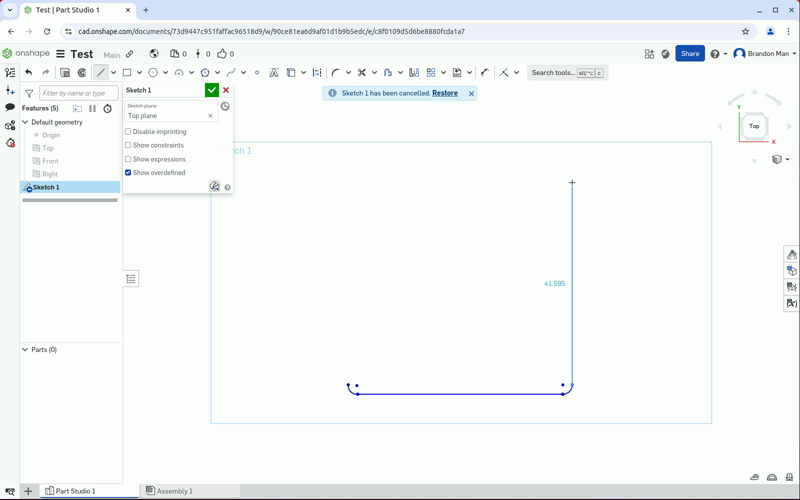
click(572, 182)
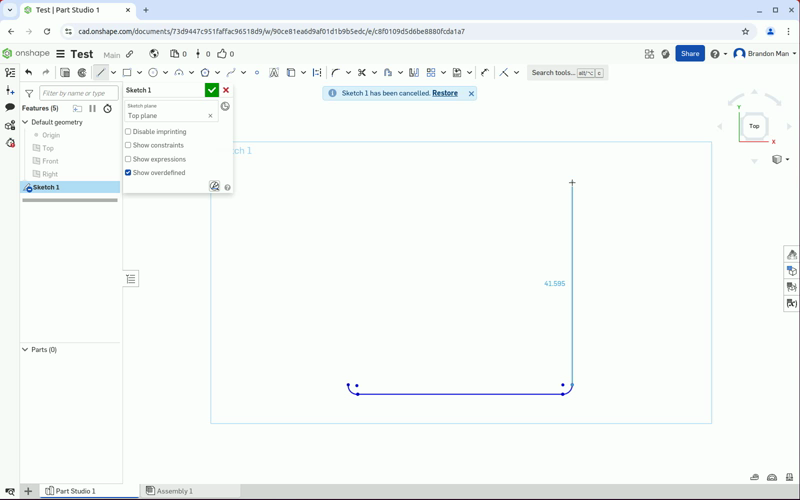
key_up(shift)
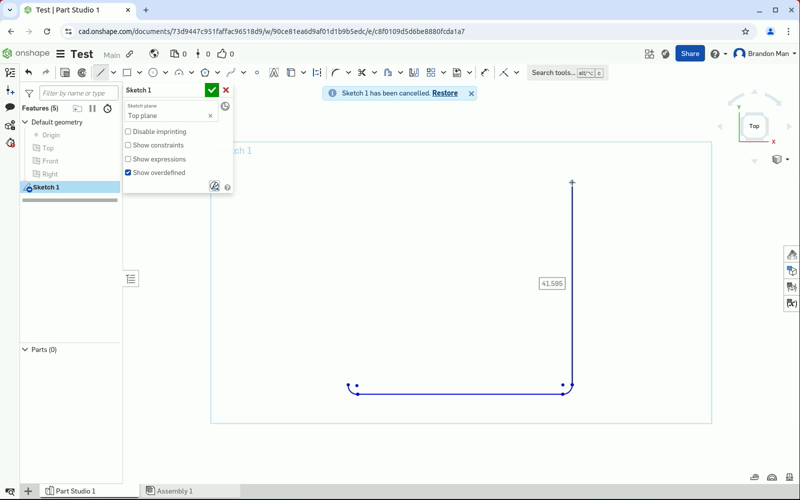
key(esc)
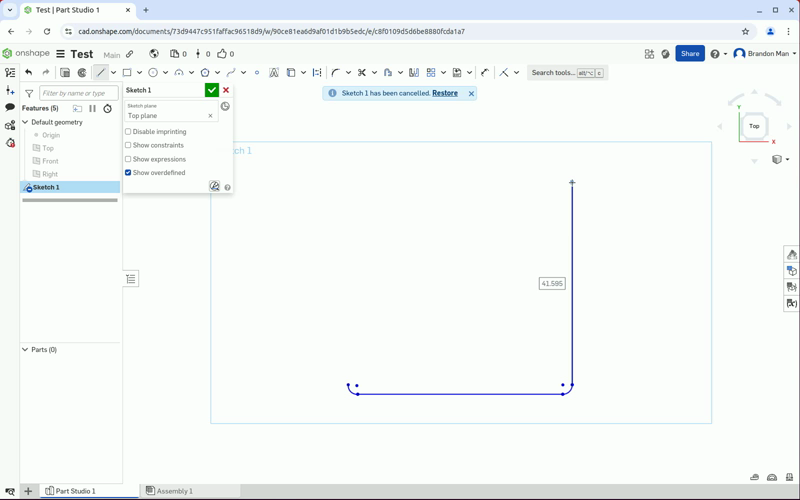
key(a)
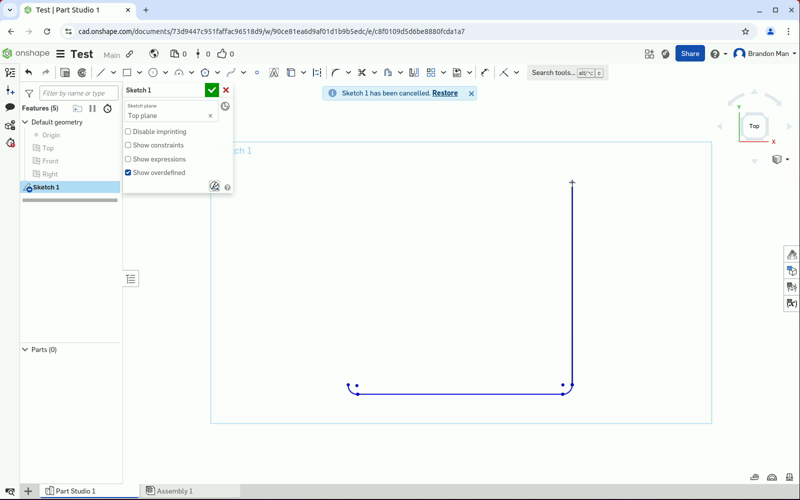
mouse_move(572, 182)
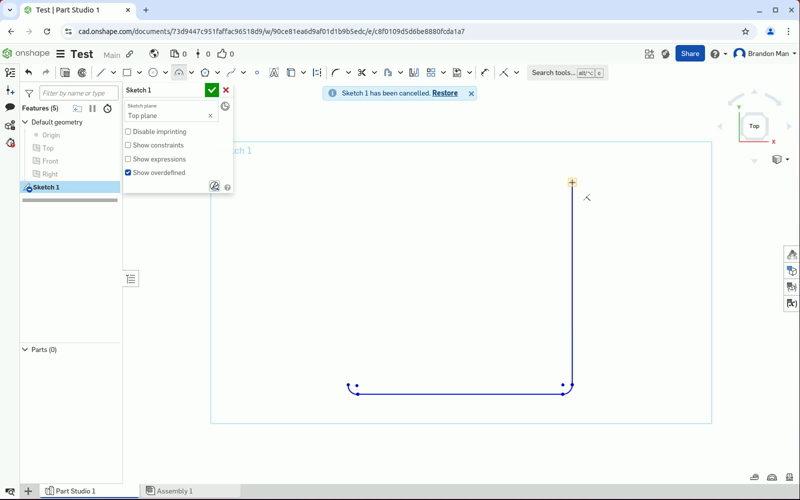
click(572, 182)
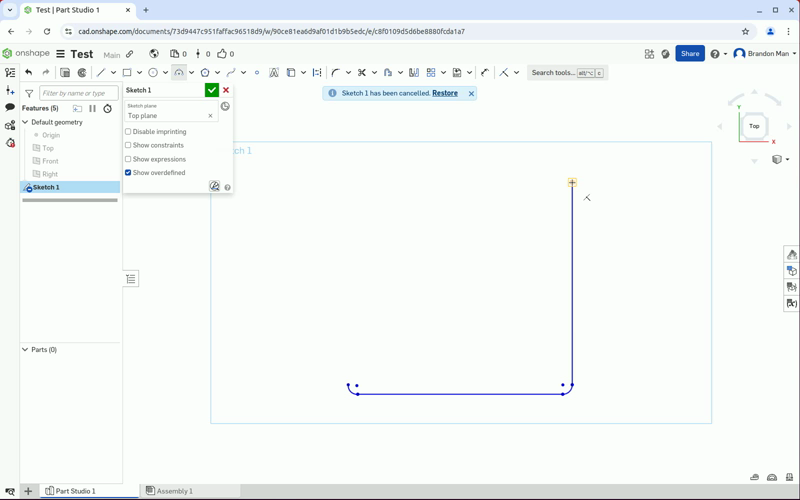
key_down(shift)
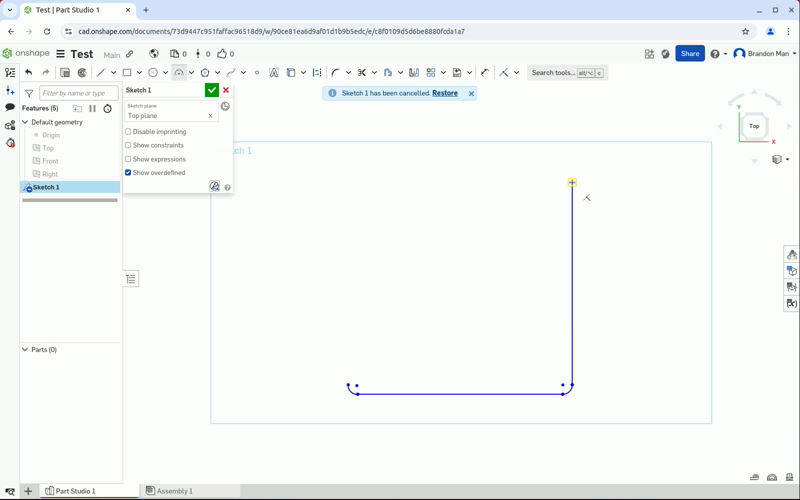
mouse_move(562, 170)
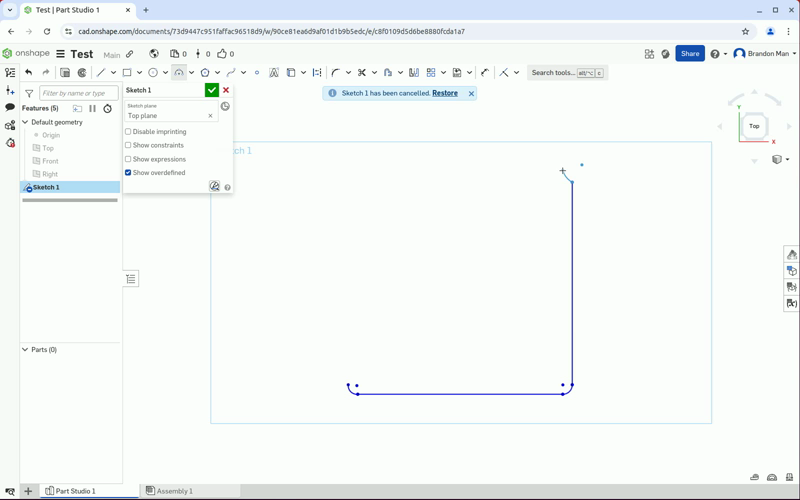
click(562, 170)
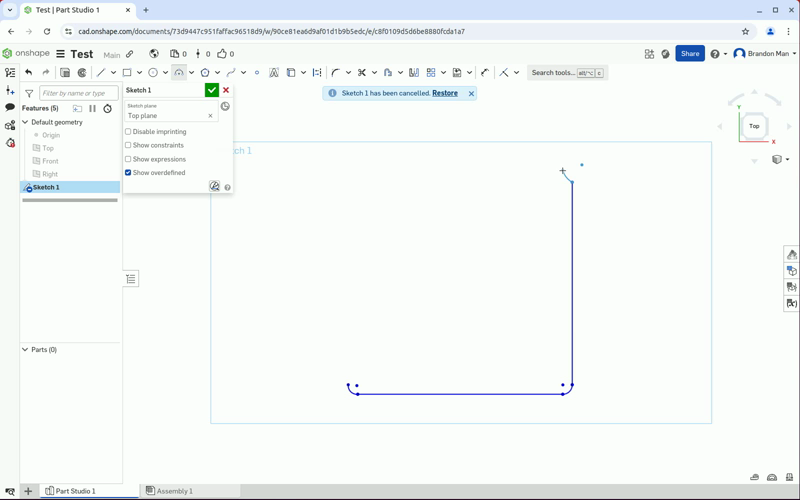
mouse_move(569, 174)
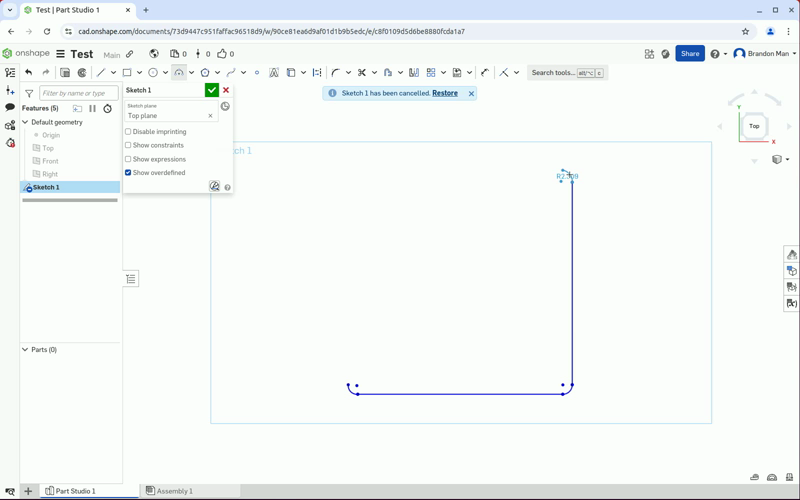
click(569, 174)
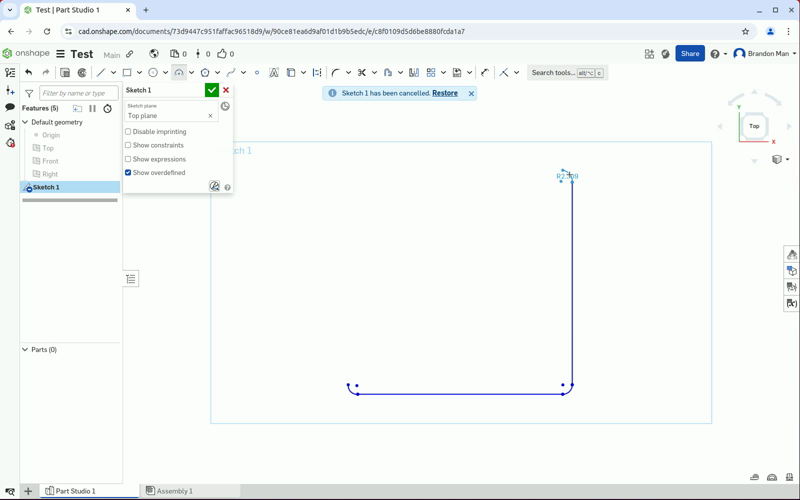
key_up(shift)
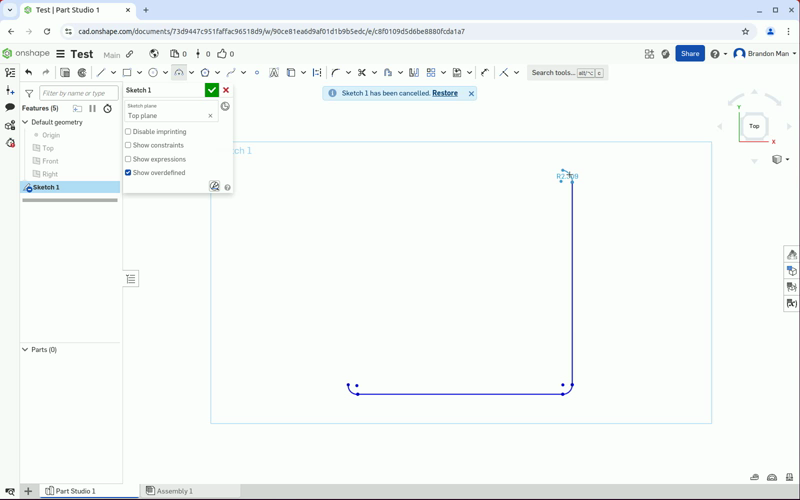
key(esc)
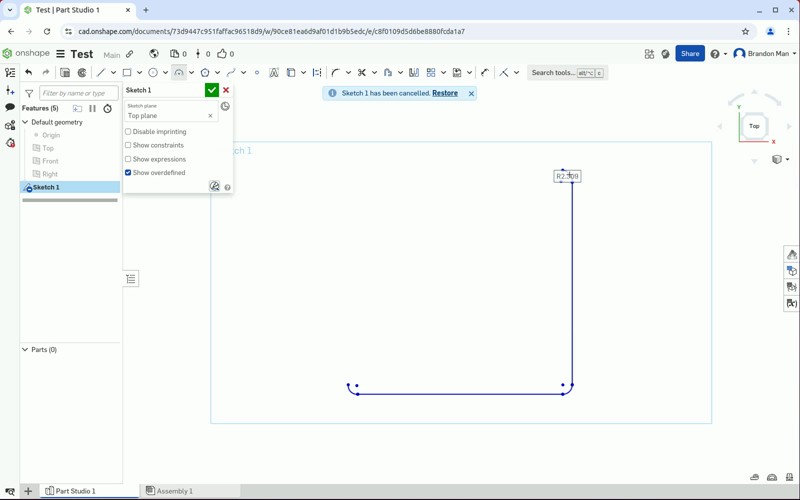
key(l)
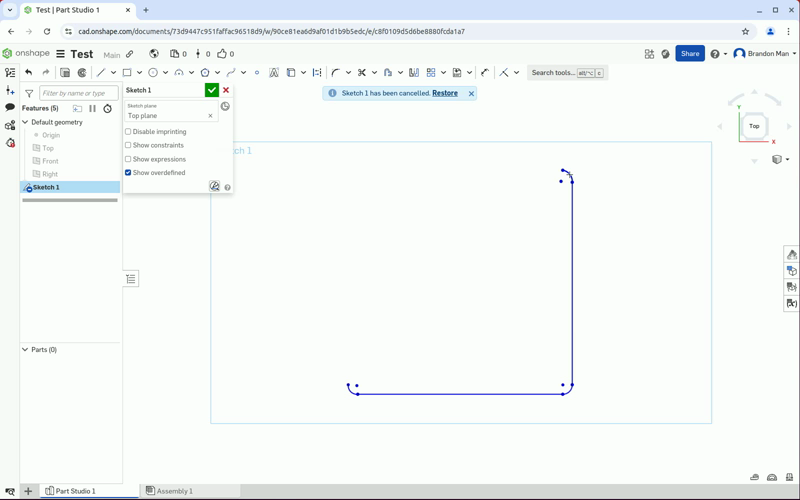
mouse_move(562, 170)
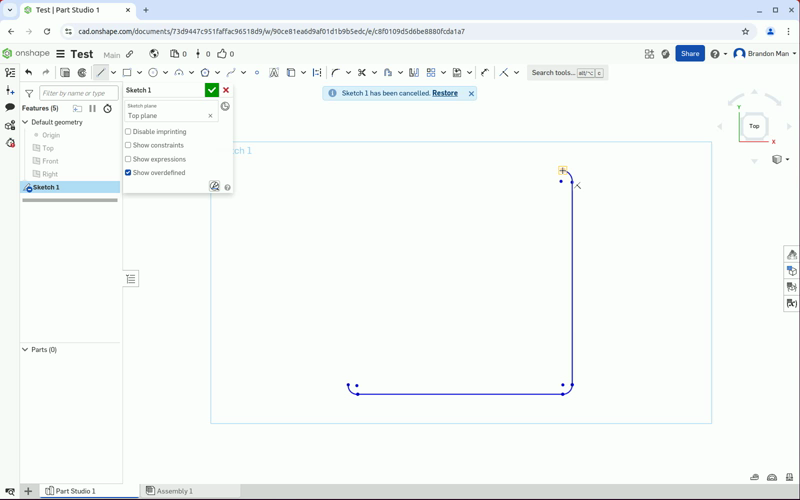
click(562, 170)
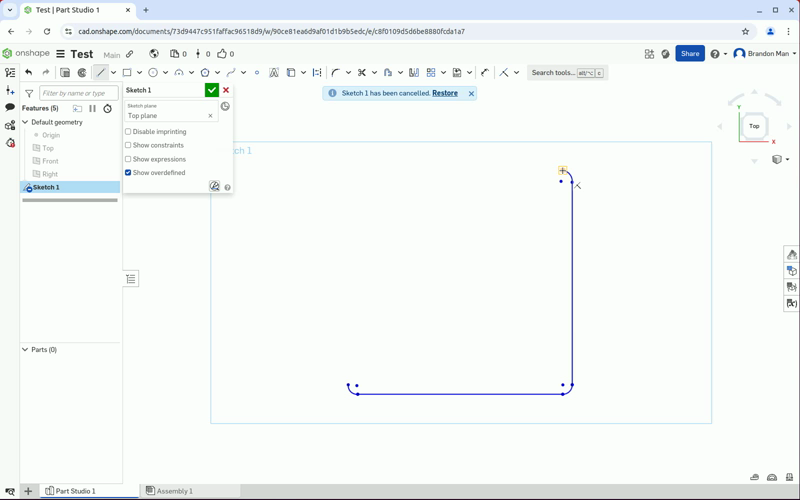
key_down(shift)
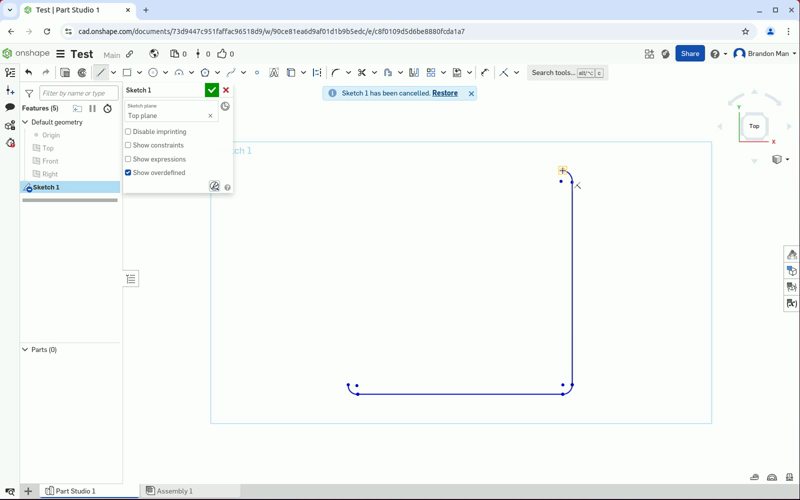
mouse_move(357, 170)
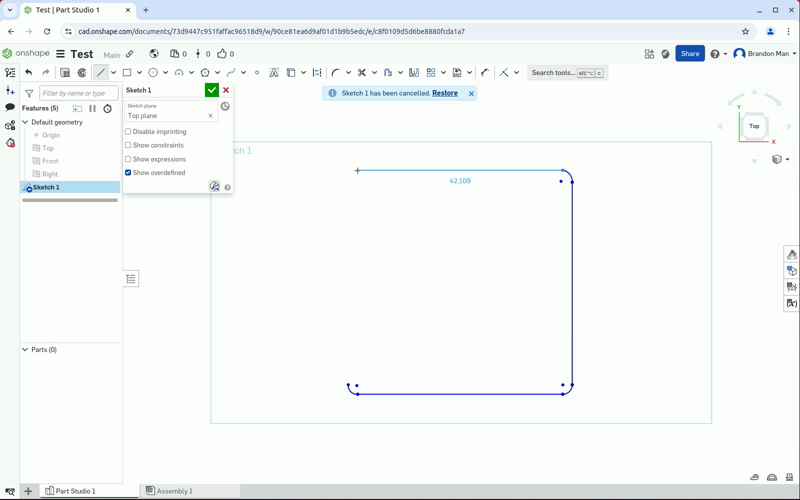
click(357, 170)
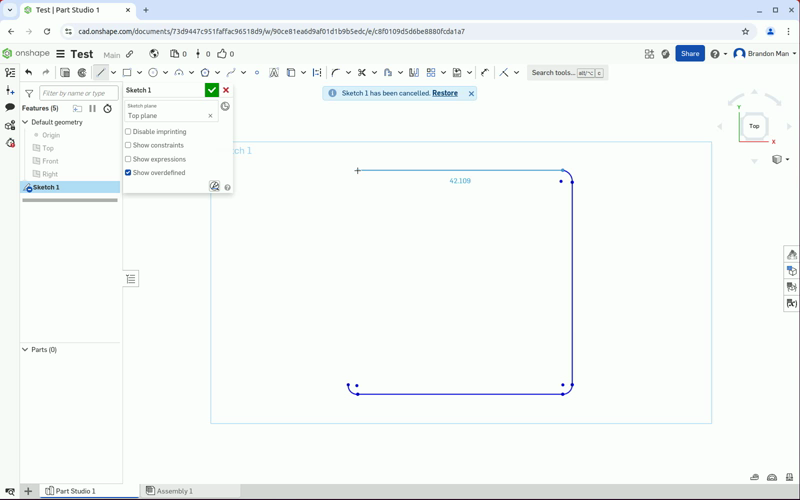
key_up(shift)
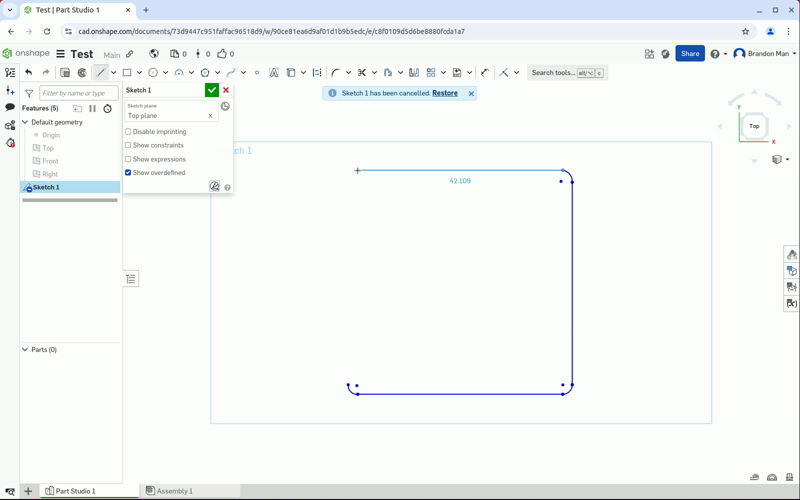
key(esc)
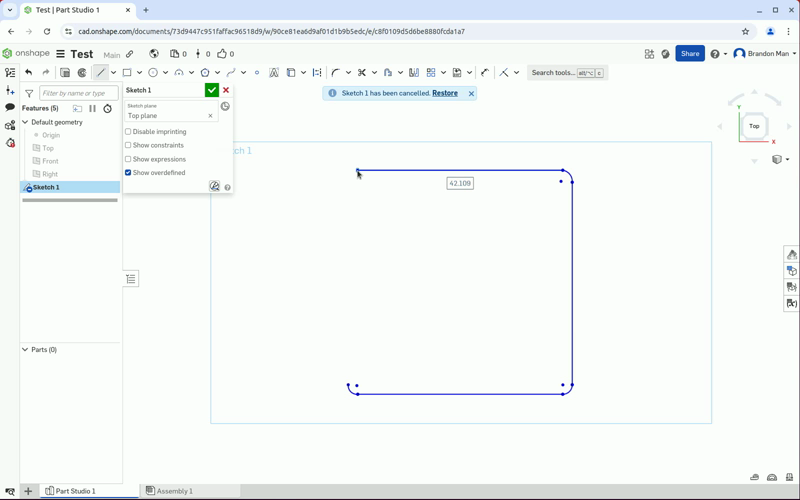
key(a)
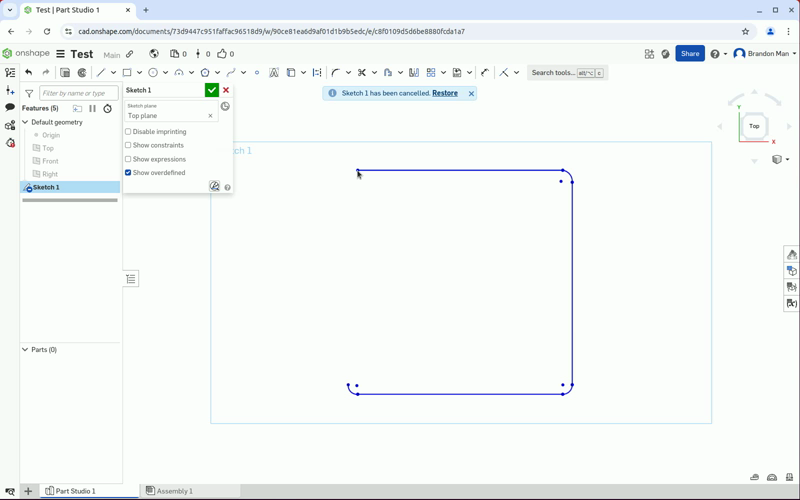
mouse_move(357, 170)
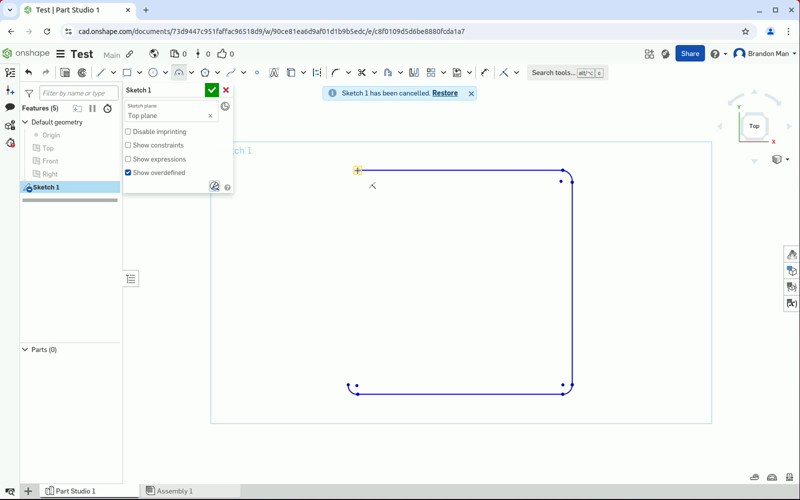
click(357, 170)
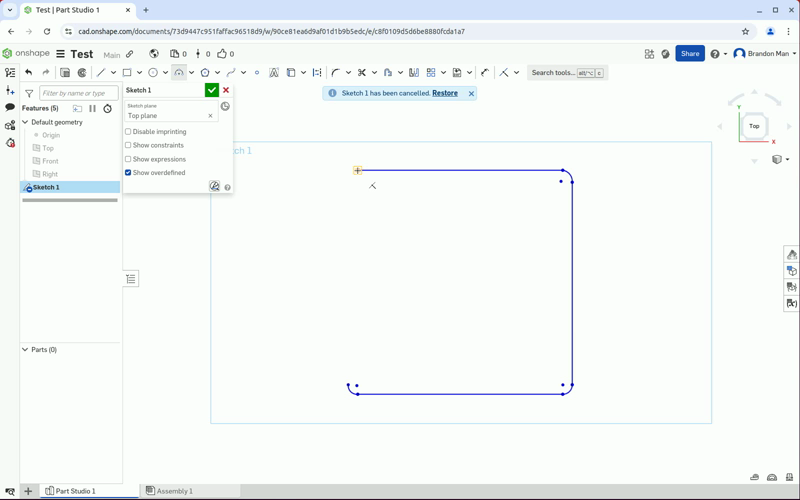
key_down(shift)
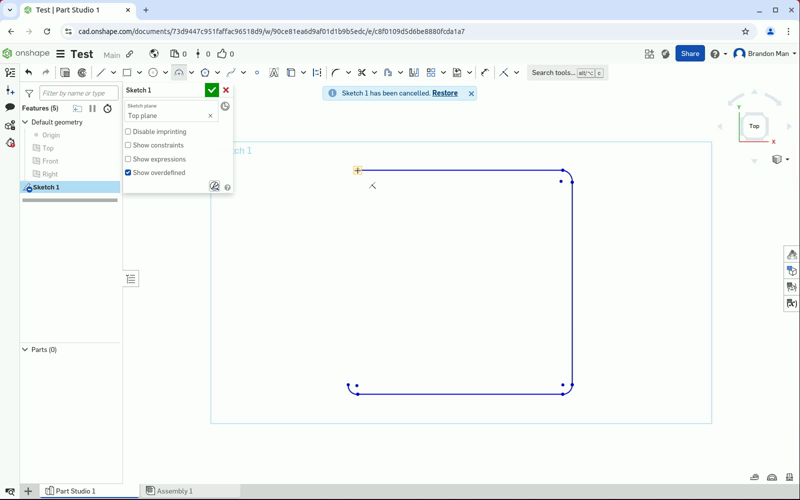
mouse_move(348, 182)
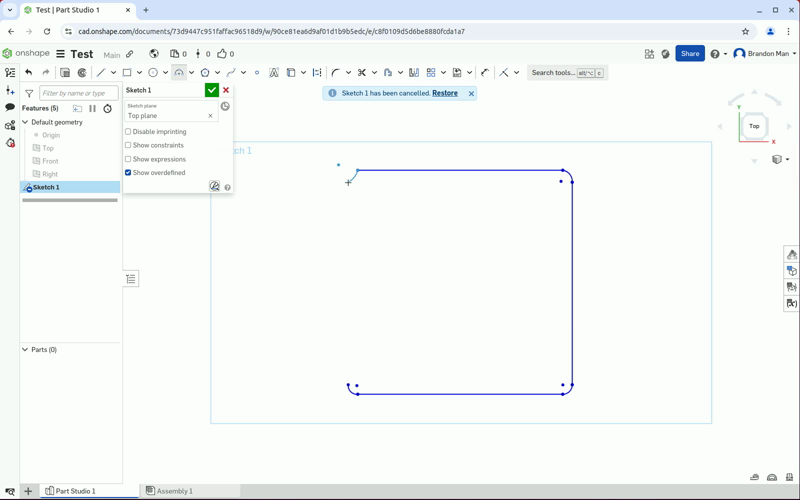
click(348, 182)
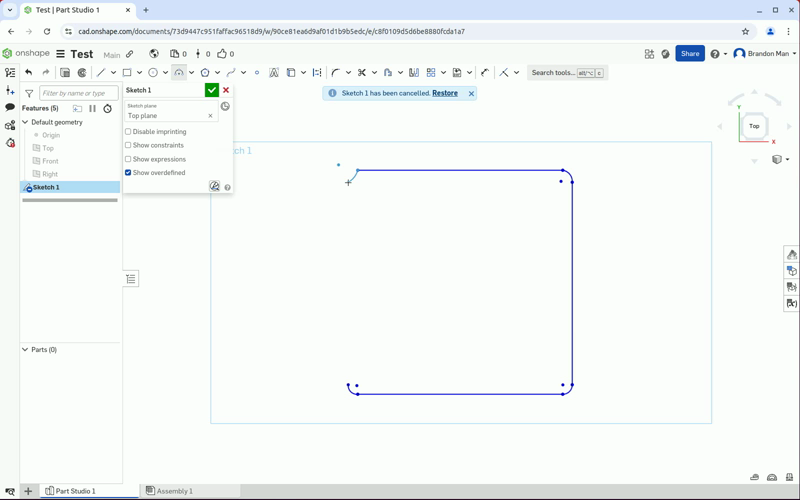
mouse_move(350, 174)
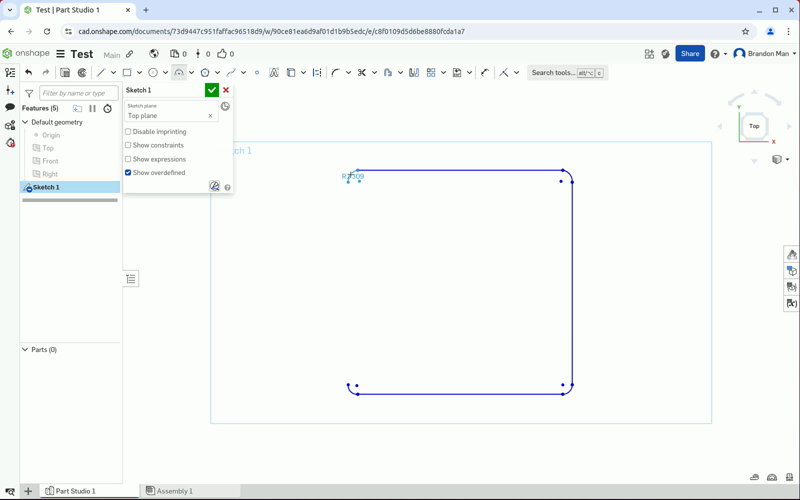
click(350, 174)
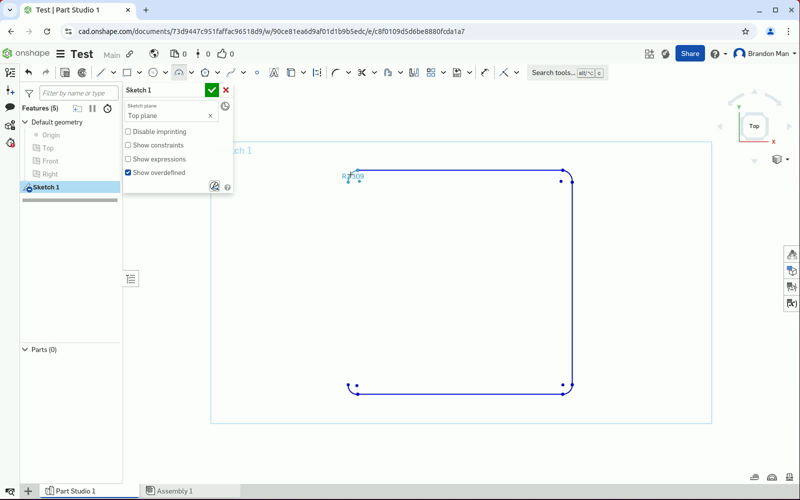
key_up(shift)
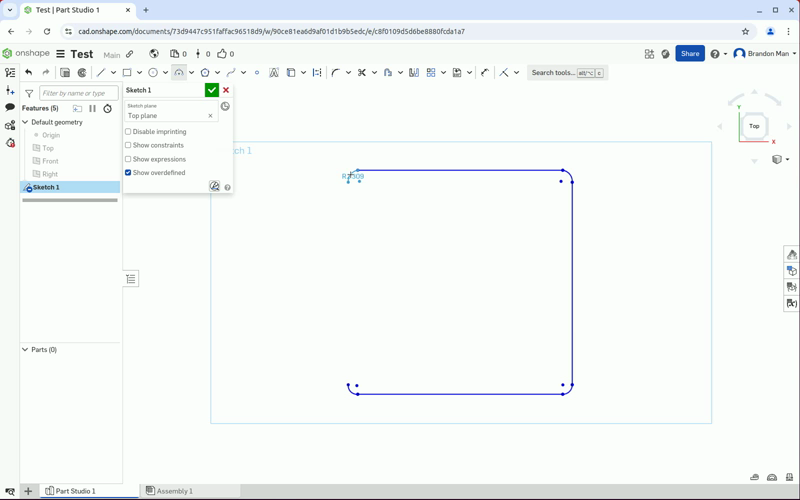
key(esc)
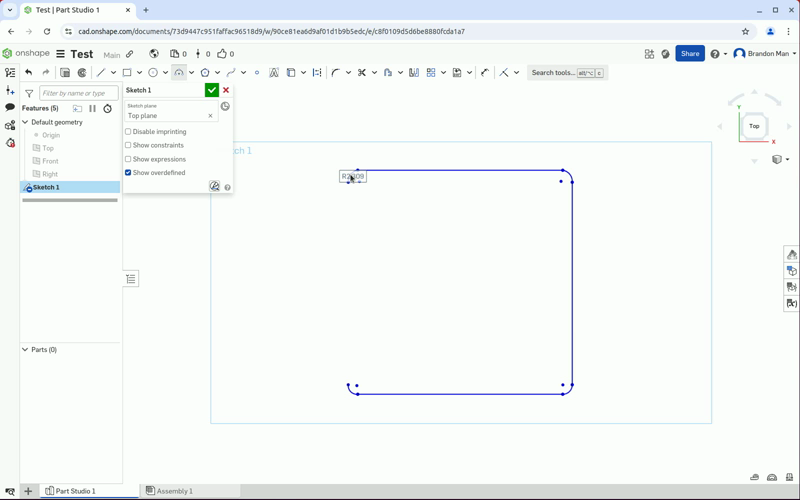
key(l)
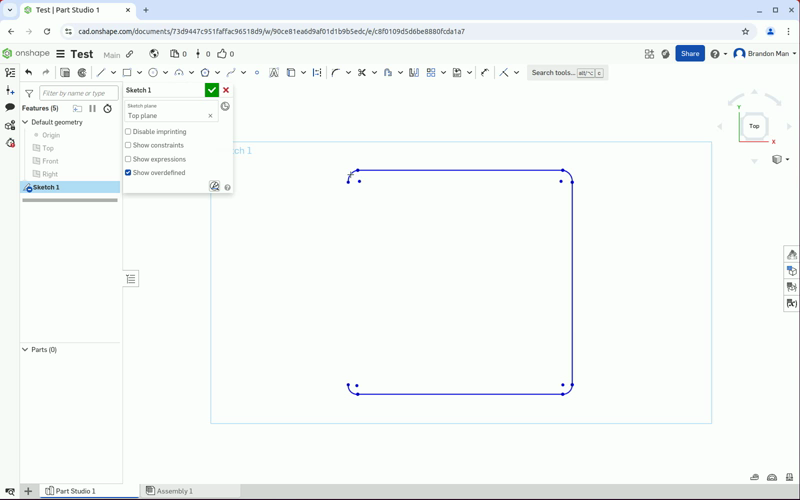
mouse_move(348, 182)
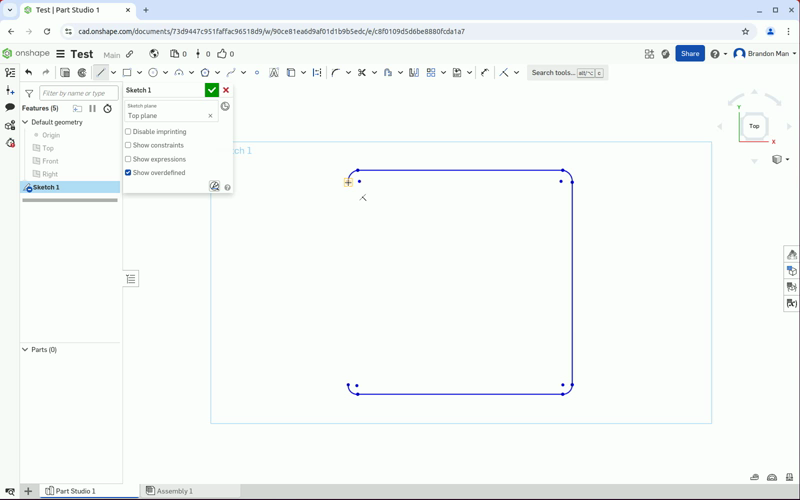
click(348, 182)
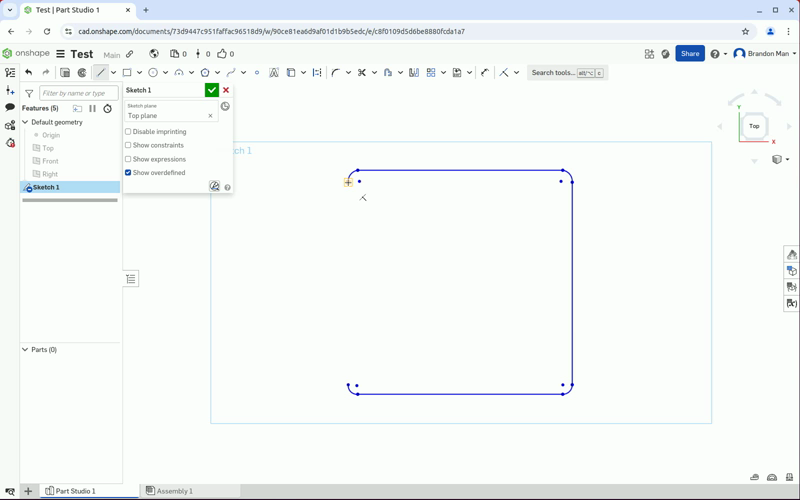
key_down(shift)
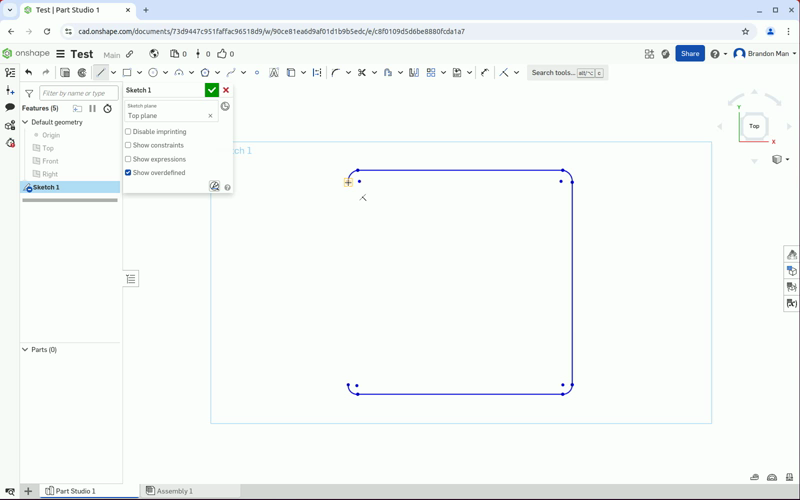
mouse_move(348, 384)
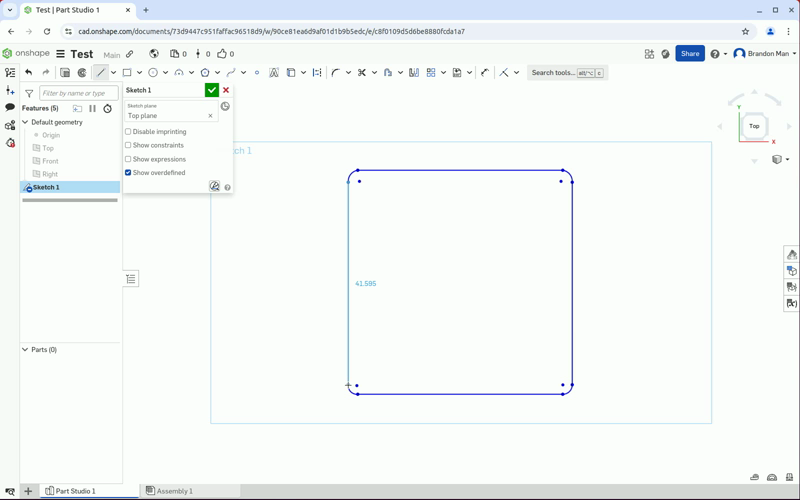
key_up(shift)
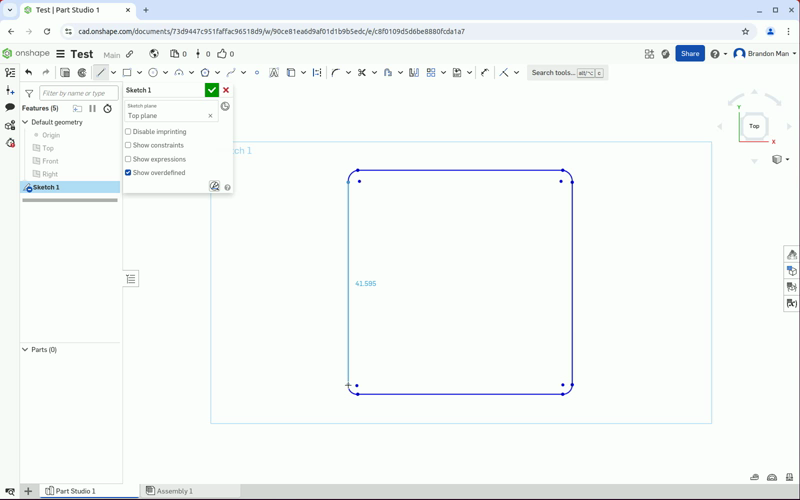
click(348, 384)
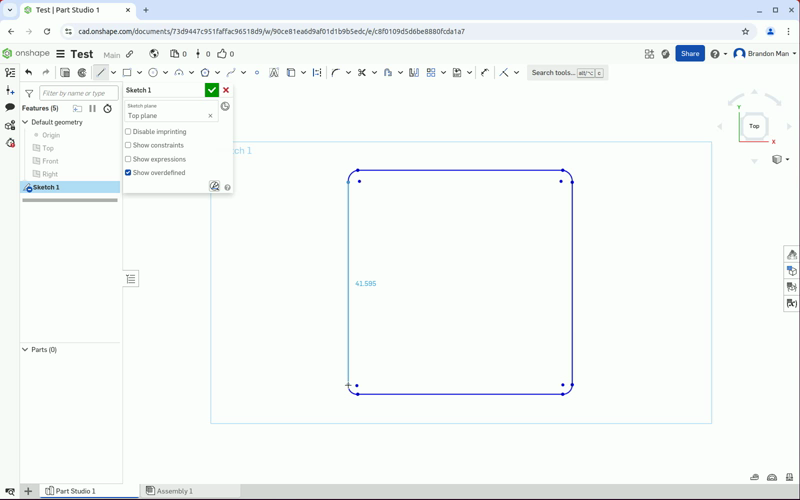
key(esc)
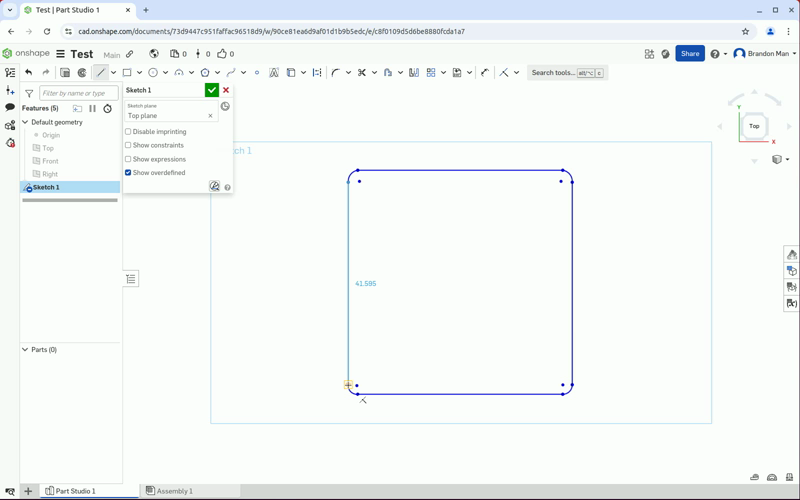
key(c)
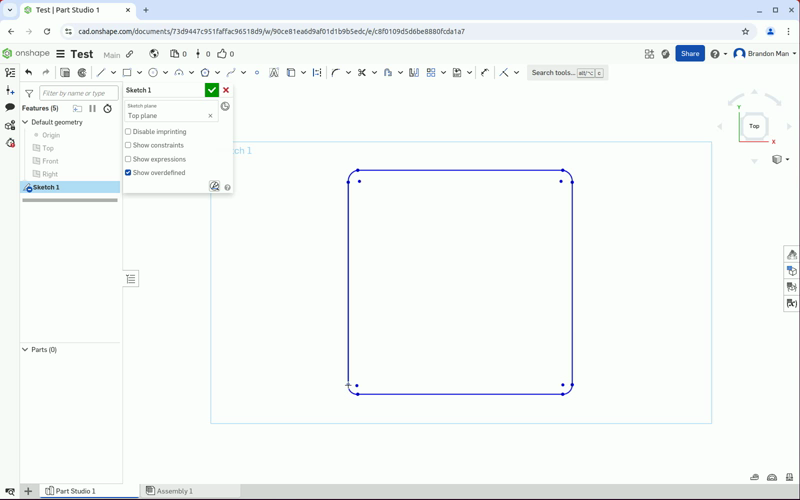
key_down(shift)
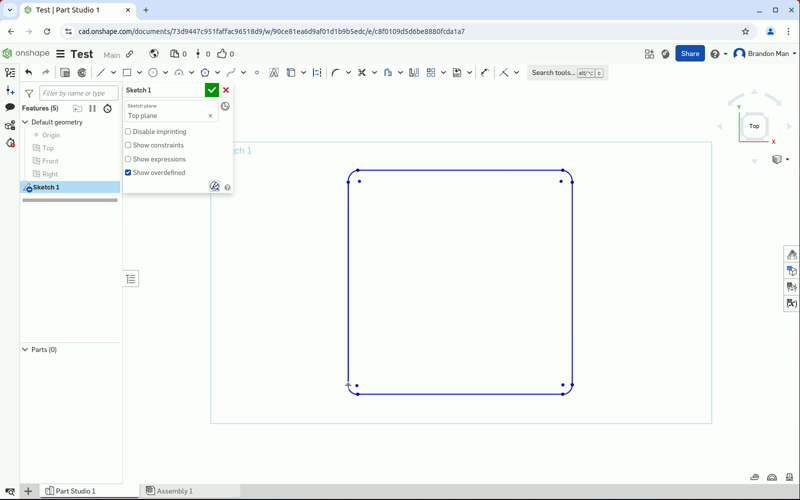
mouse_move(357, 384)
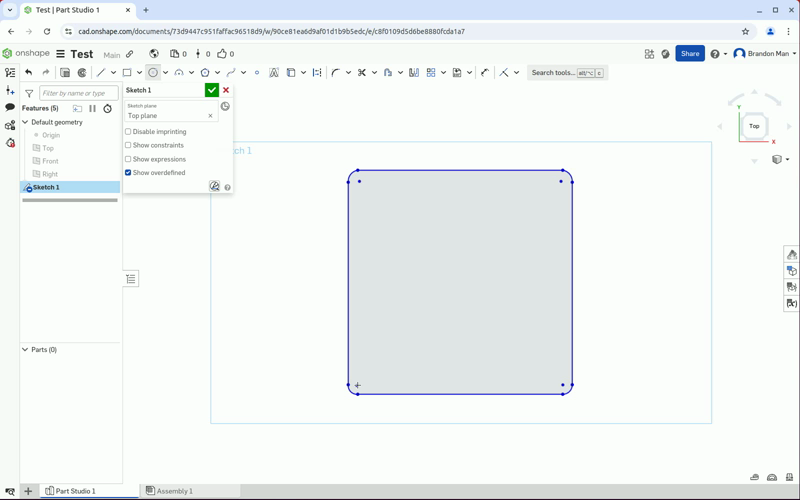
click(357, 384)
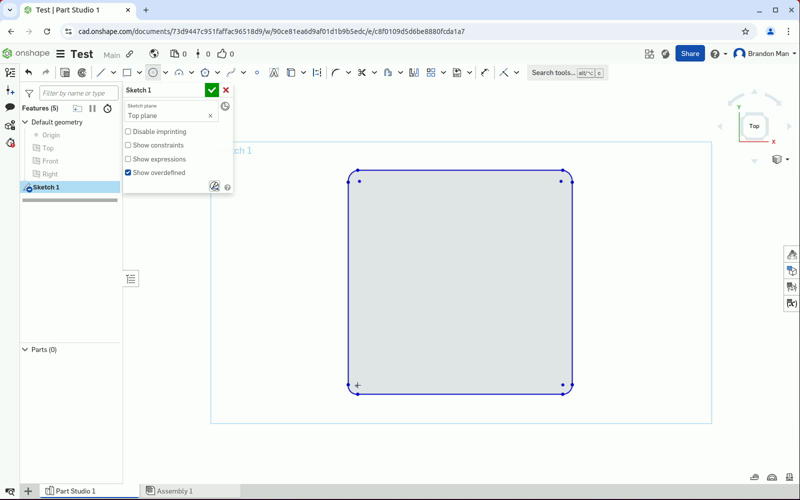
key_up(shift)
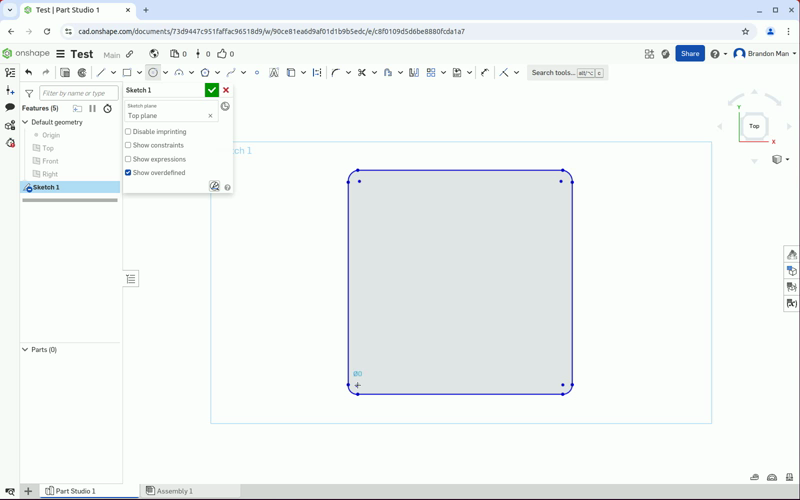
mouse_move(362, 384)
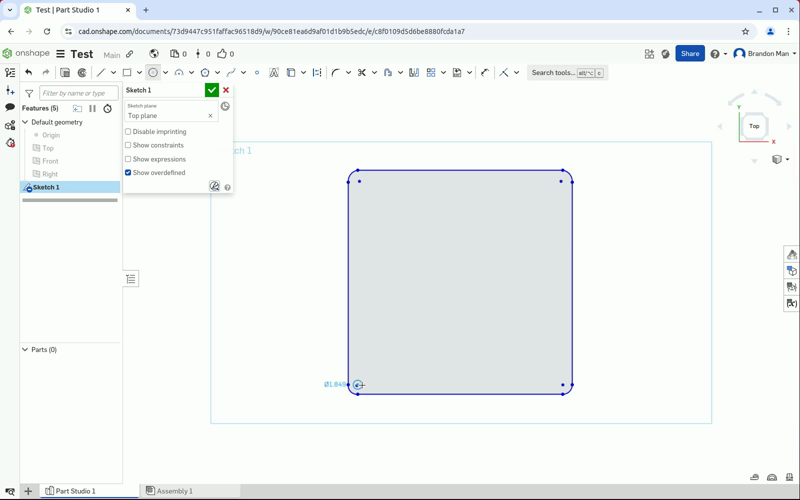
click(362, 384)
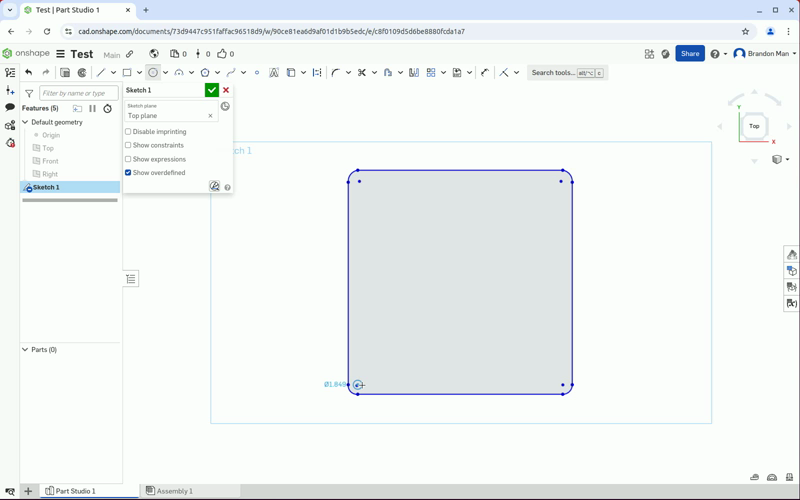
key(esc)
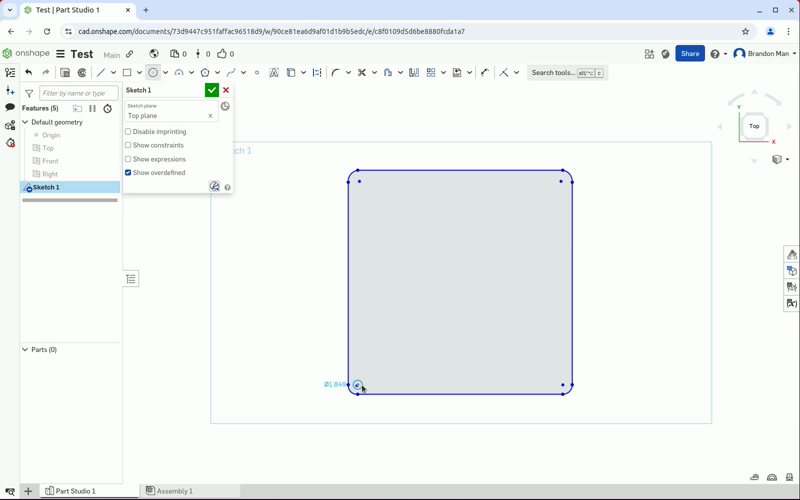
key(c)
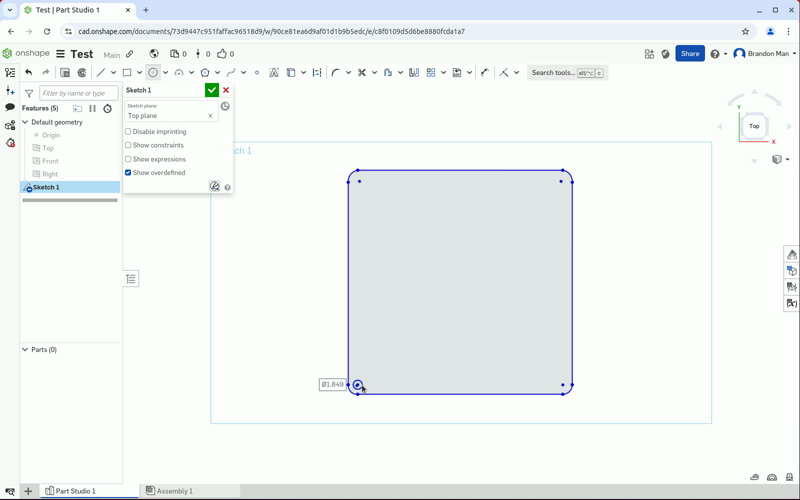
key_down(shift)
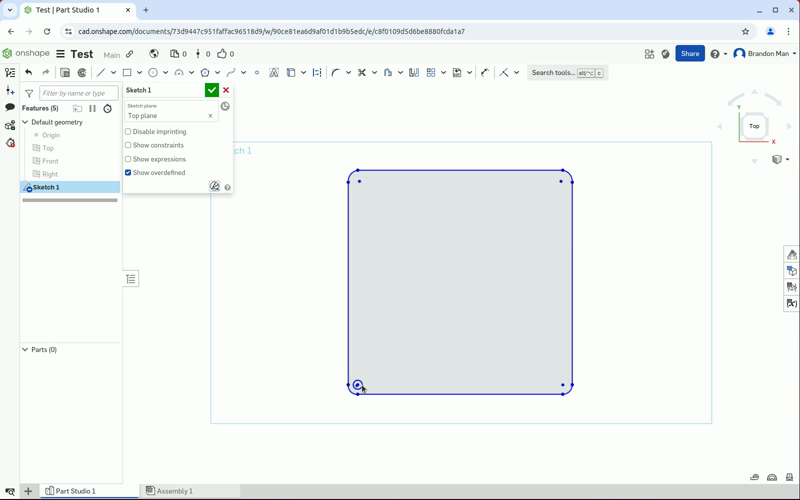
mouse_move(357, 182)
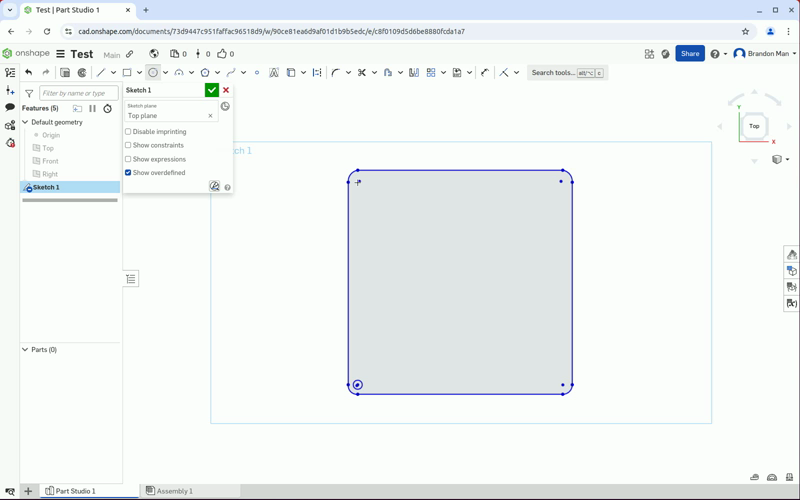
scroll(6)
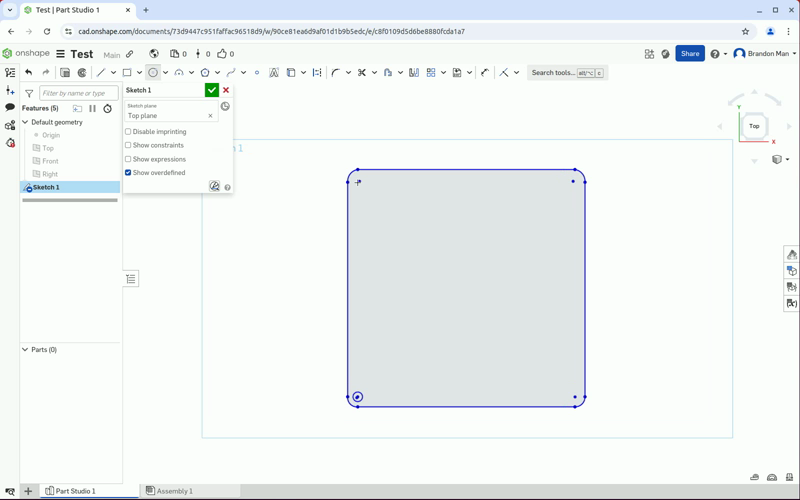
scroll(6)
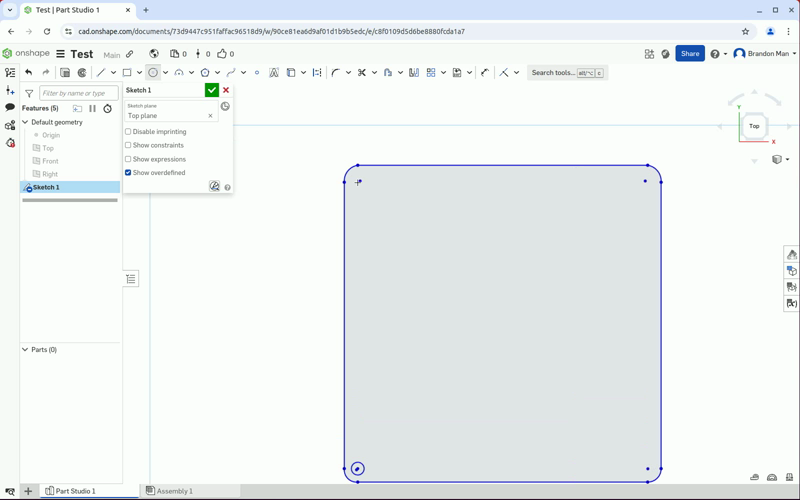
scroll(6)
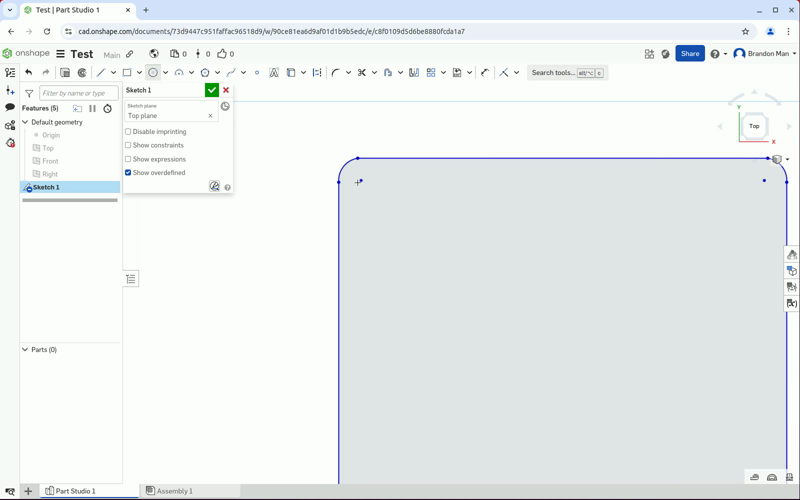
scroll(6)
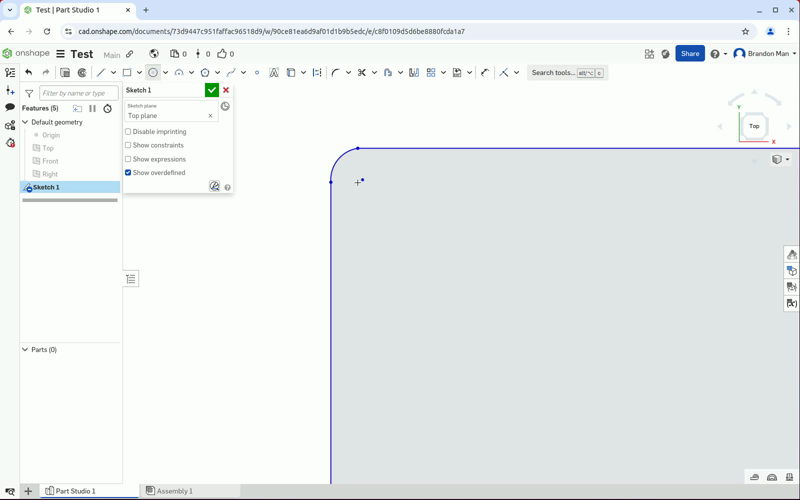
scroll(6)
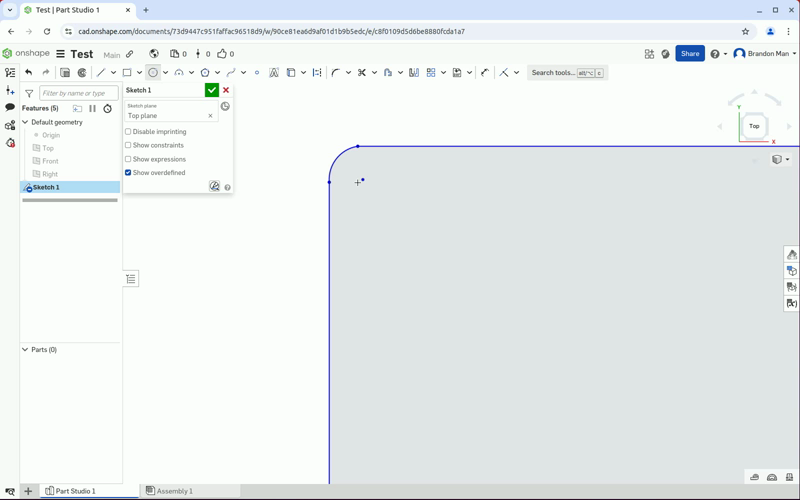
scroll(6)
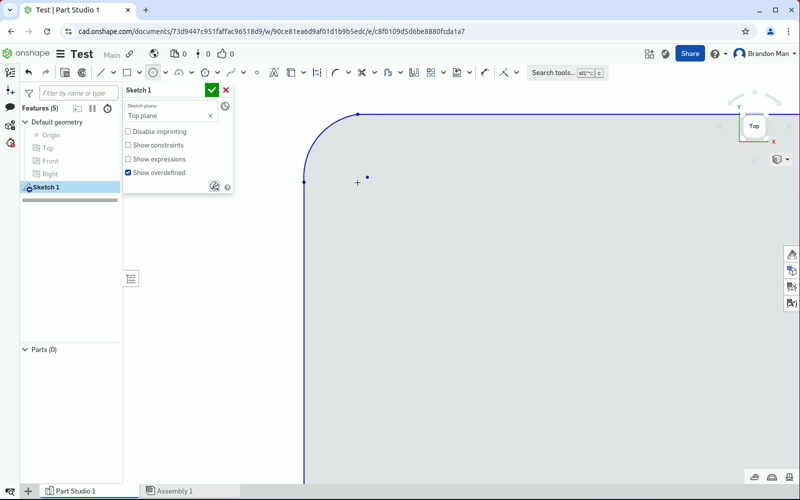
scroll(6)
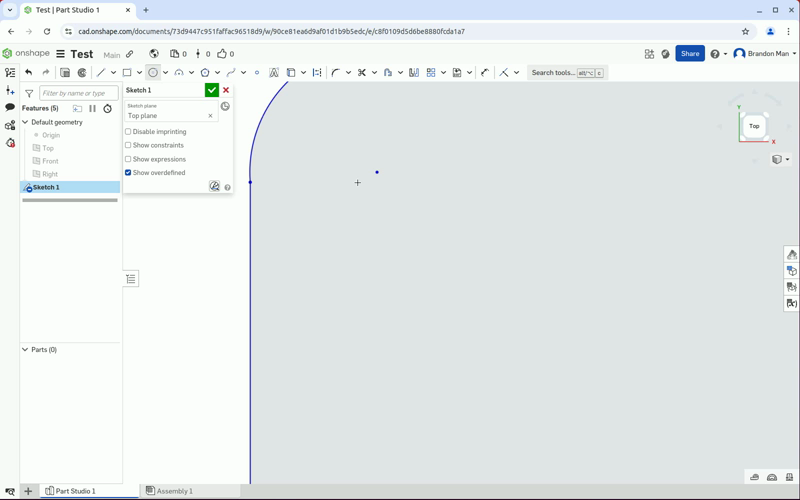
click(357, 182)
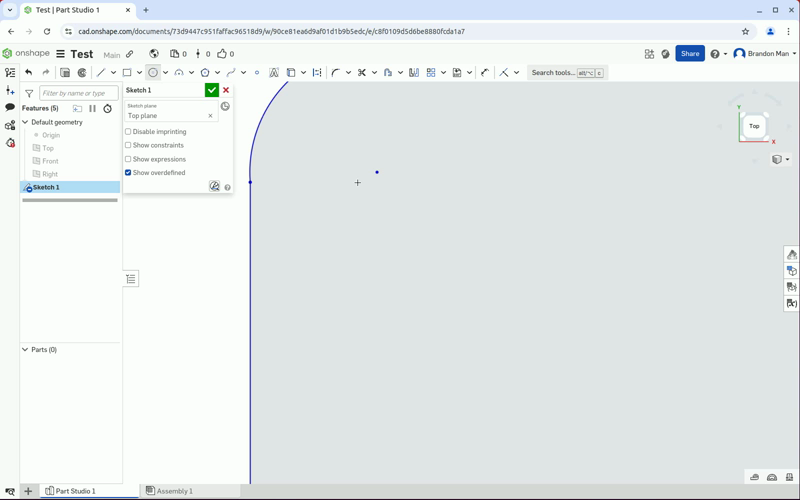
scroll(-6)
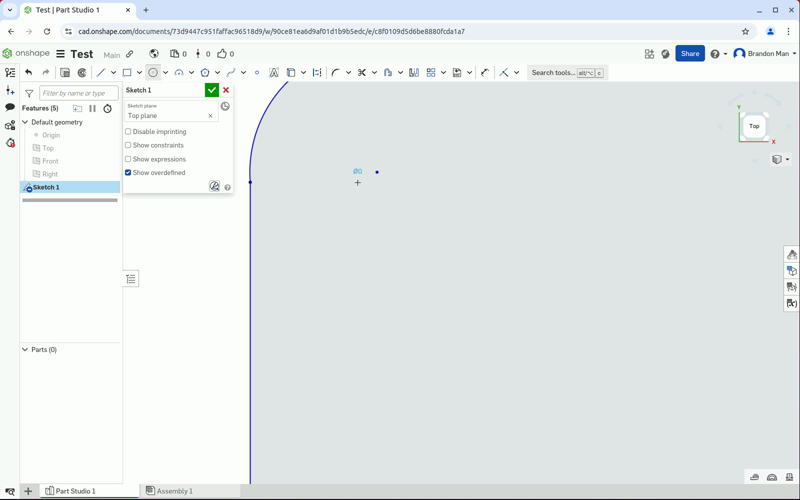
scroll(-6)
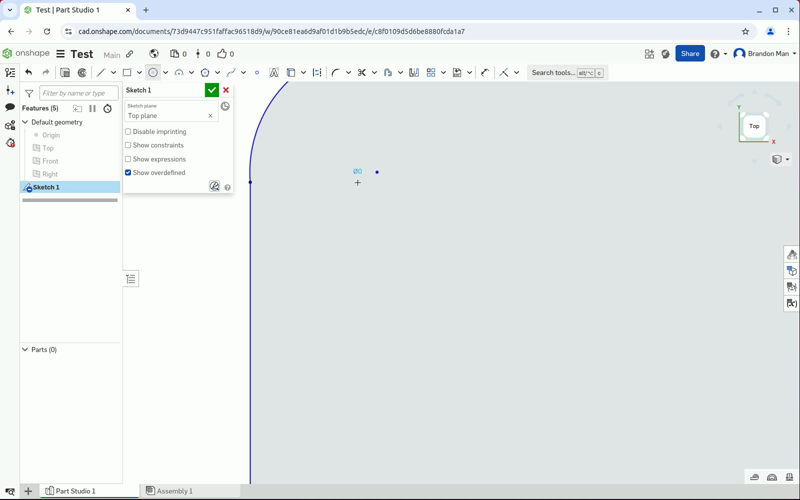
scroll(-6)
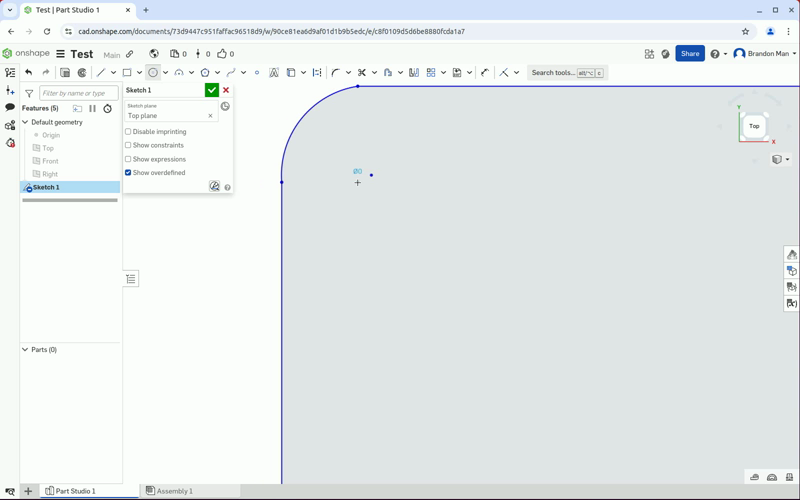
scroll(-6)
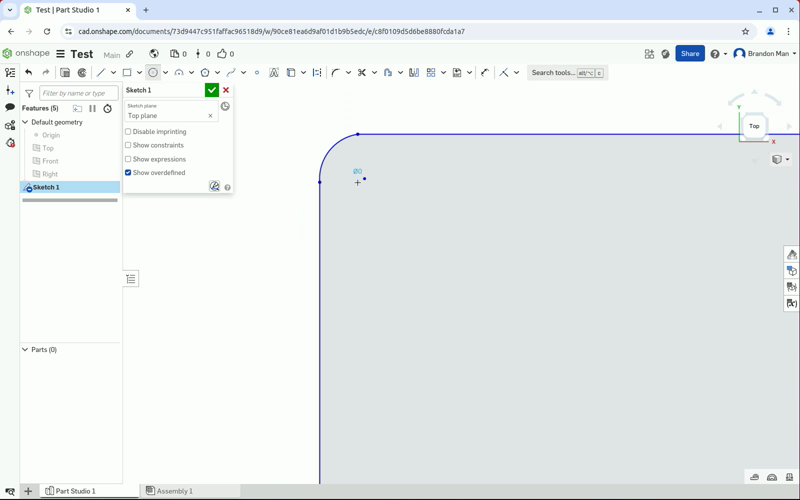
scroll(-6)
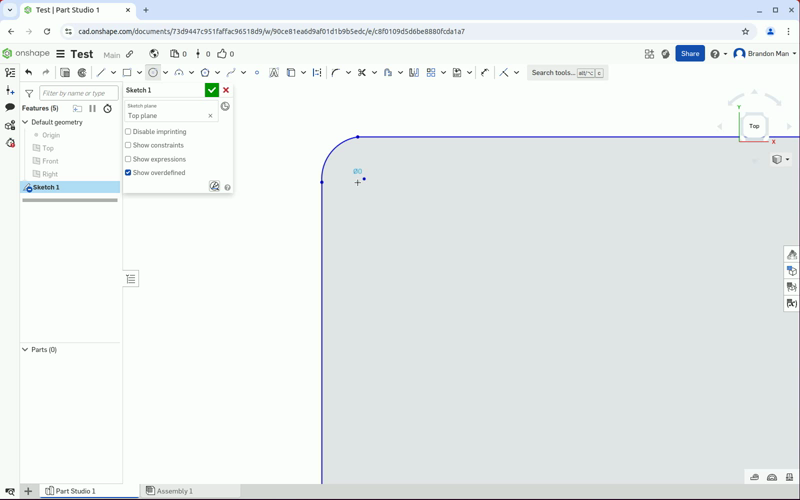
scroll(-6)
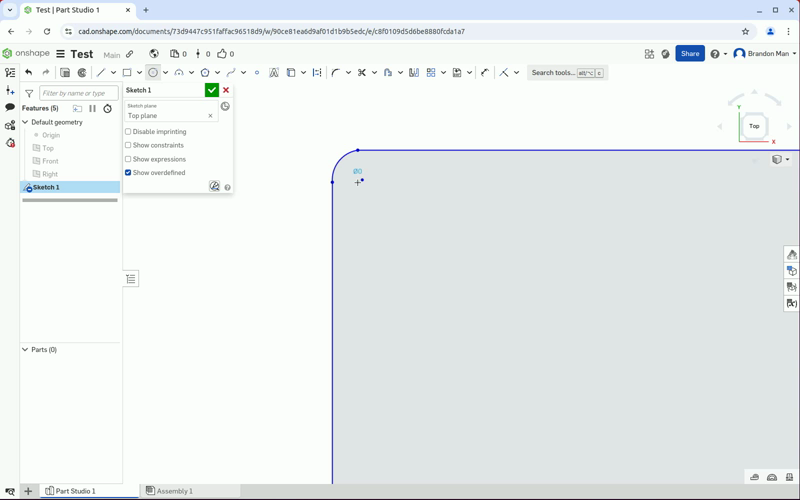
scroll(-6)
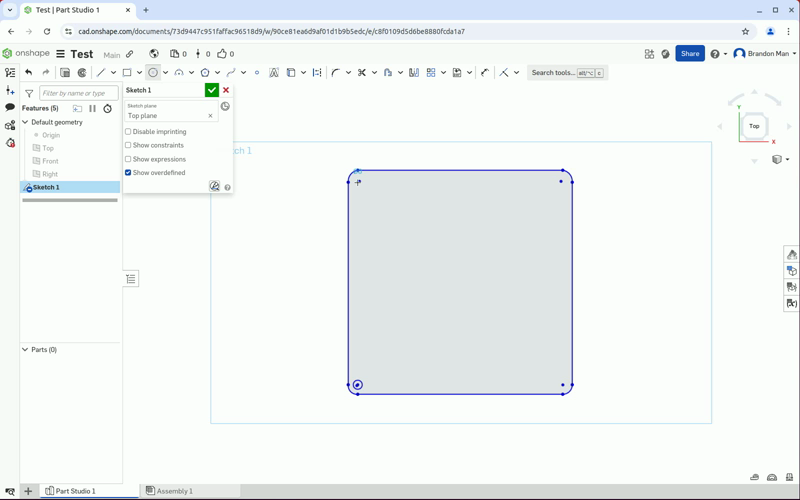
key_up(shift)
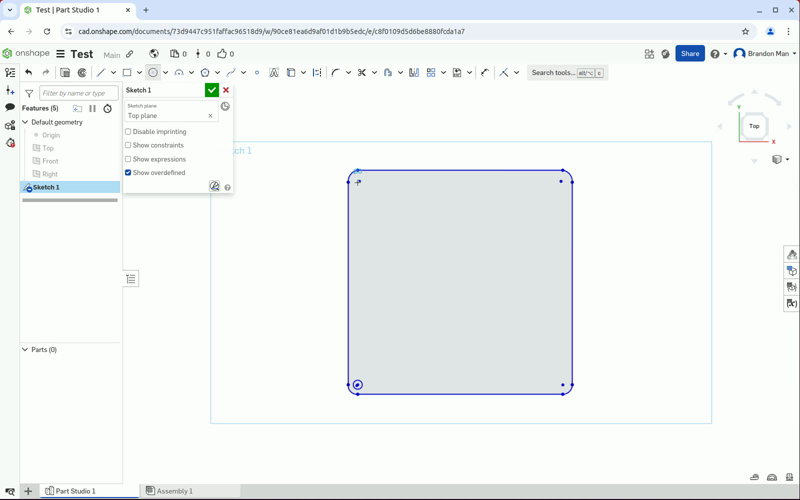
mouse_move(362, 182)
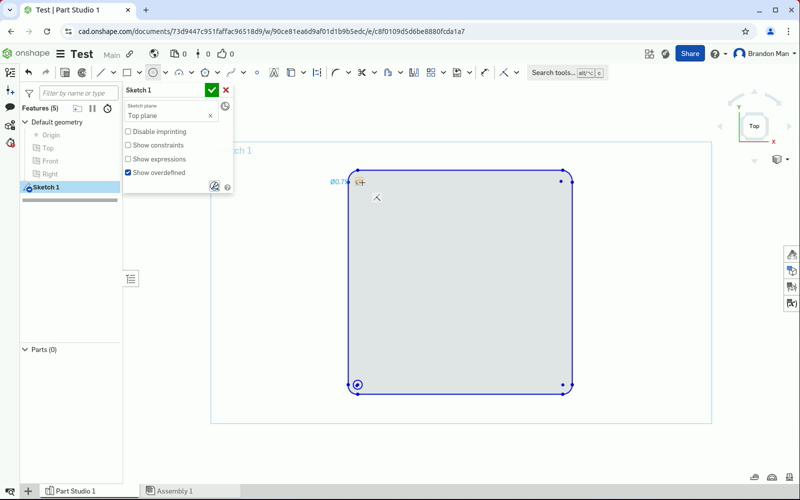
scroll(6)
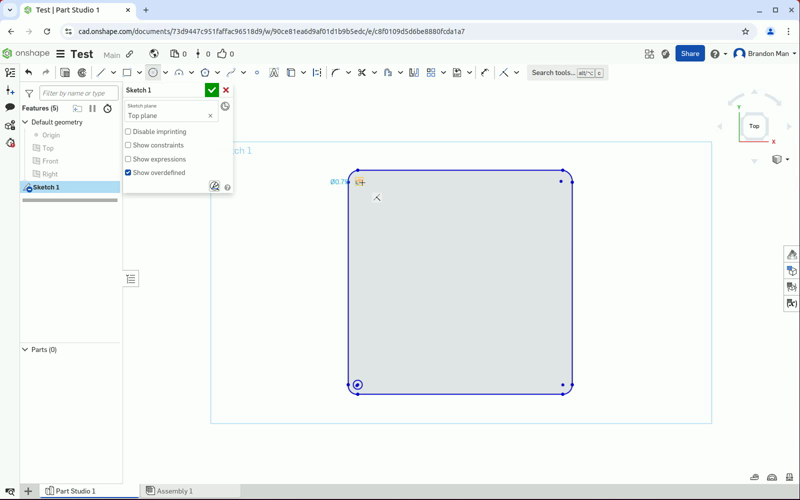
scroll(6)
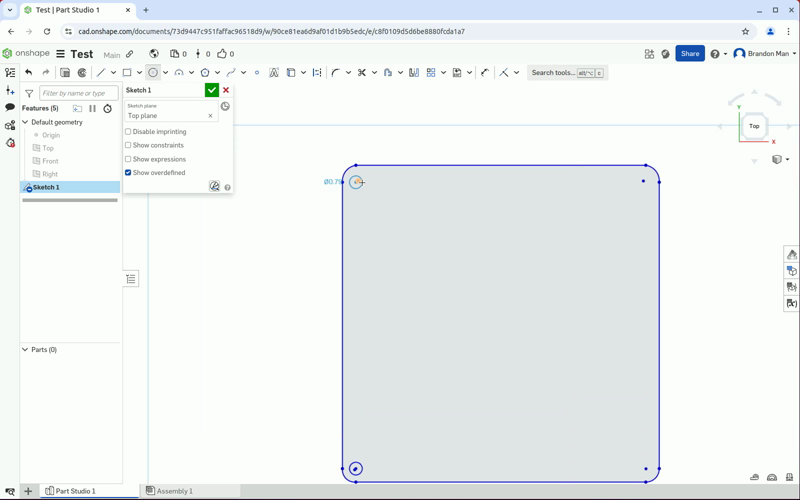
scroll(6)
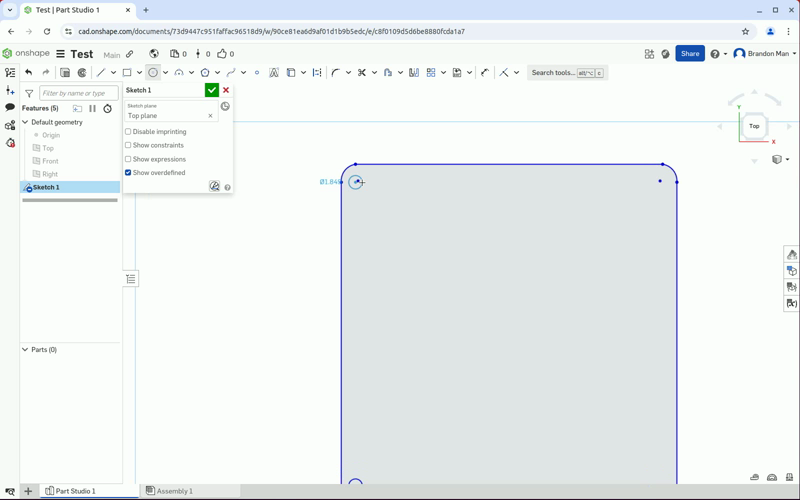
scroll(6)
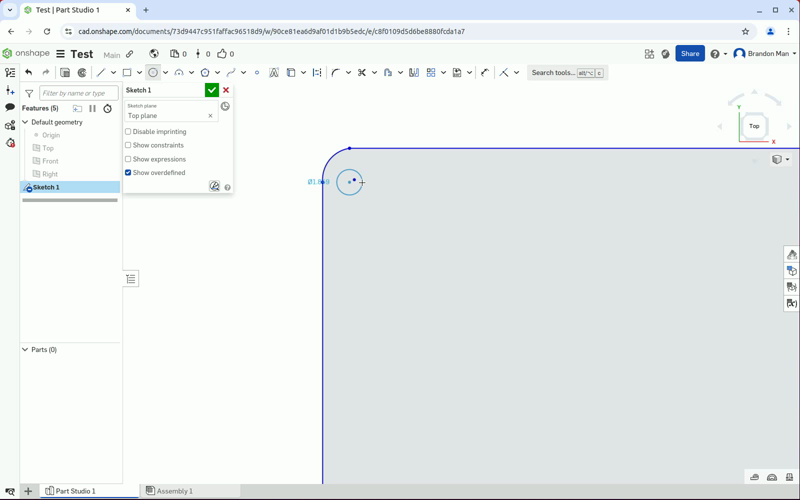
scroll(6)
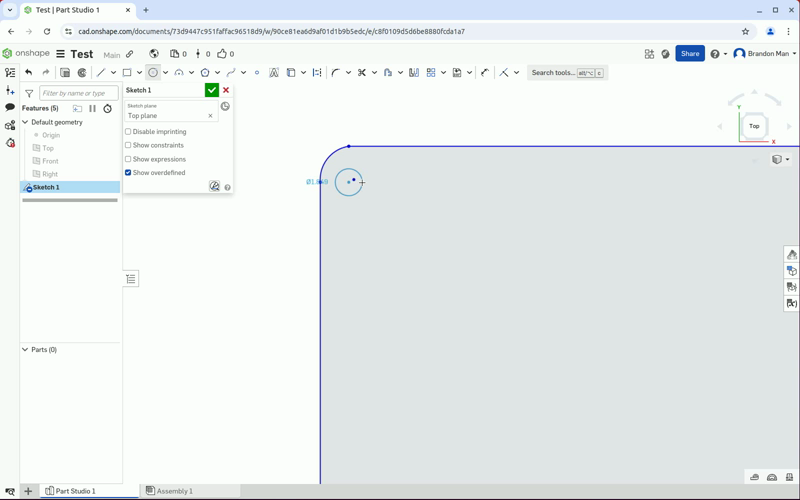
scroll(6)
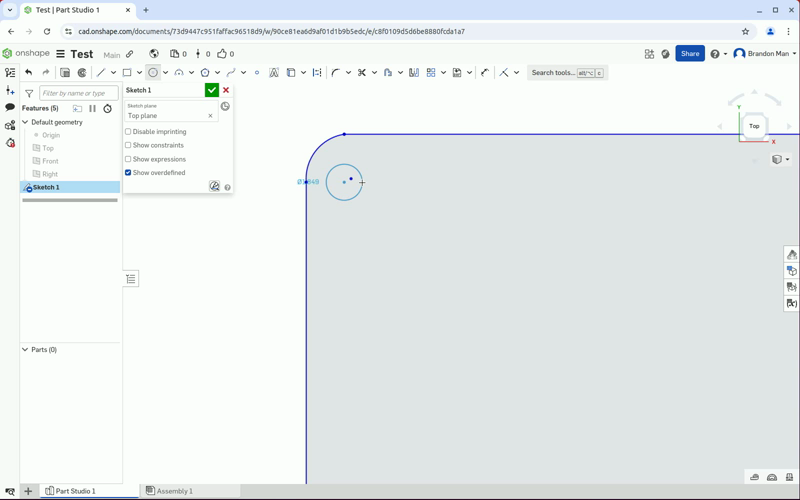
scroll(6)
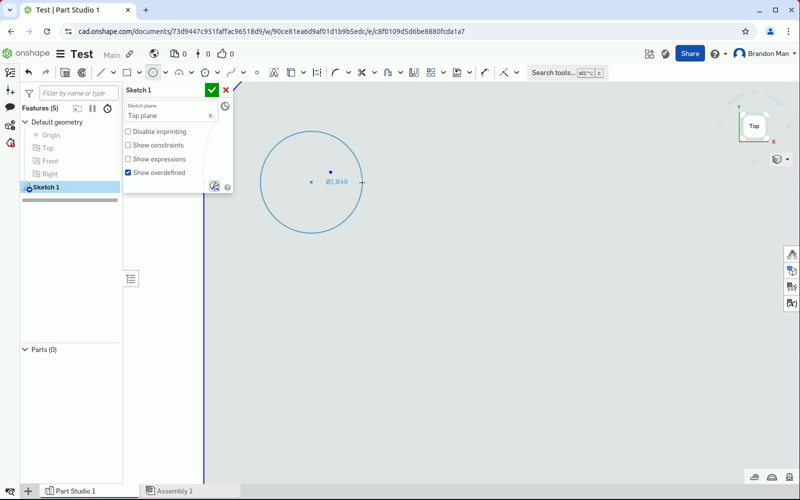
click(362, 182)
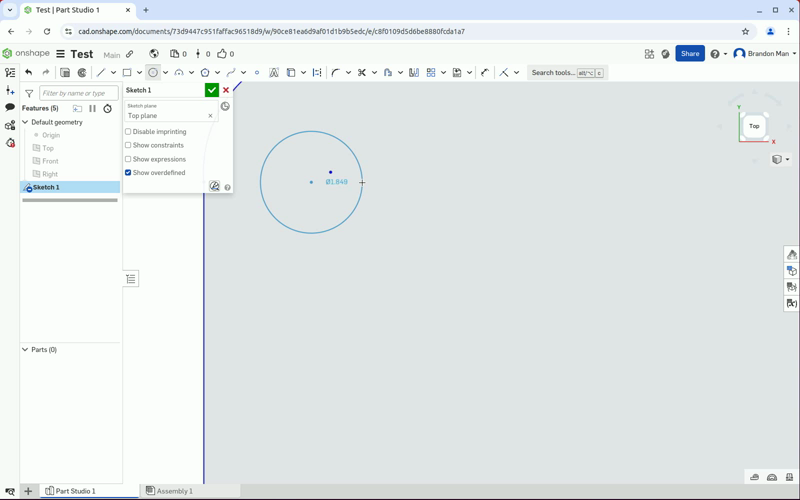
scroll(-6)
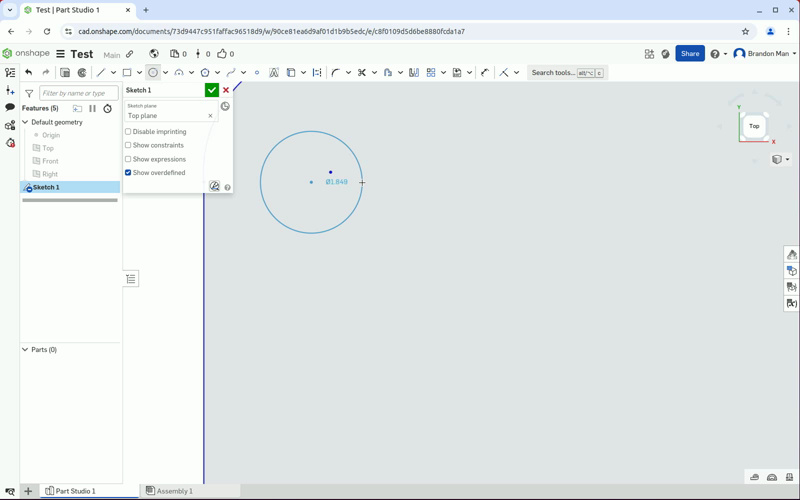
scroll(-6)
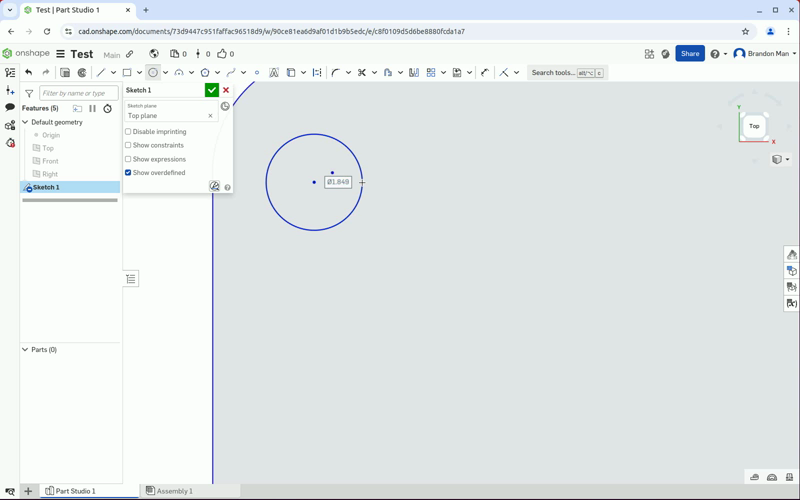
scroll(-6)
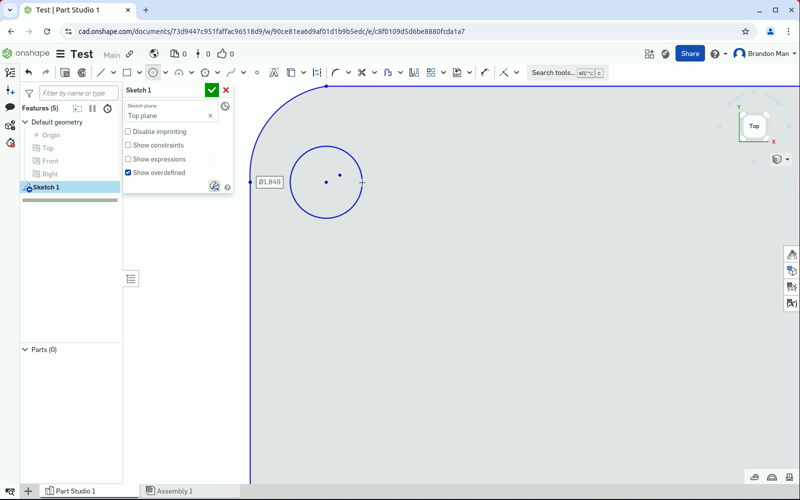
scroll(-6)
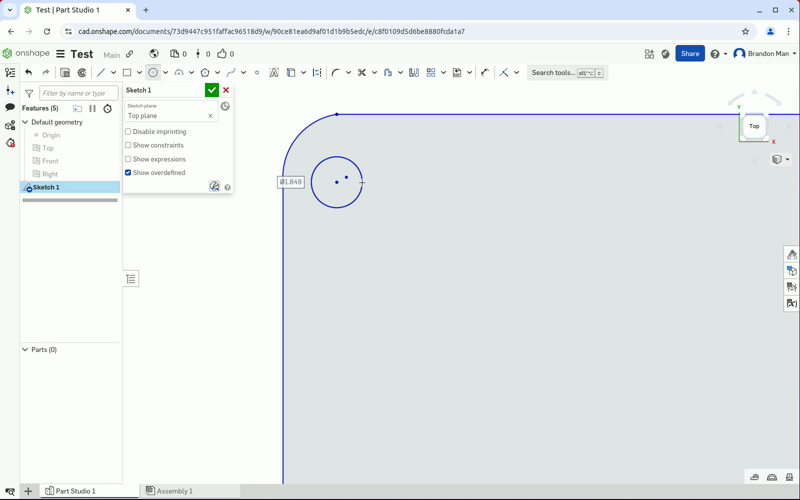
scroll(-6)
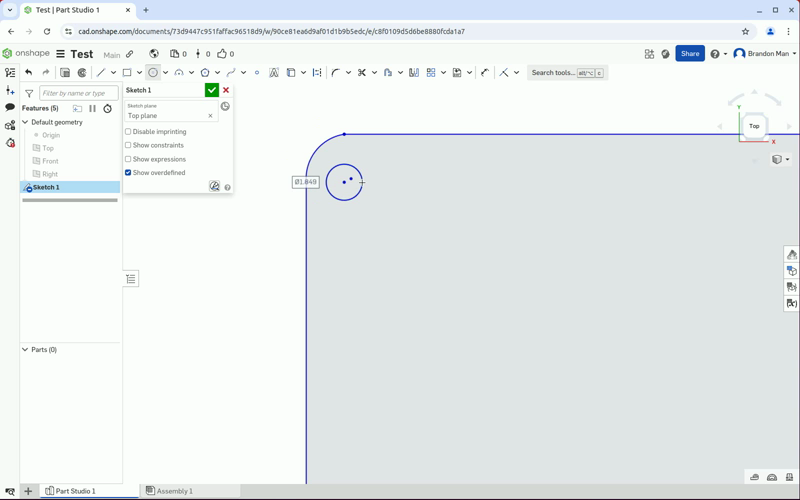
scroll(-6)
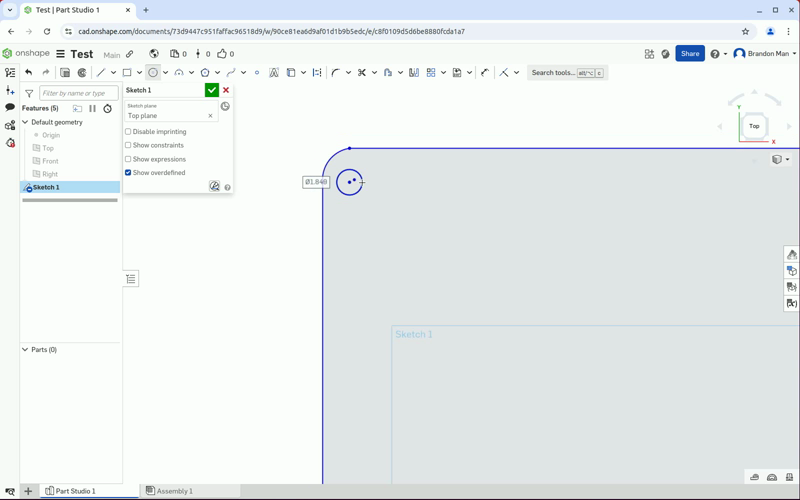
scroll(-6)
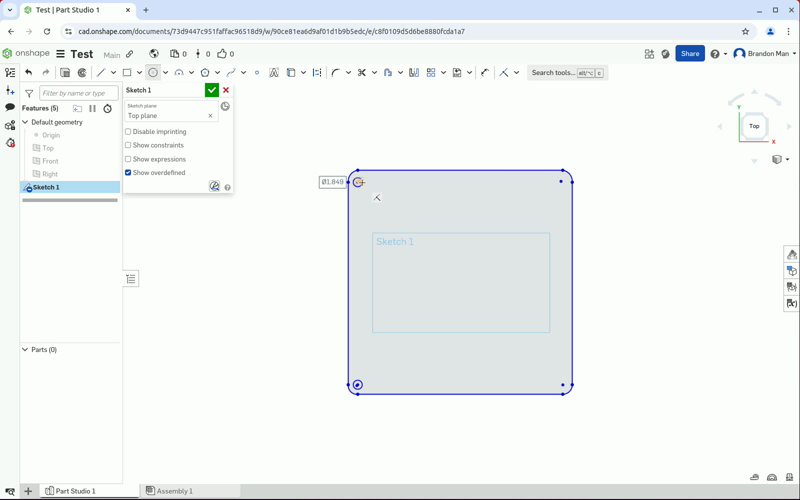
key(esc)
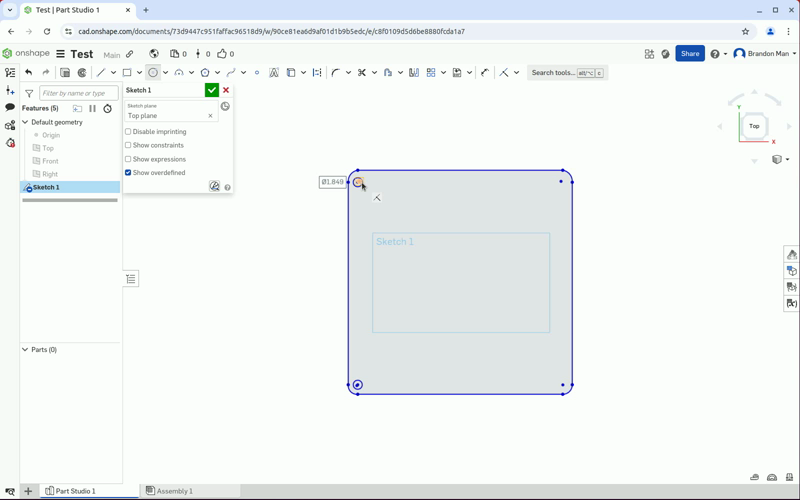
key(c)
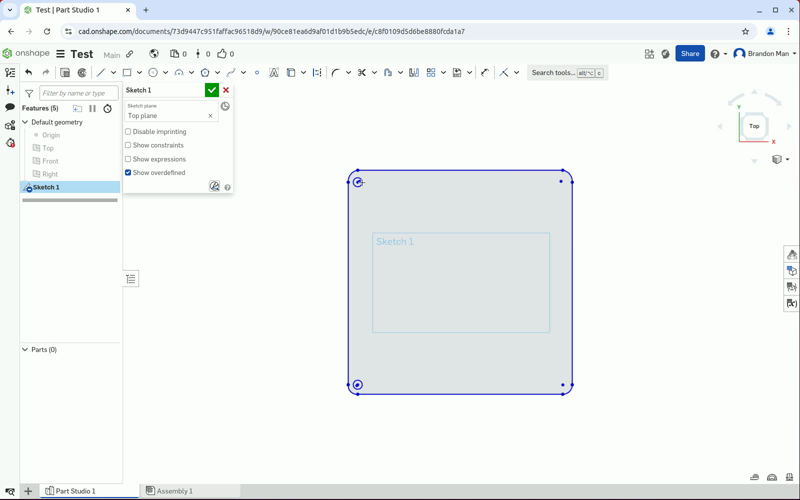
key_down(shift)
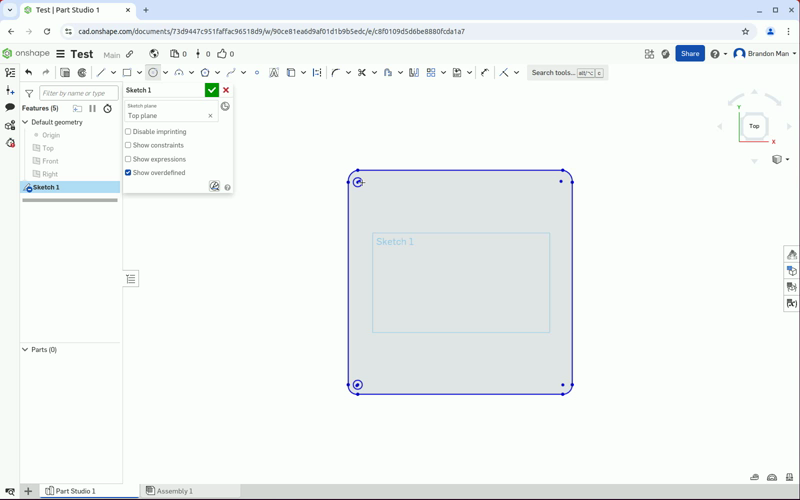
mouse_move(562, 384)
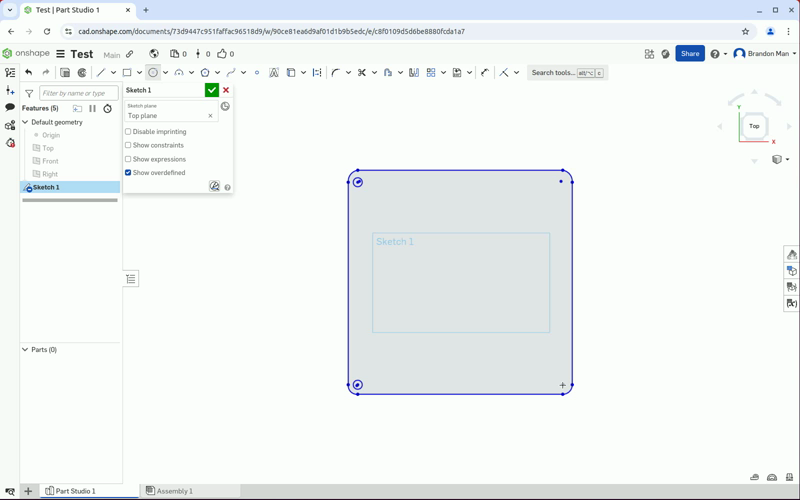
click(562, 384)
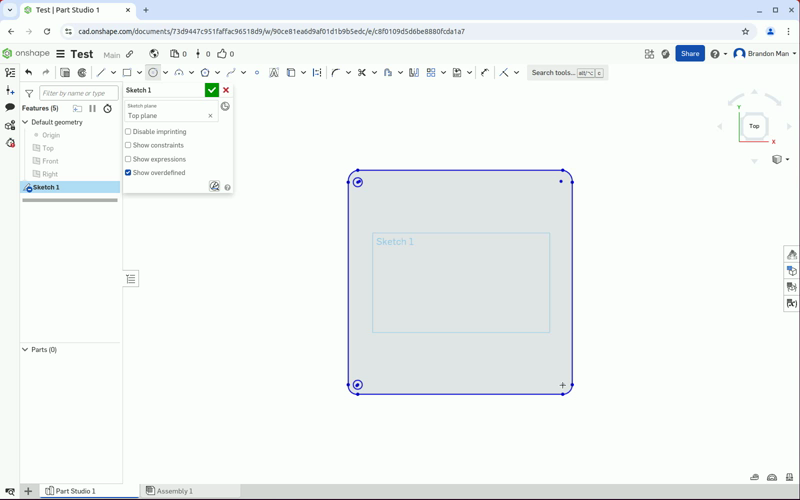
key_up(shift)
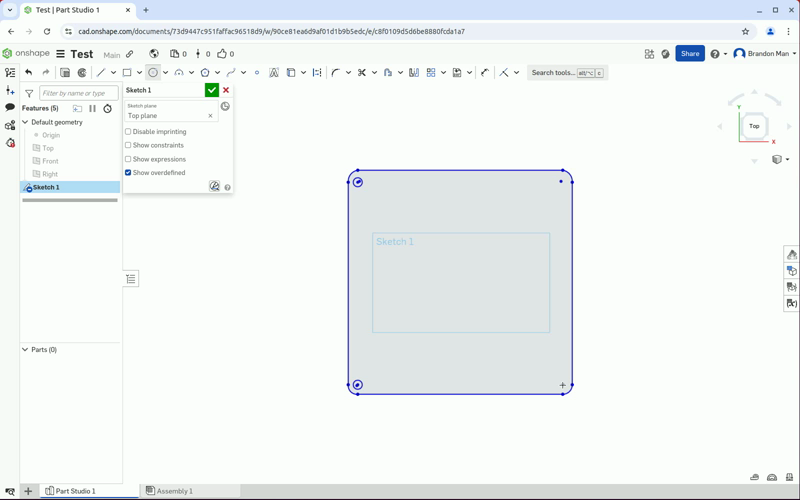
mouse_move(567, 384)
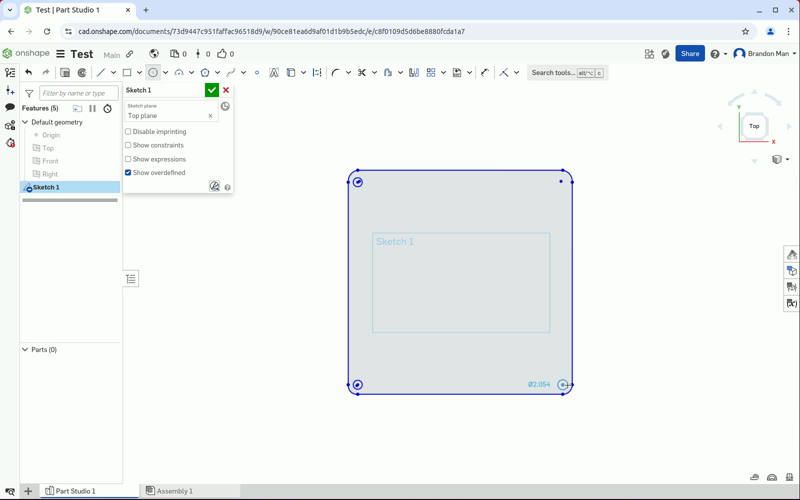
scroll(6)
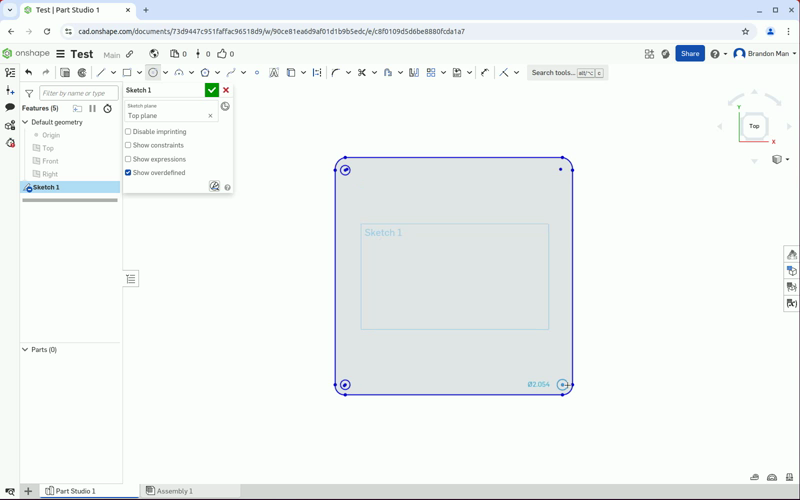
scroll(6)
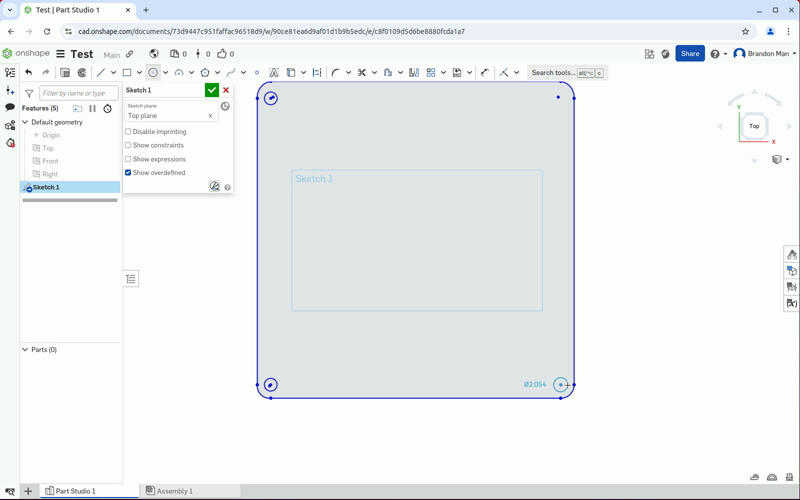
scroll(6)
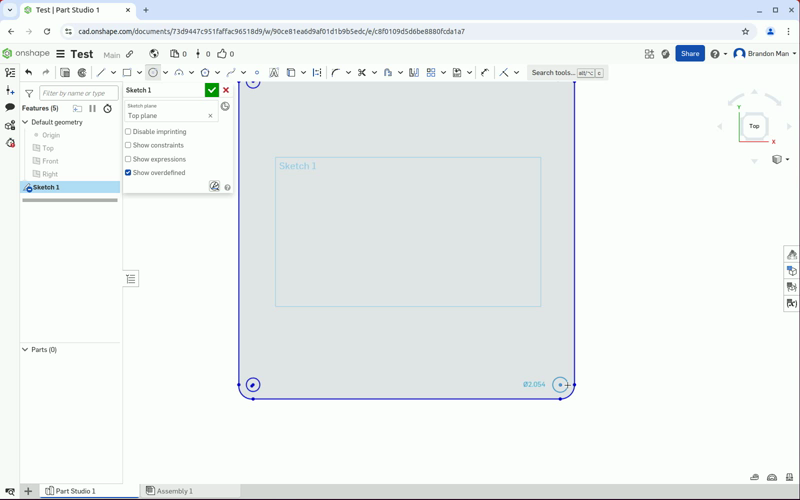
scroll(6)
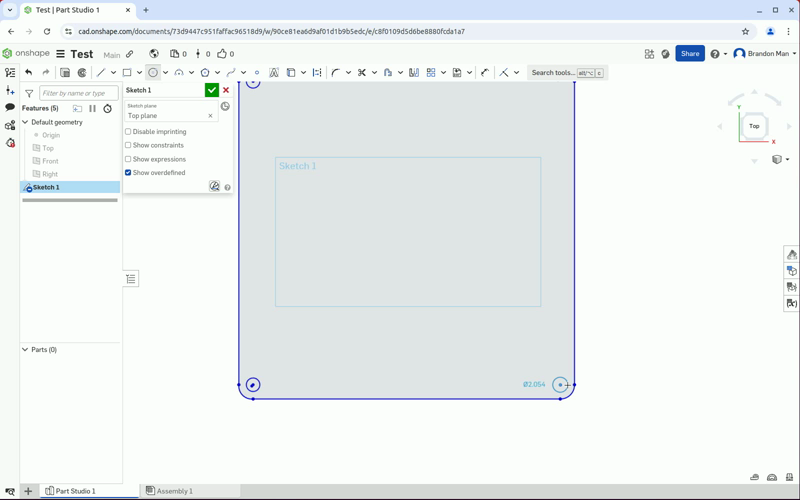
scroll(6)
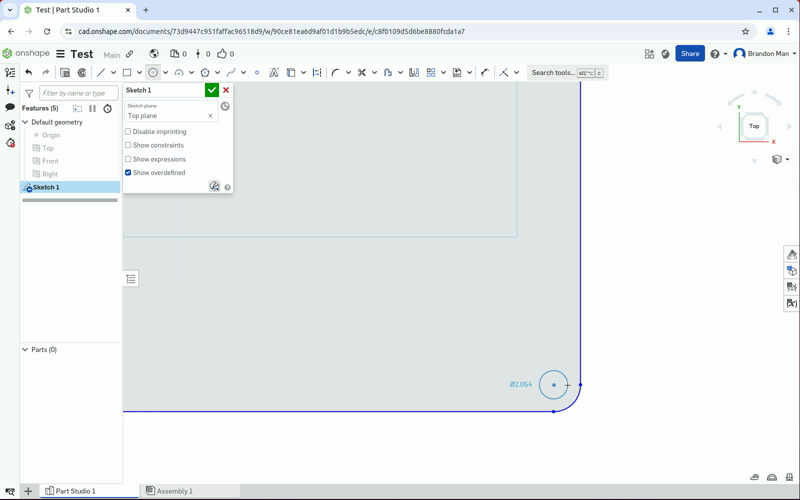
scroll(6)
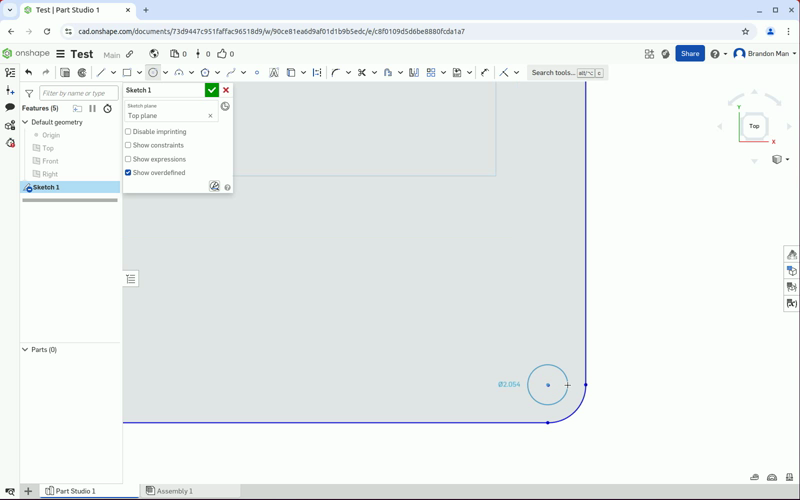
scroll(6)
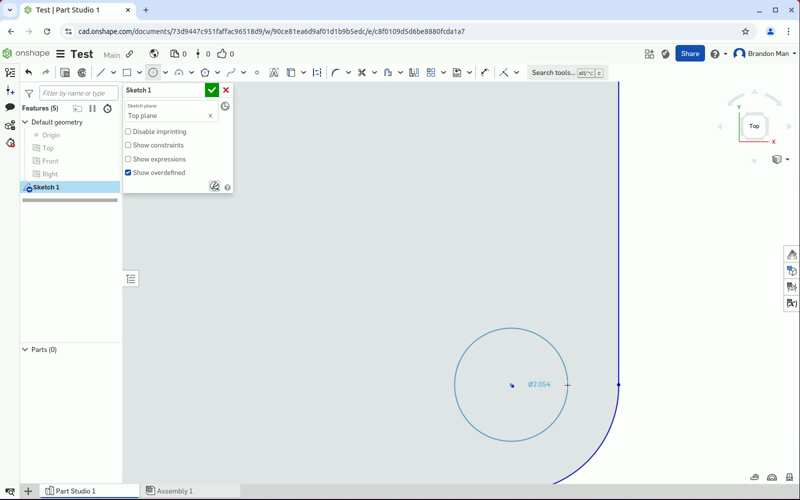
click(567, 384)
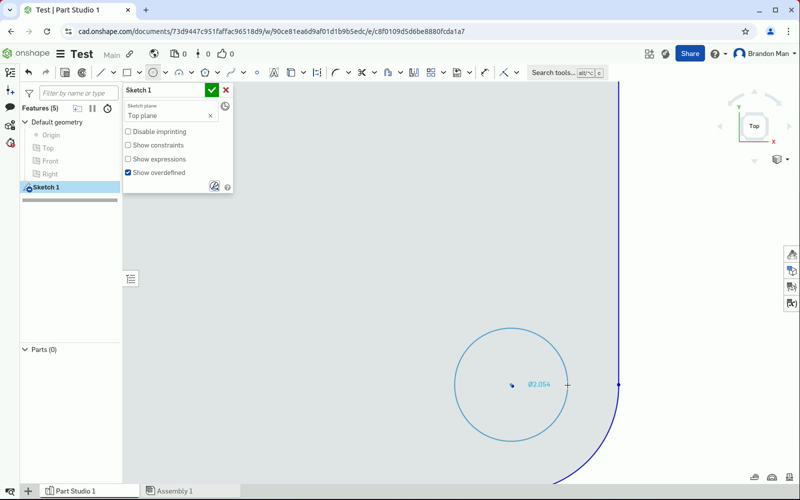
scroll(-6)
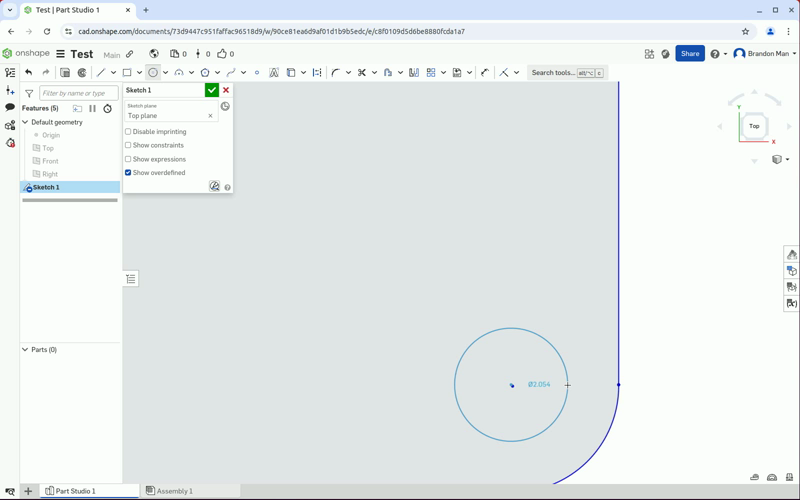
scroll(-6)
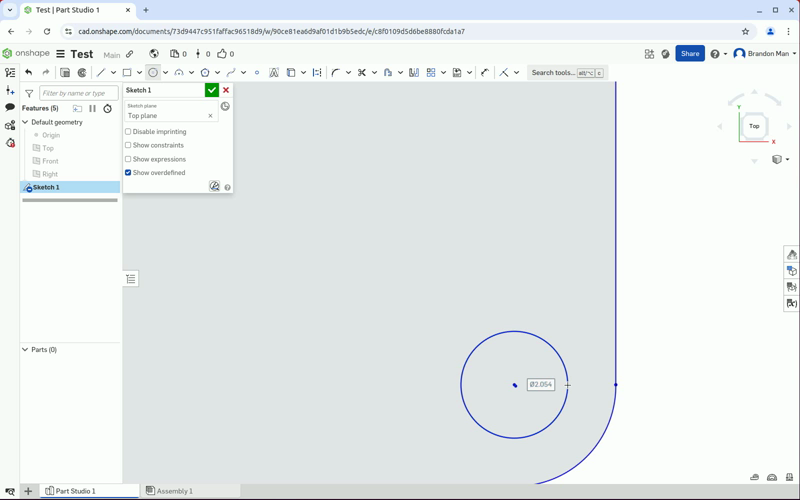
scroll(-6)
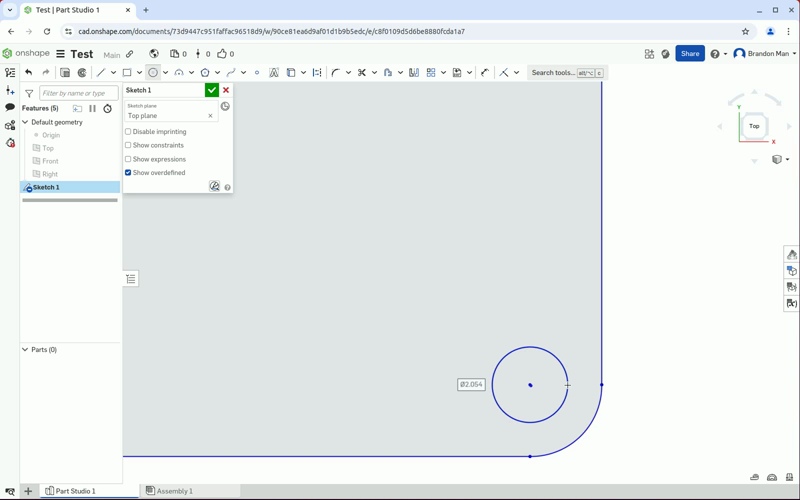
scroll(-6)
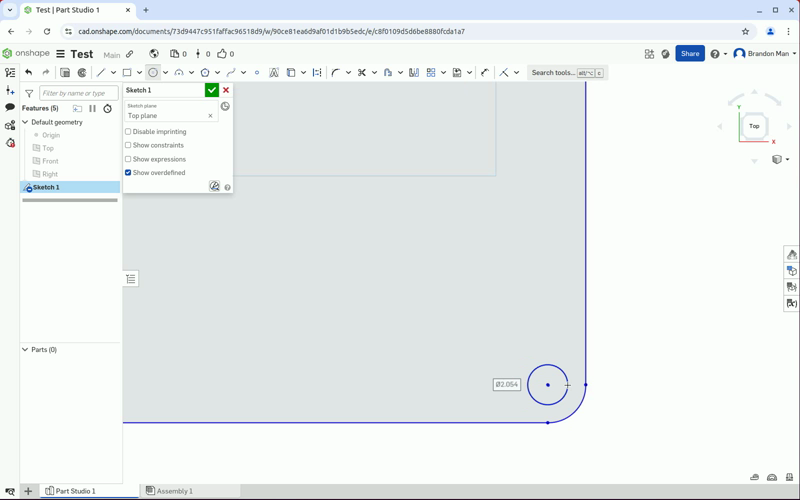
scroll(-6)
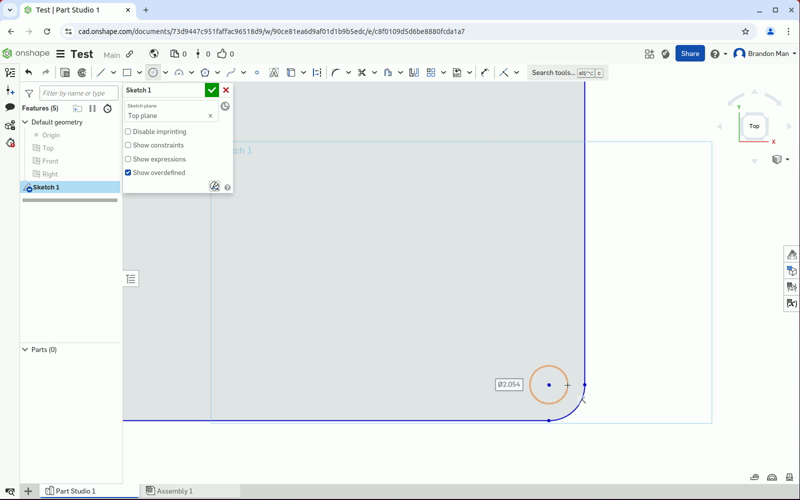
scroll(-6)
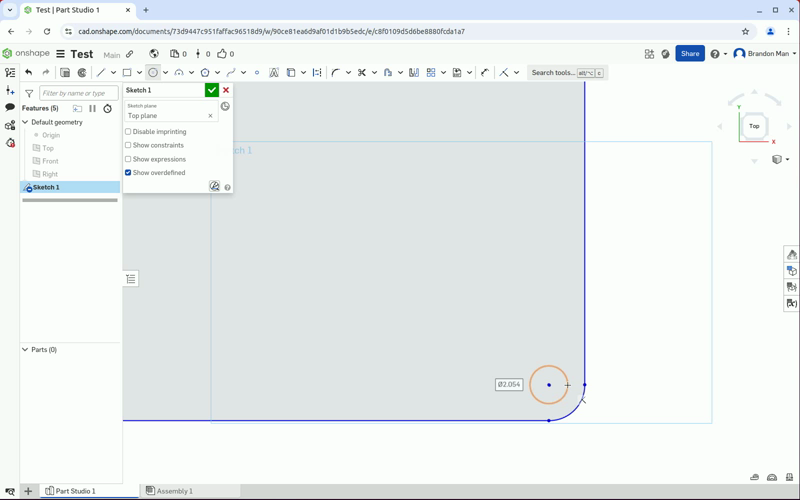
scroll(-6)
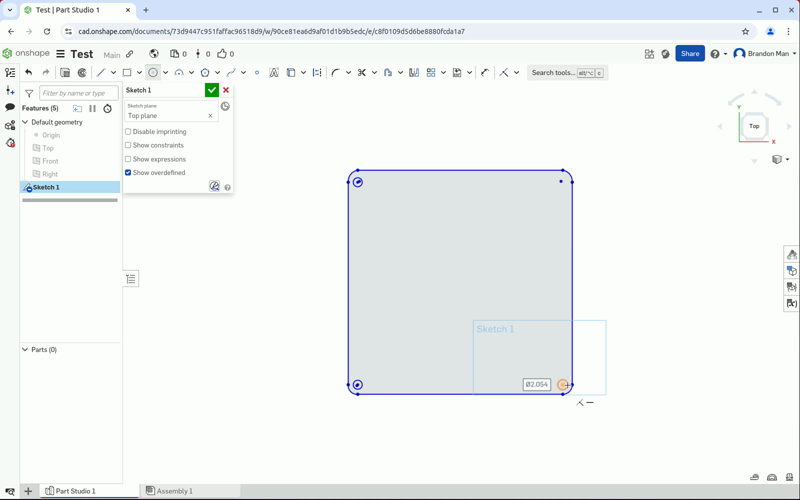
key(esc)
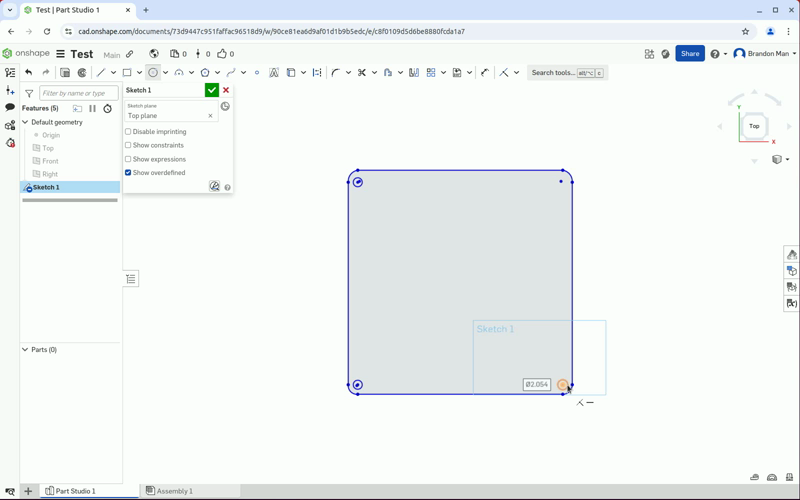
key(c)
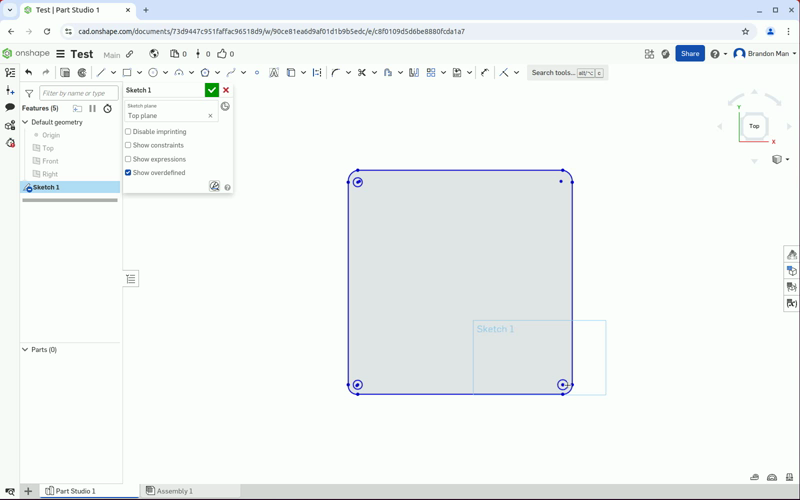
key_down(shift)
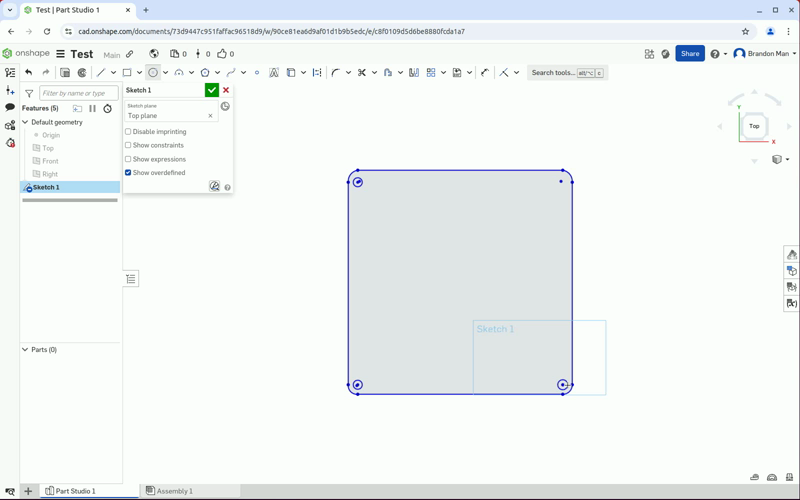
mouse_move(562, 182)
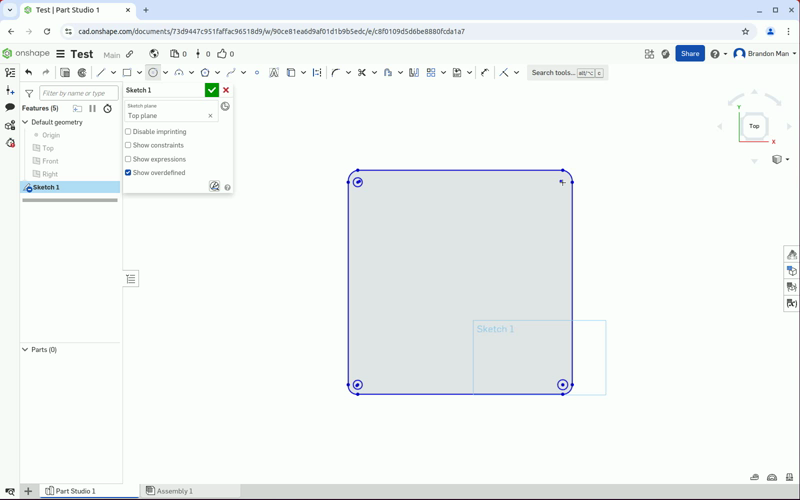
scroll(6)
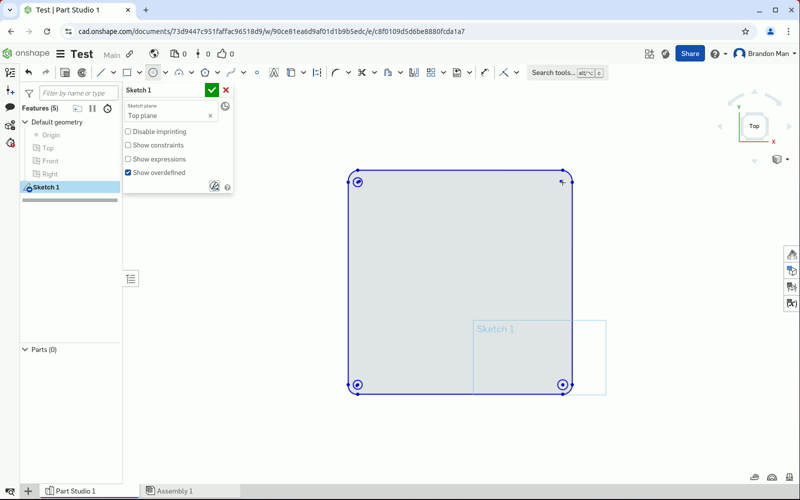
scroll(6)
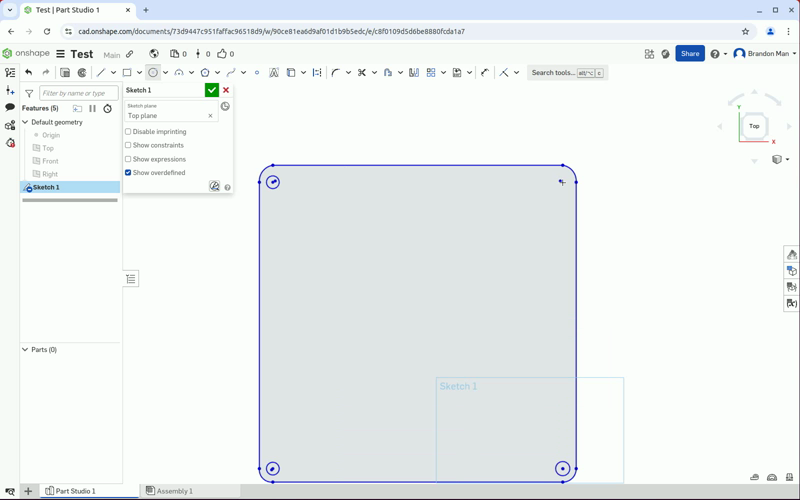
scroll(6)
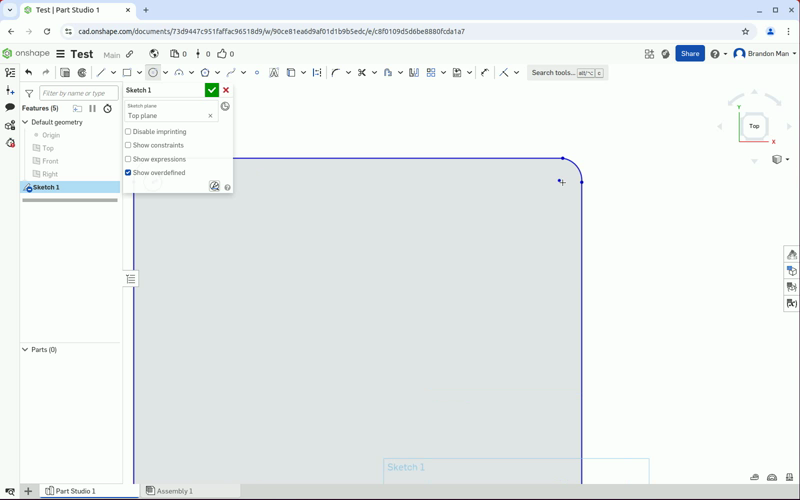
scroll(6)
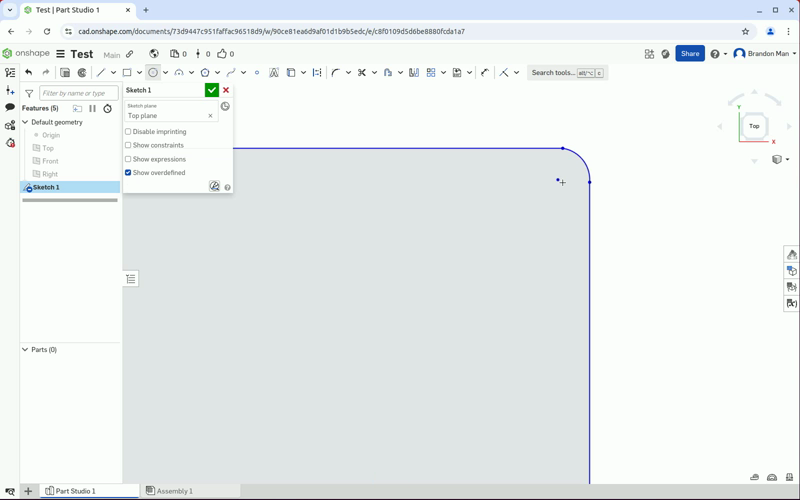
scroll(6)
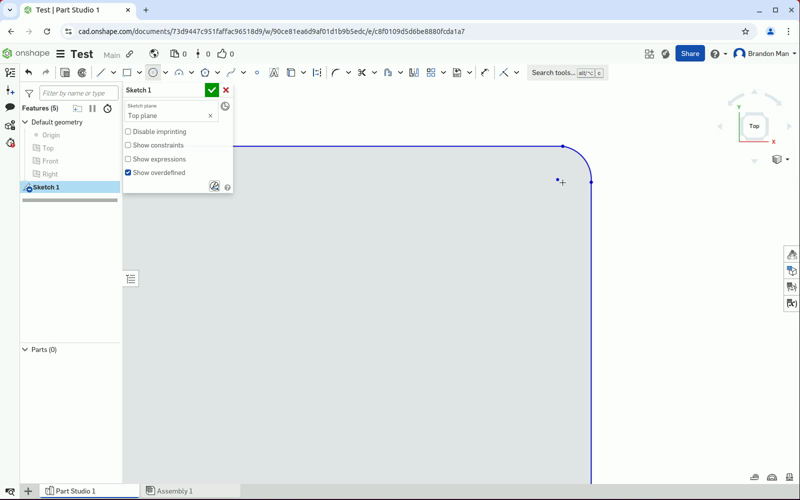
scroll(6)
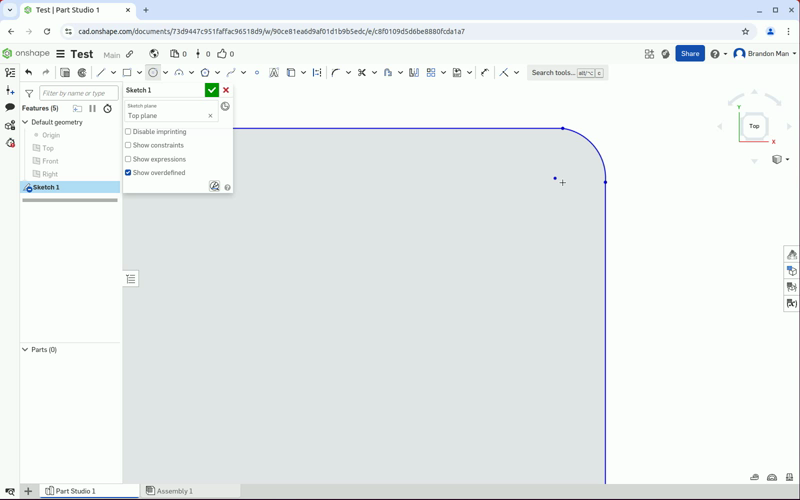
scroll(6)
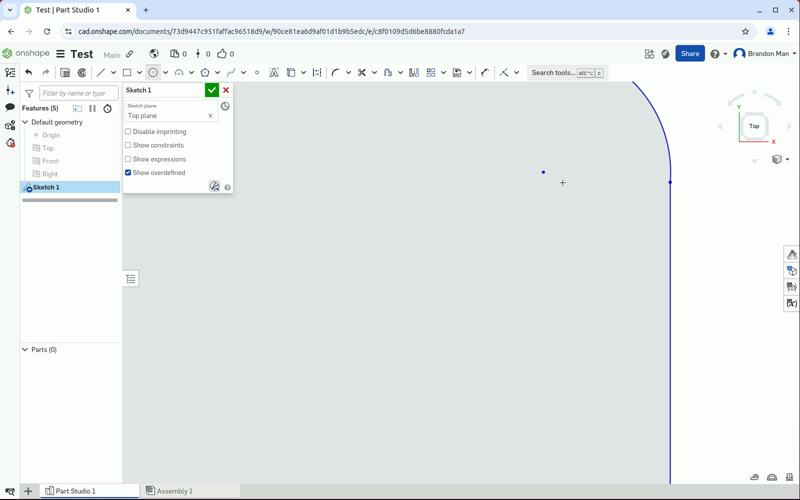
click(562, 182)
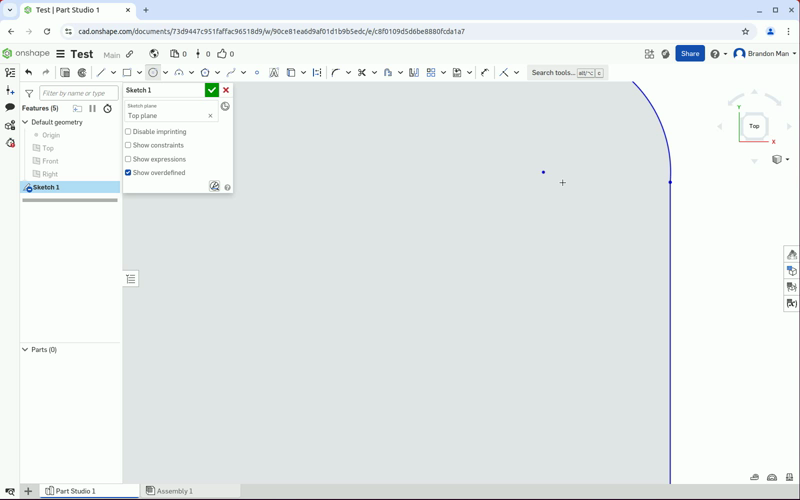
scroll(-6)
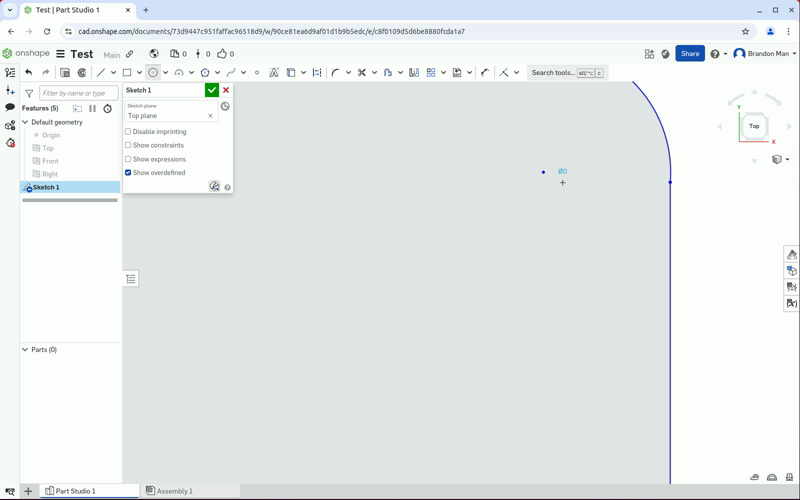
scroll(-6)
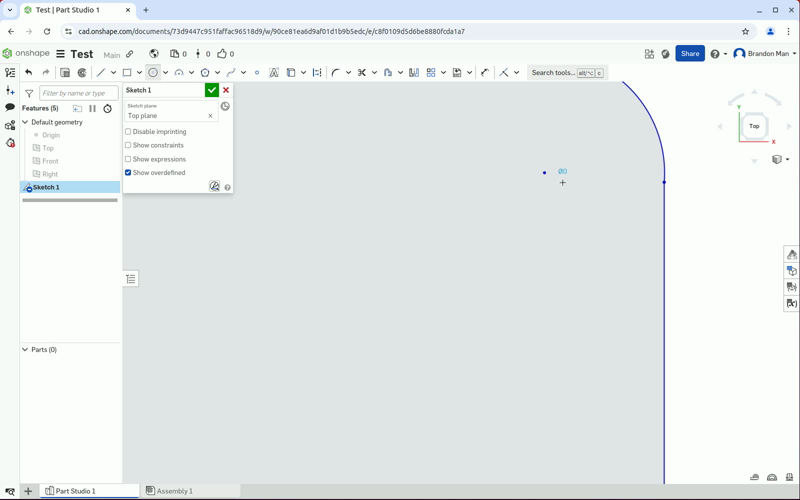
scroll(-6)
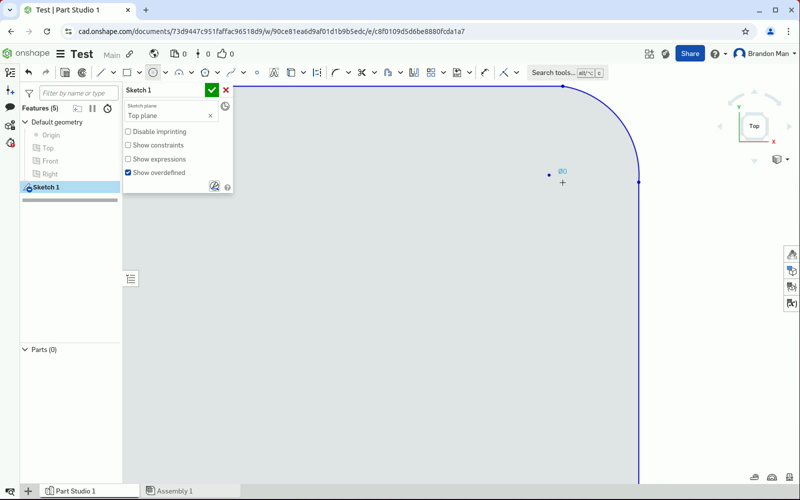
scroll(-6)
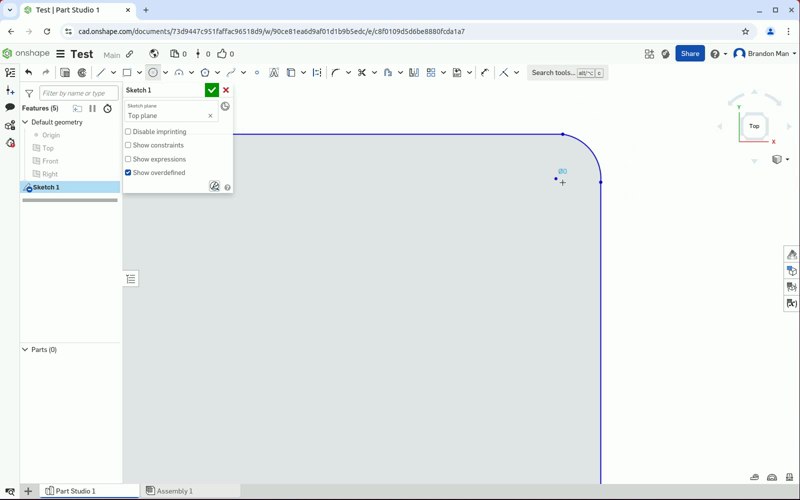
scroll(-6)
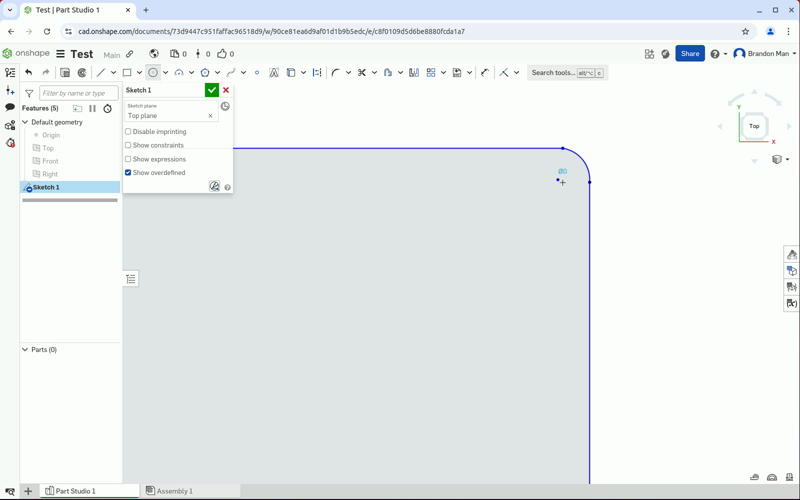
scroll(-6)
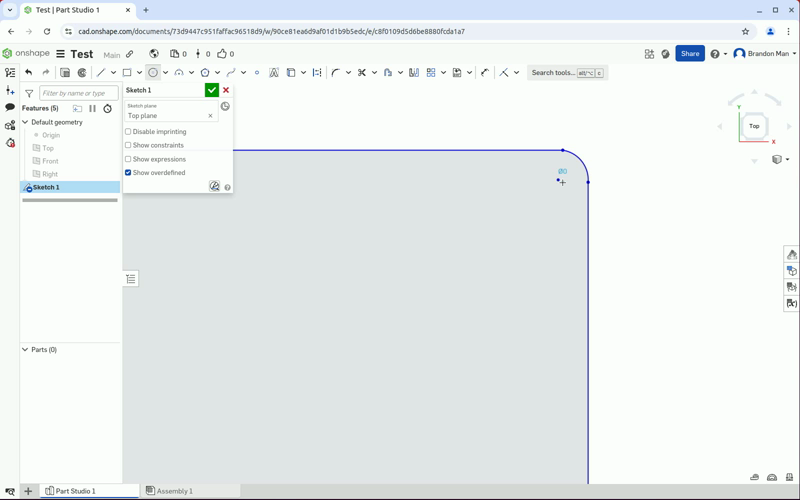
scroll(-6)
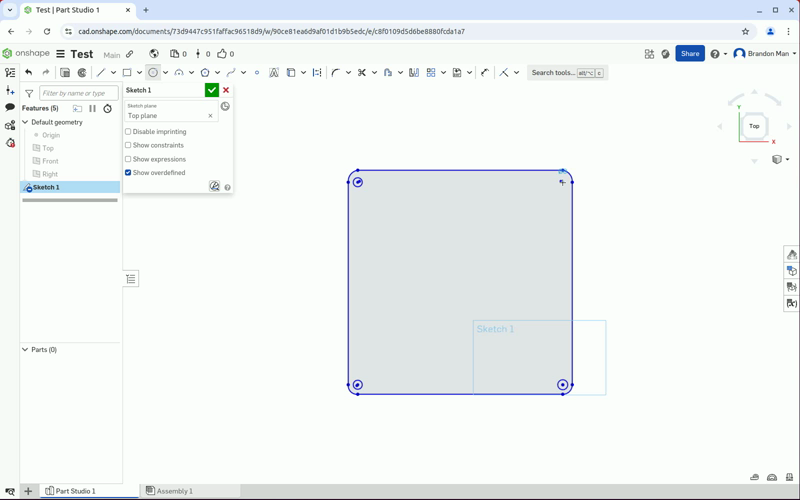
key_up(shift)
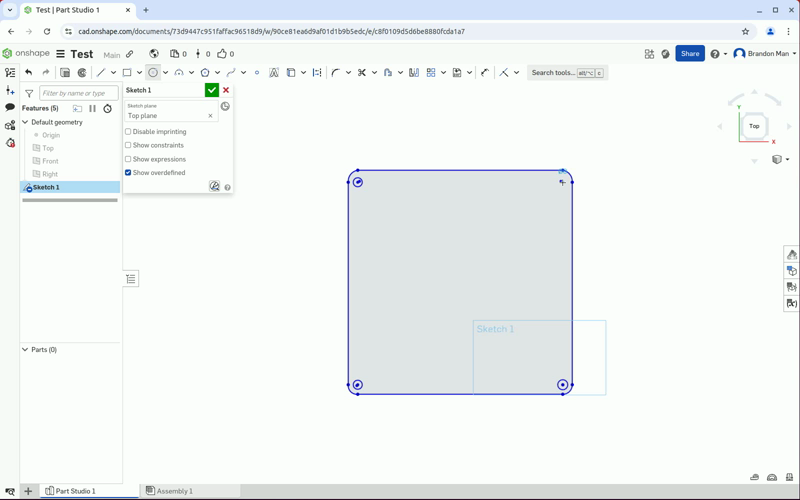
mouse_move(567, 182)
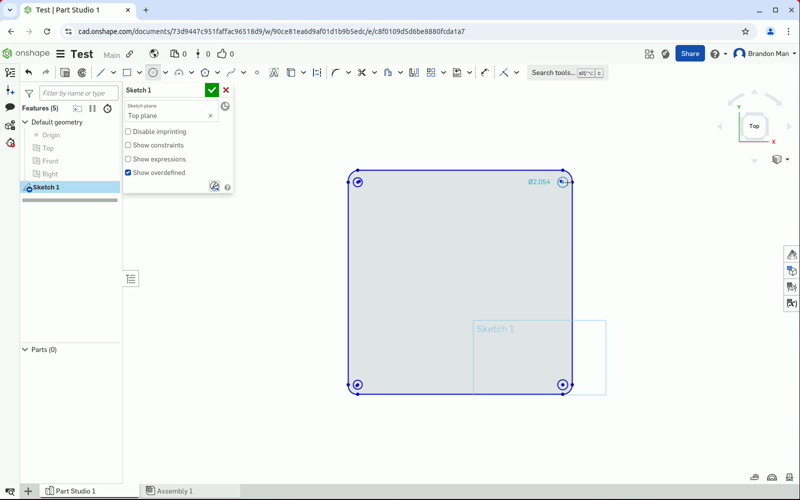
scroll(6)
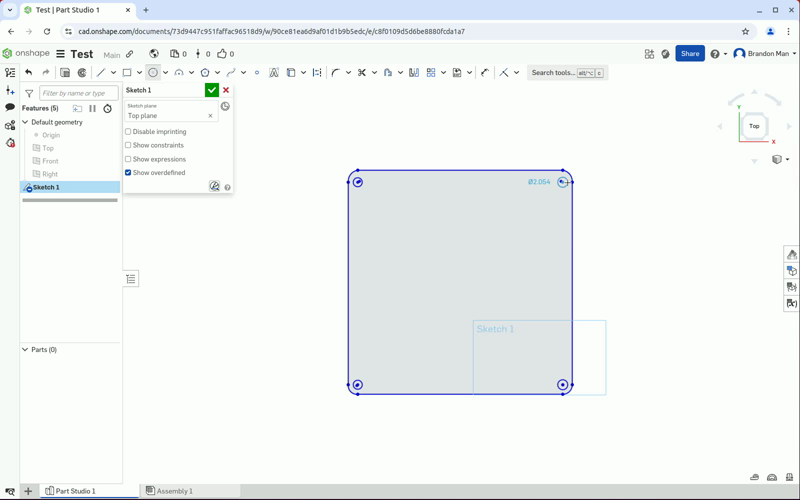
scroll(6)
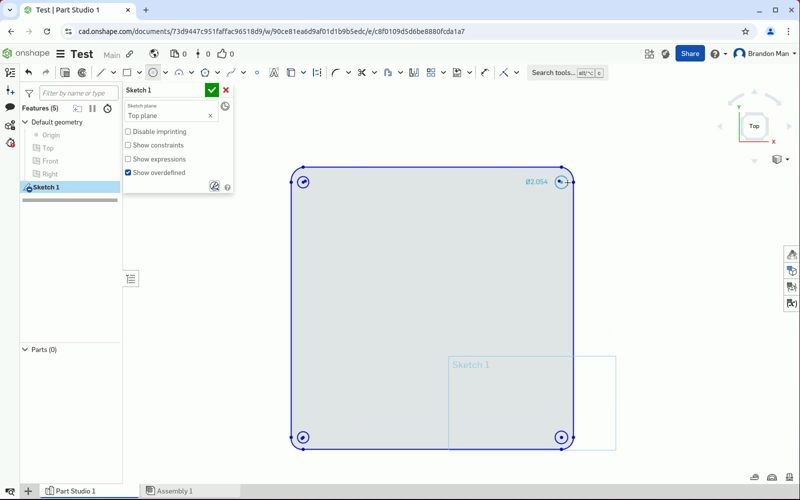
scroll(6)
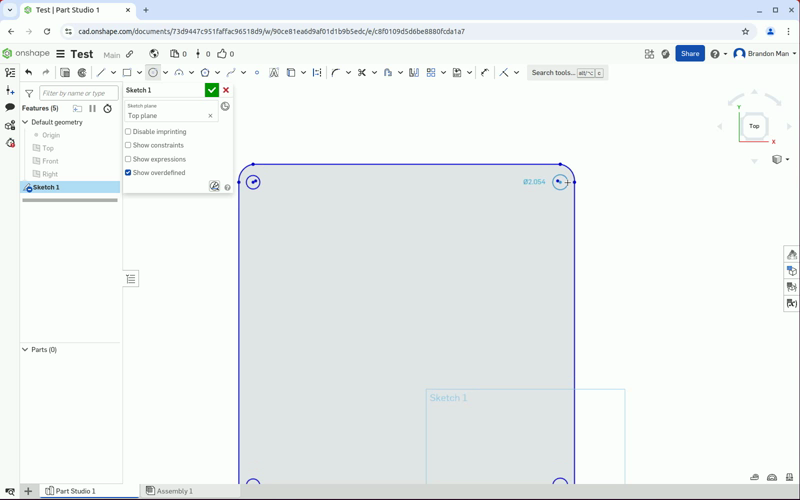
scroll(6)
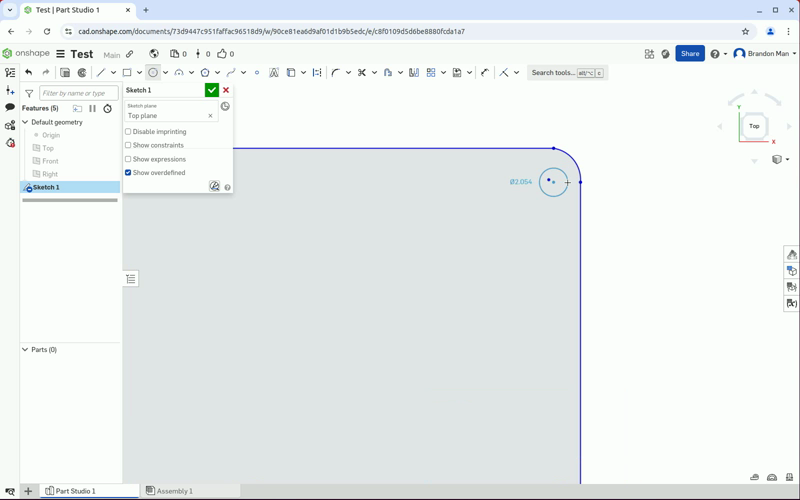
scroll(6)
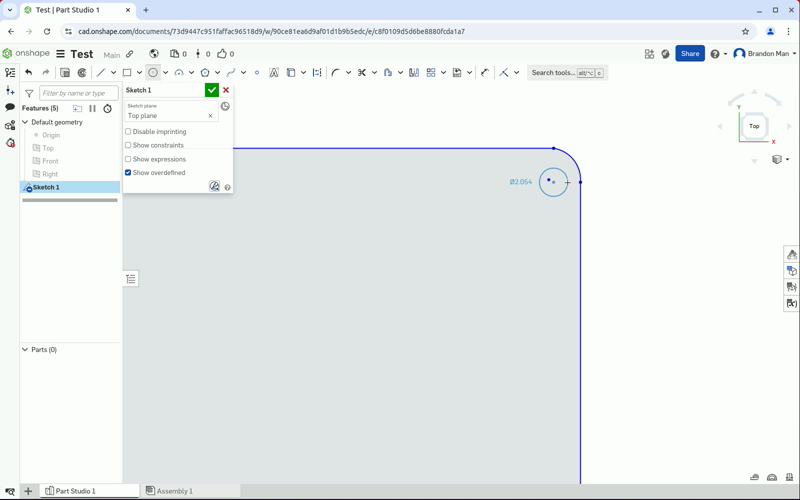
scroll(6)
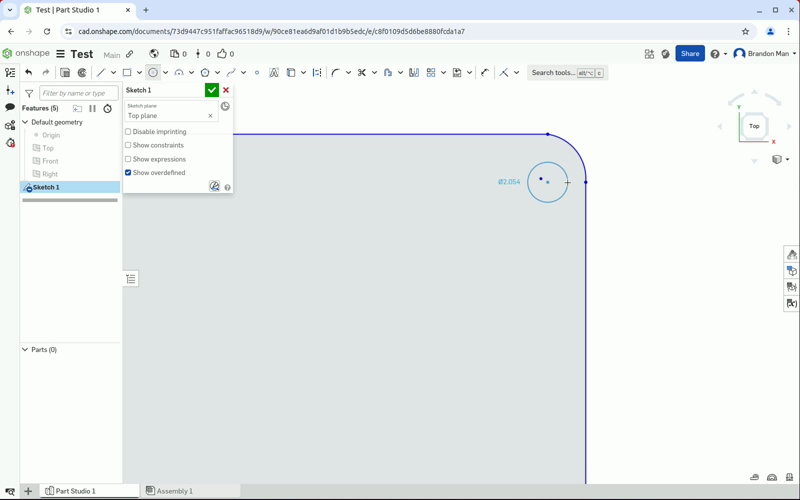
scroll(6)
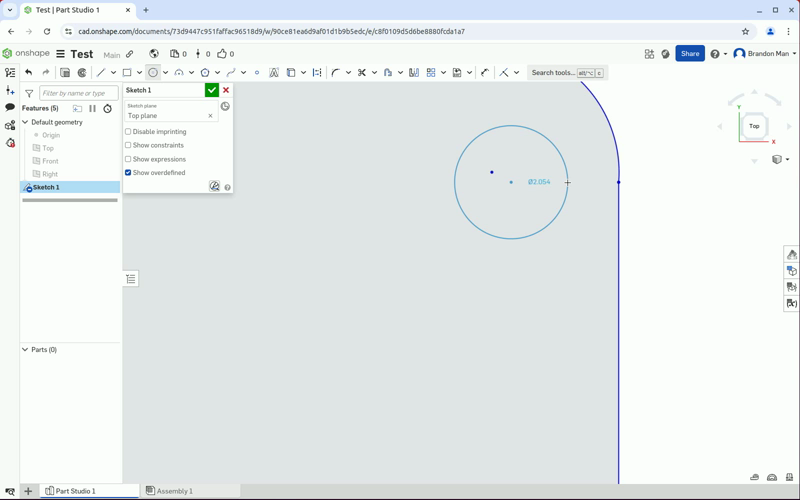
click(567, 182)
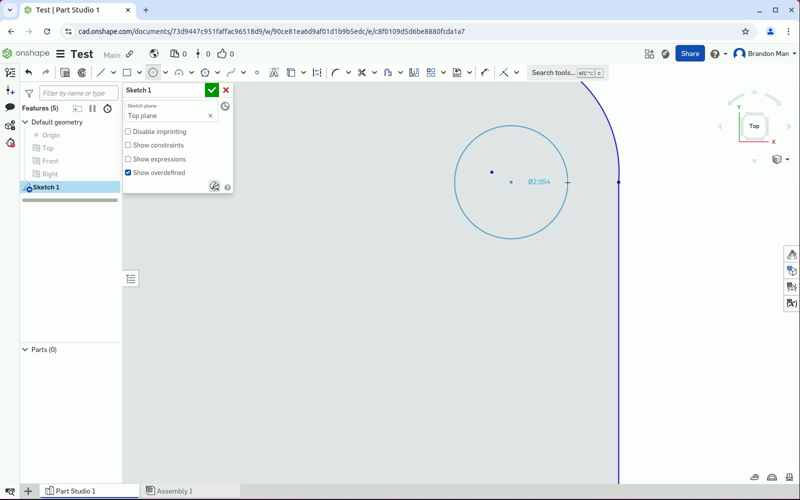
scroll(-6)
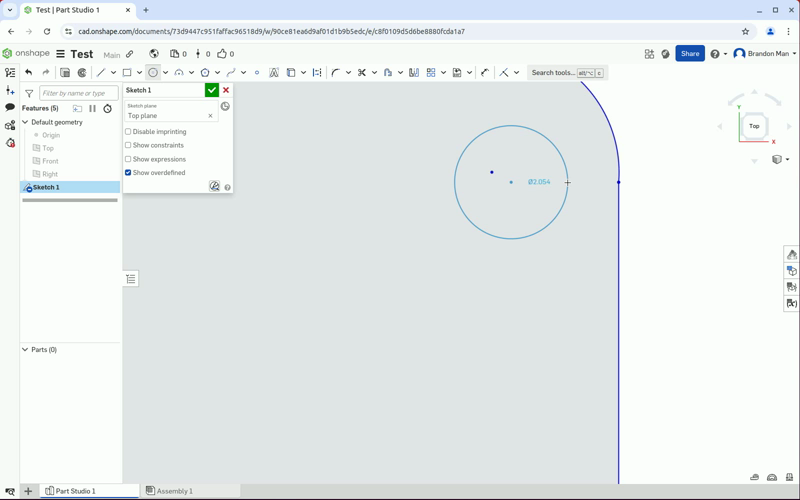
scroll(-6)
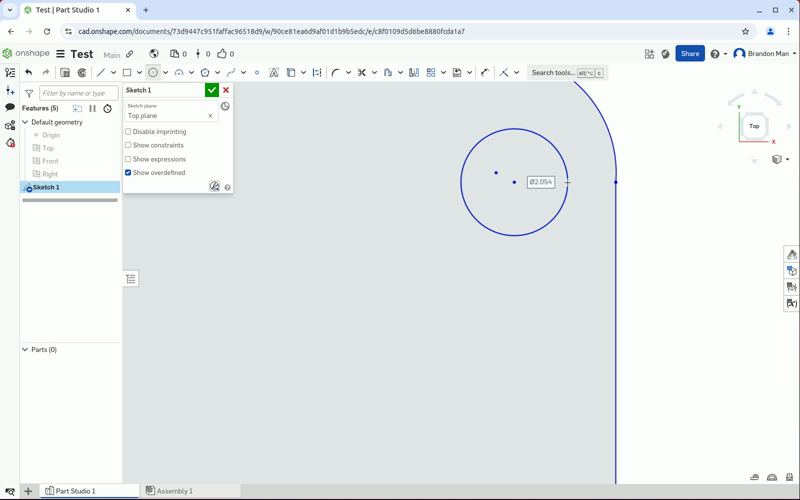
scroll(-6)
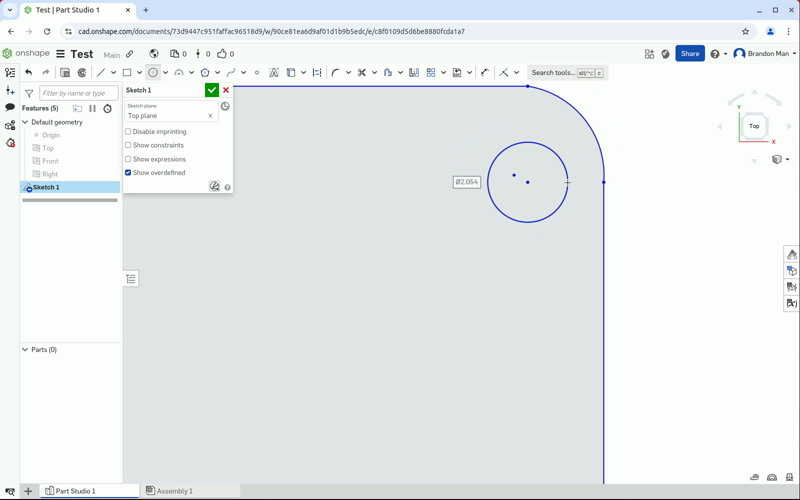
scroll(-6)
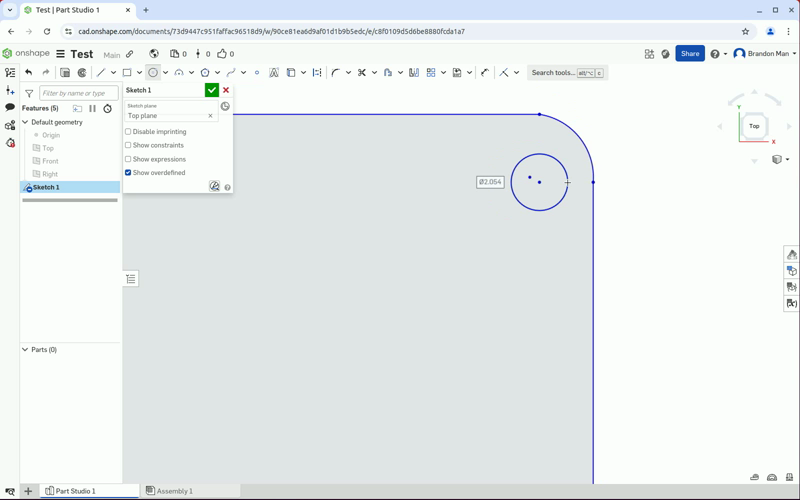
scroll(-6)
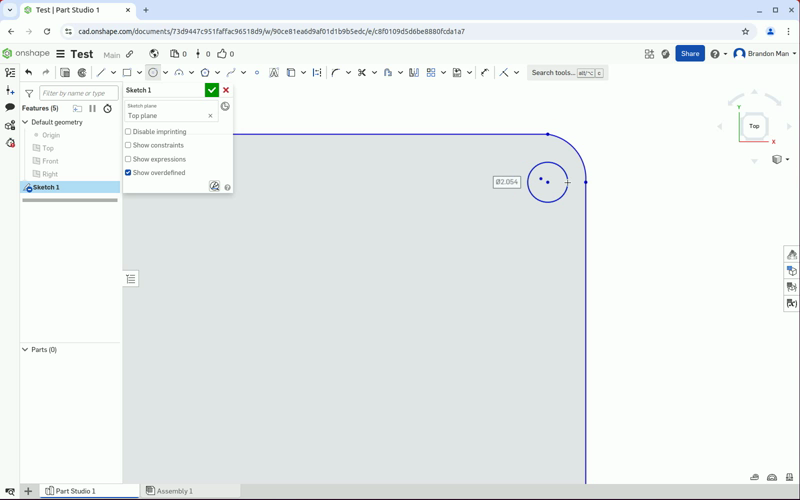
scroll(-6)
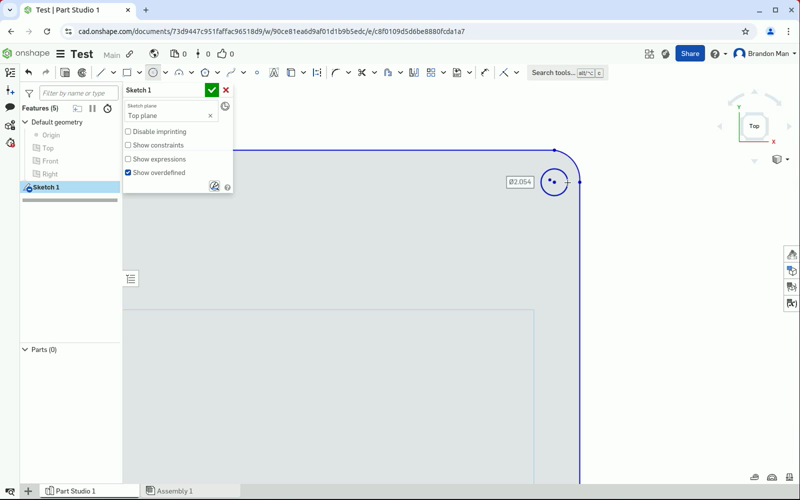
scroll(-6)
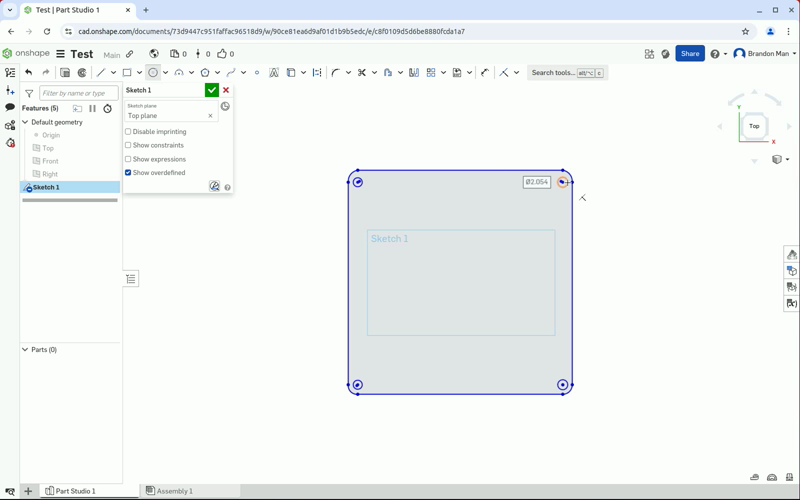
key(esc)
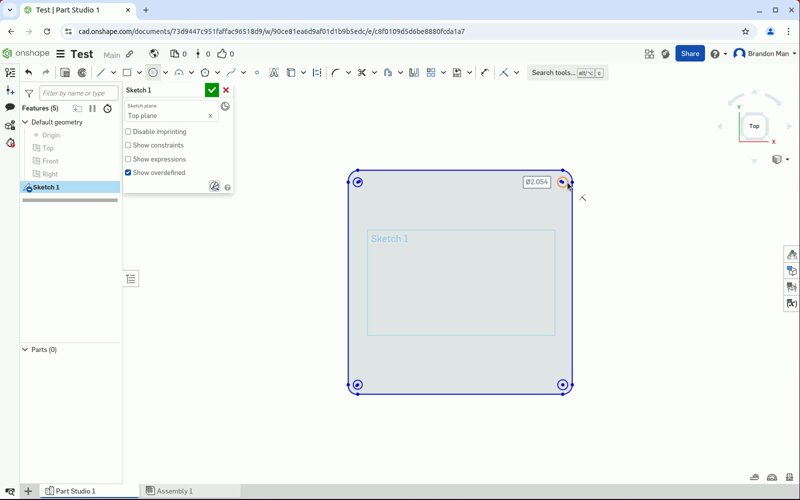
mouse_move(483, 236)
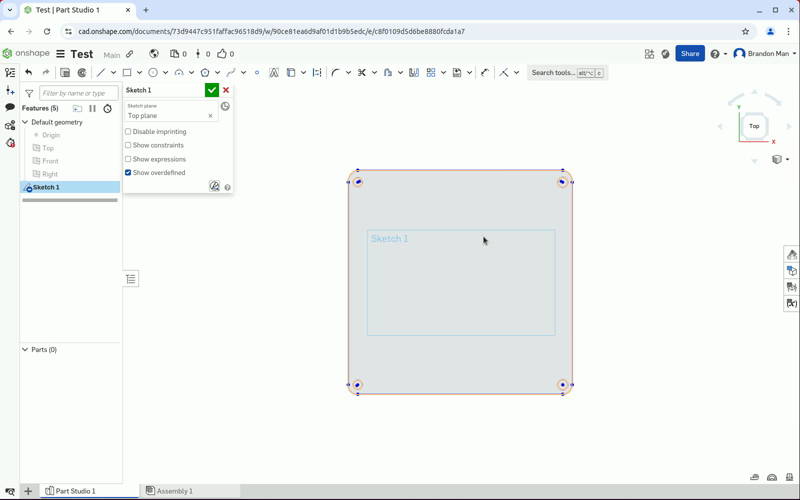
click(483, 236)
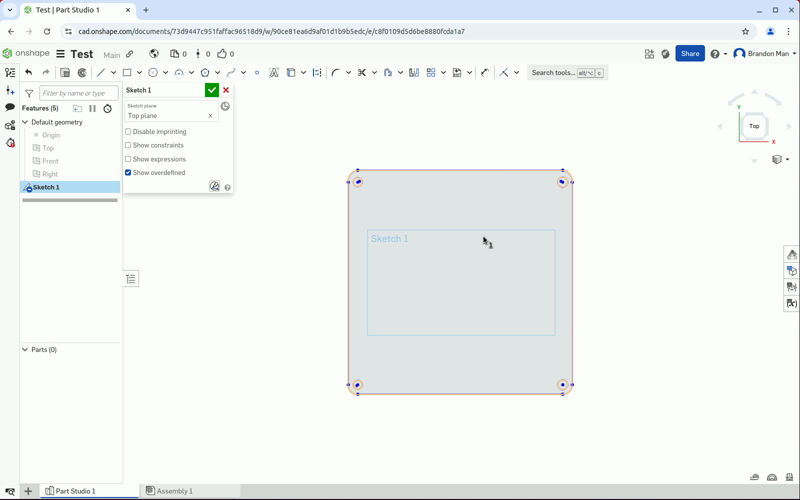
mouse_move(73, 352)
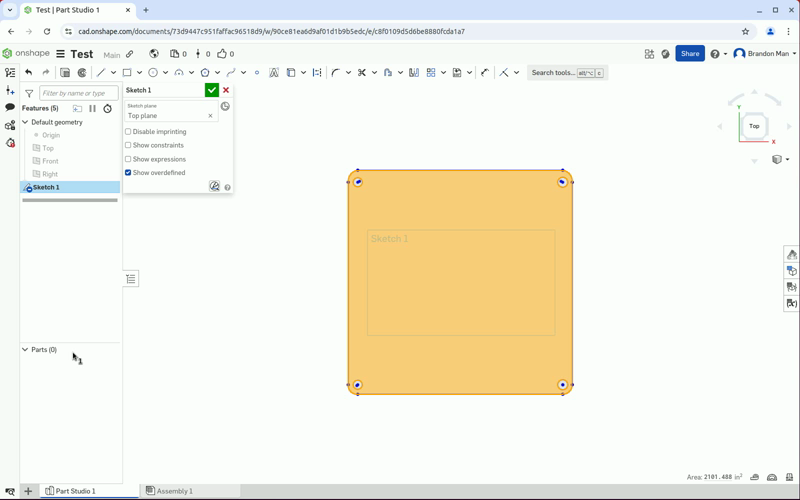
key(shift+y)
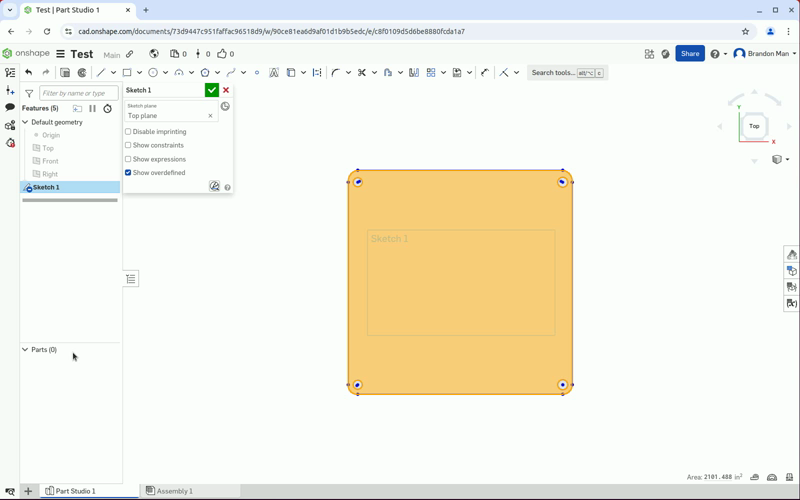
key(shift+e)
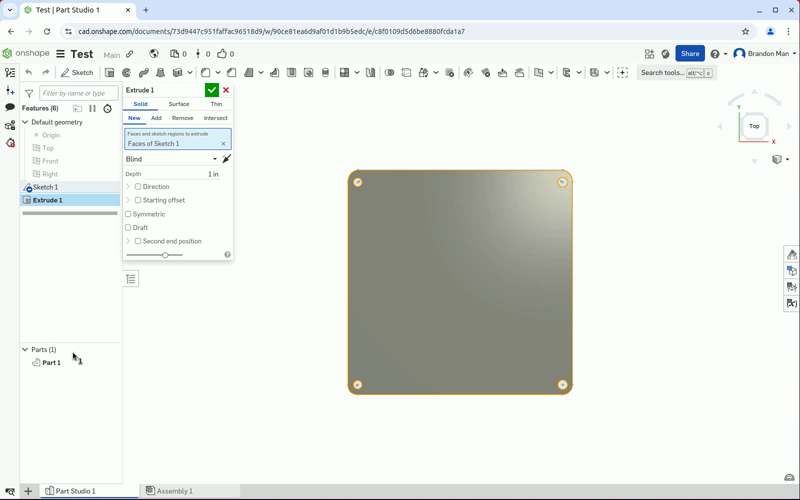
mouse_move(143, 106)
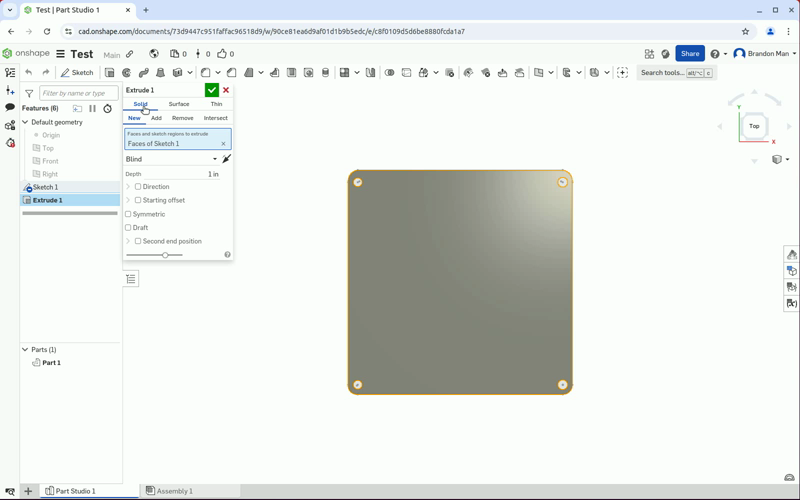
click(143, 106)
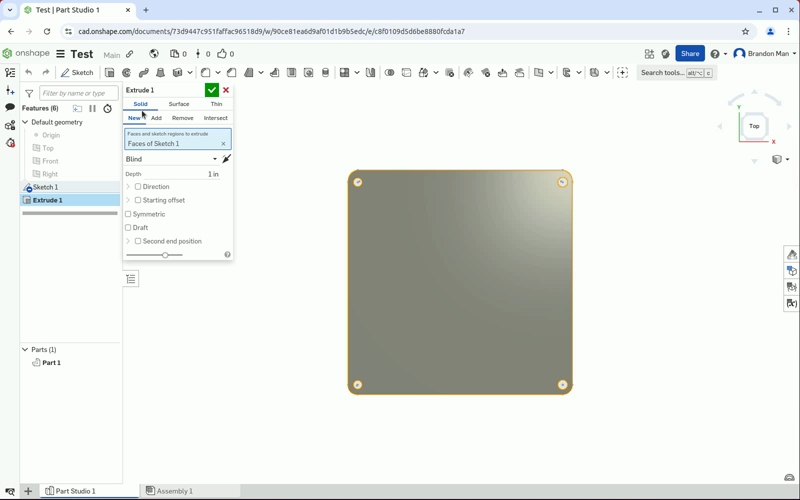
mouse_move(137, 120)
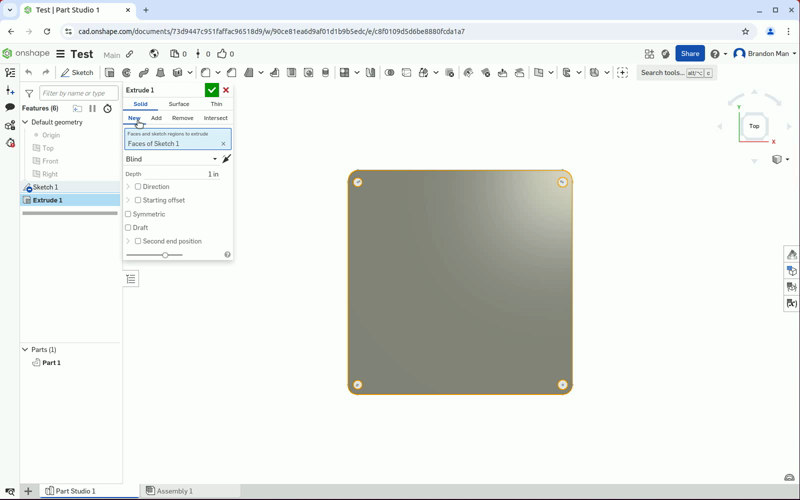
click(137, 120)
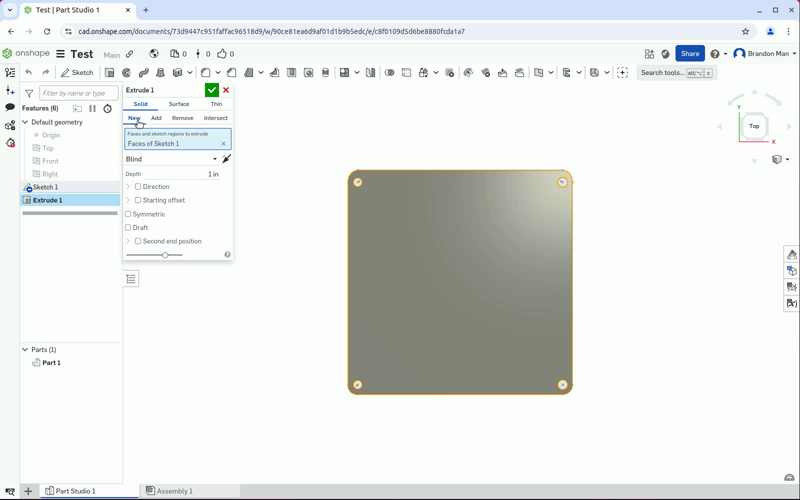
key(tab, 4)
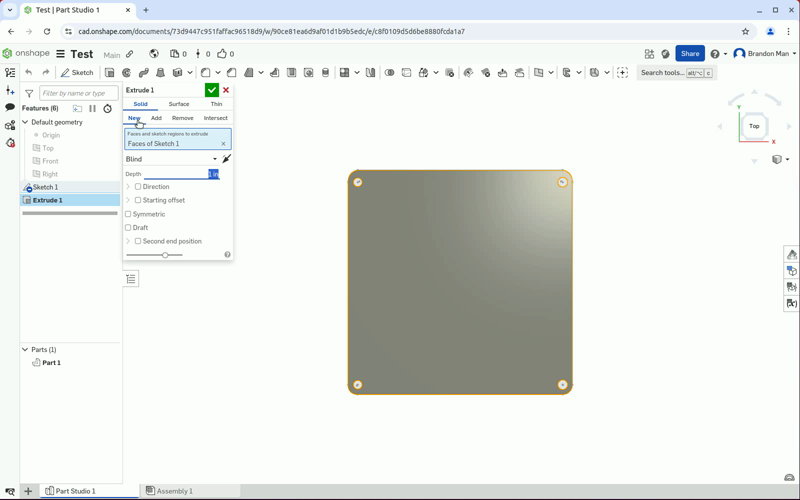
text(1.204)
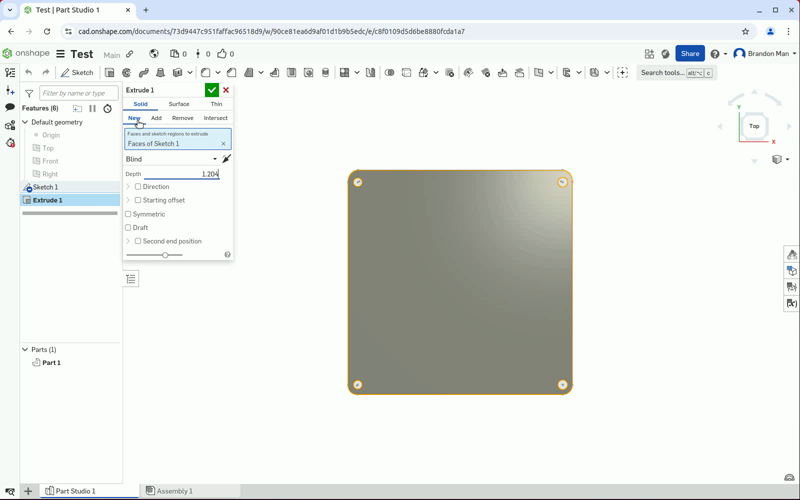
key(enter)
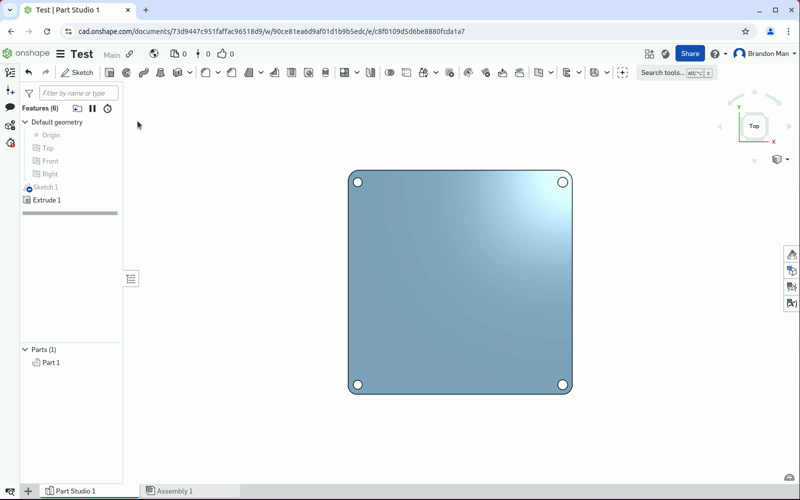
key(shift+h)
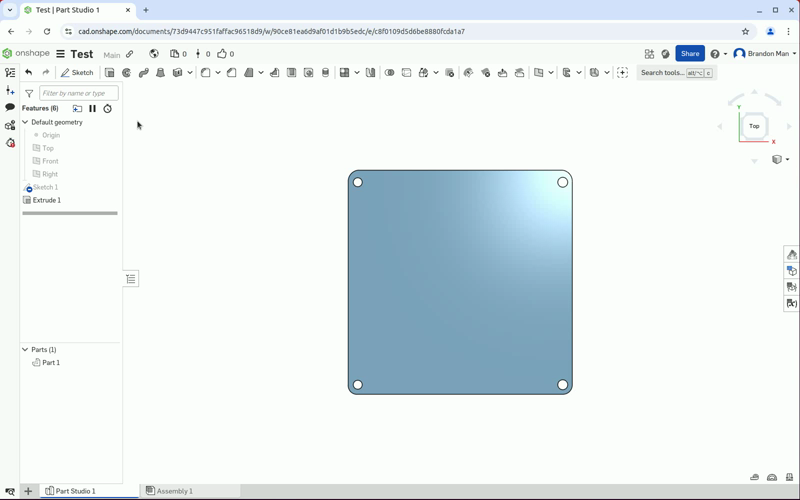
key(shift+h)
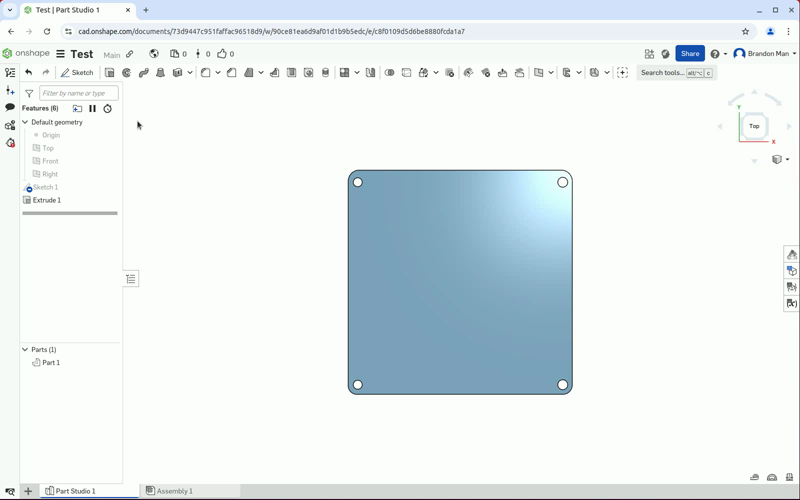
mouse_move(73, 189)
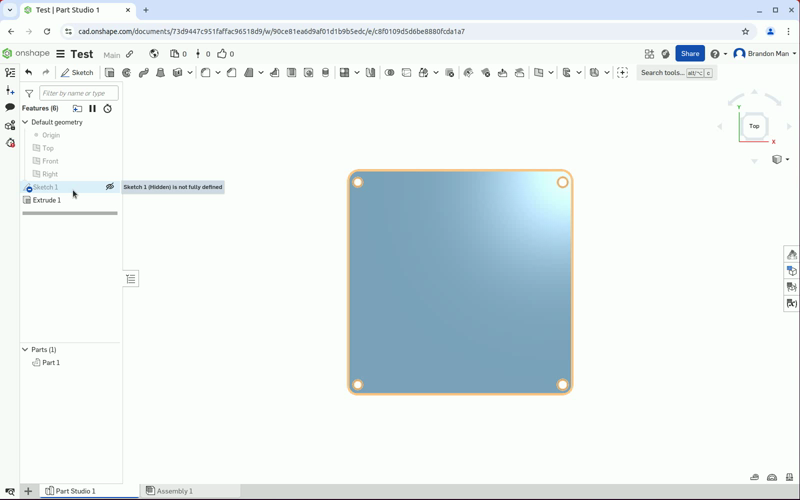
click(73, 189)
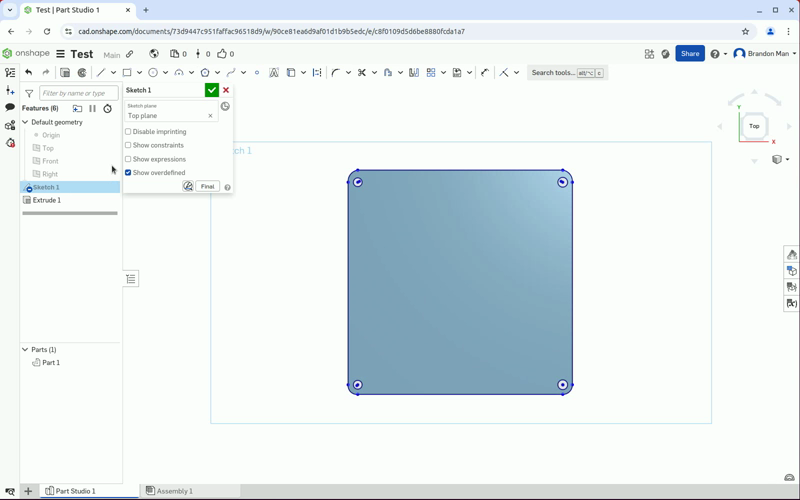
mouse_move(229, 92)
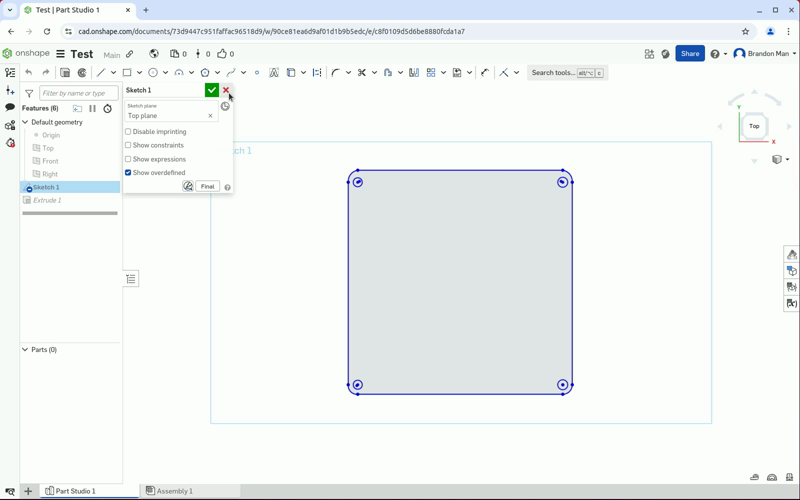
click(229, 92)
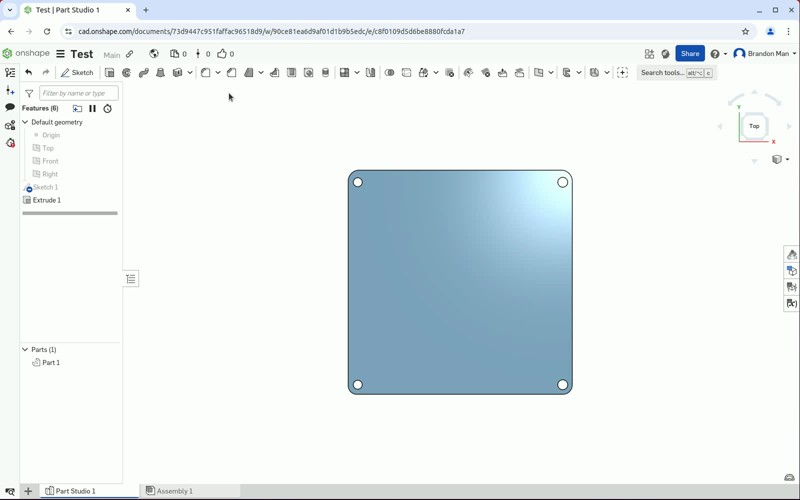
mouse_move(541, 75)
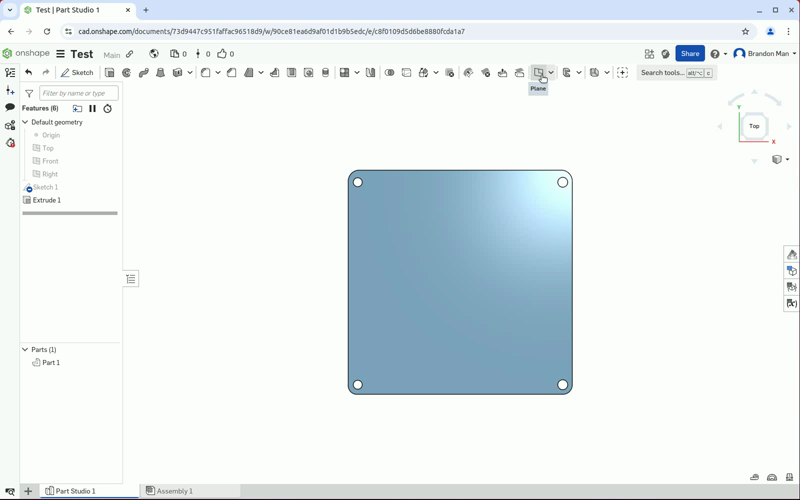
click(541, 75)
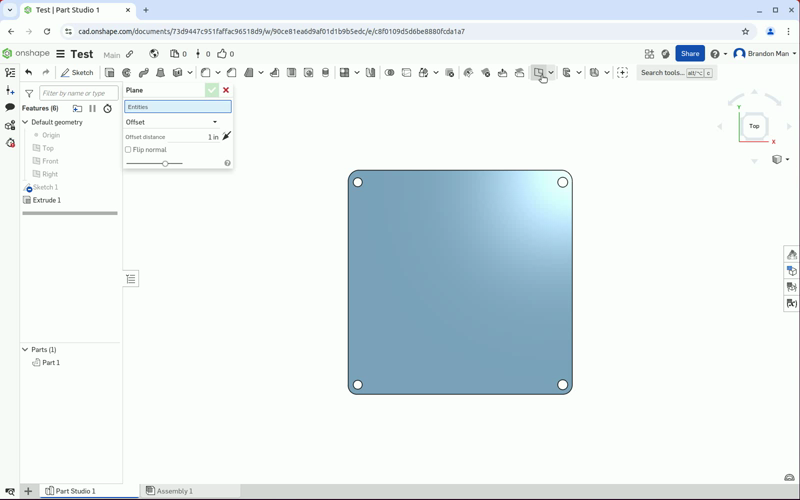
mouse_move(73, 150)
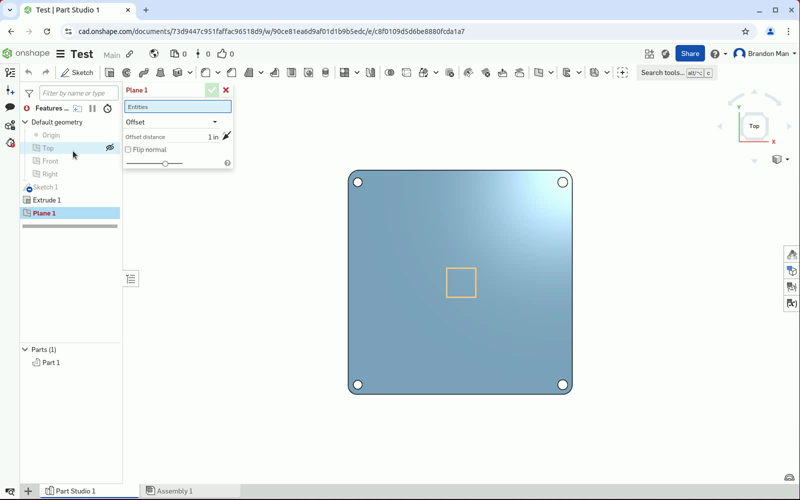
click(73, 150)
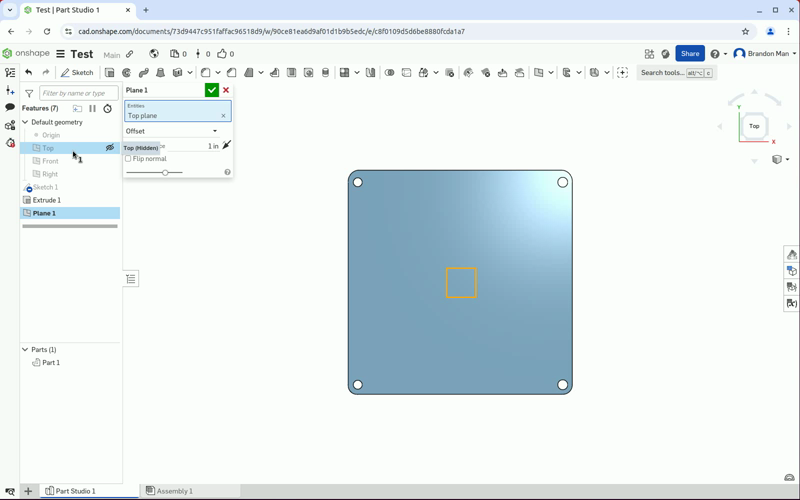
key(tab, 2)
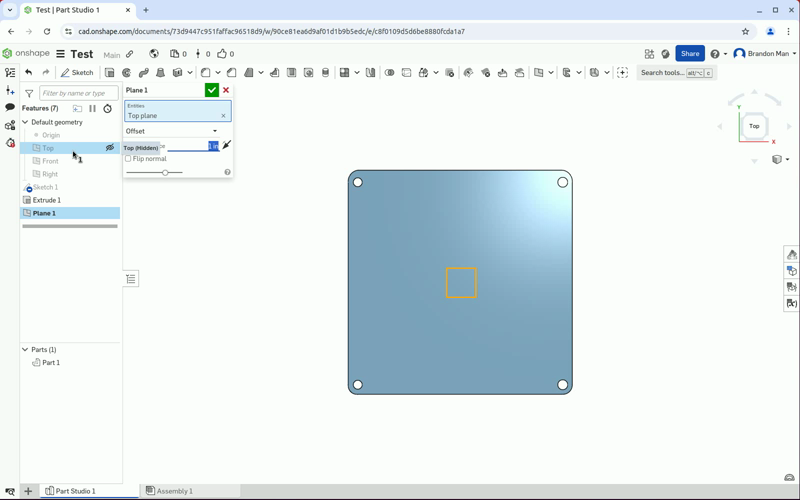
text(1.202)
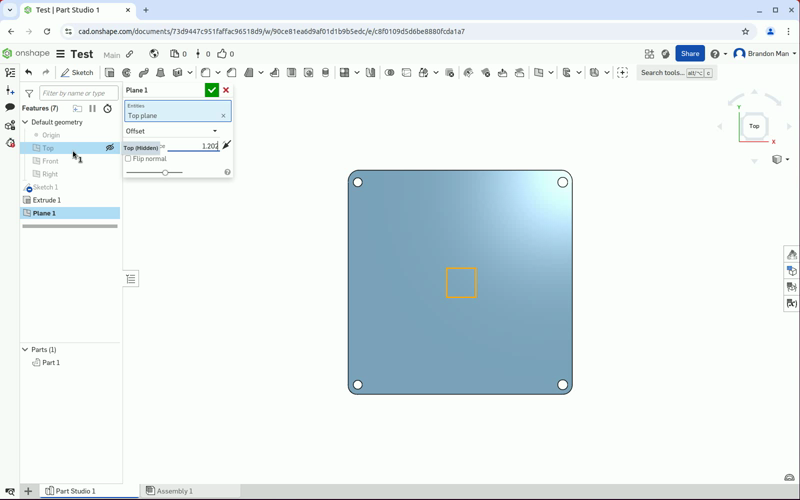
key(enter, 2)
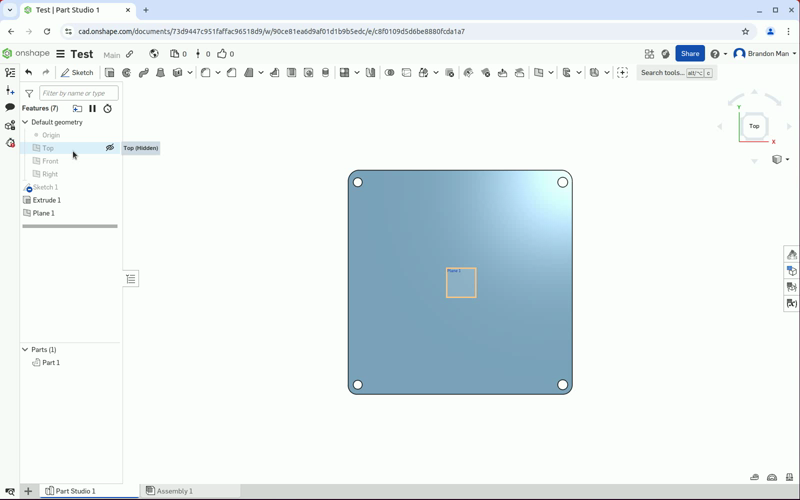
key(shift+s)
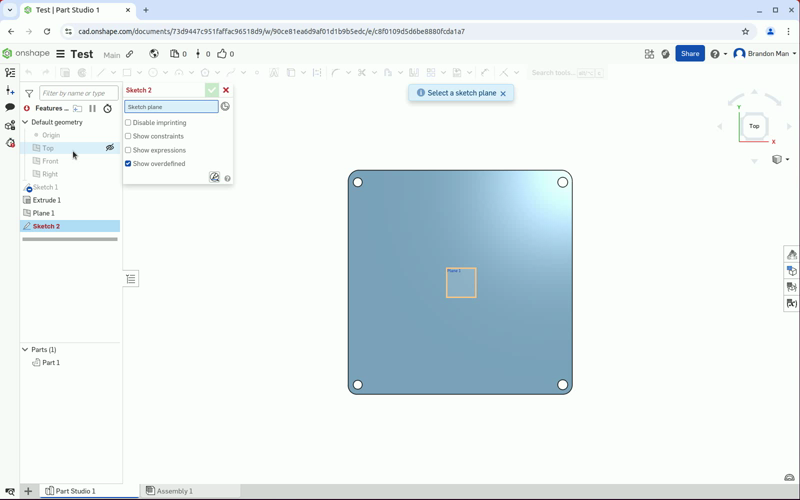
mouse_move(73, 215)
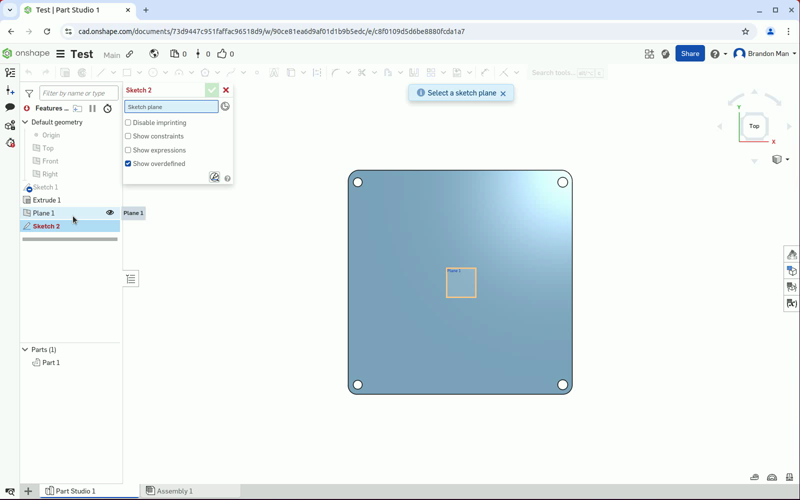
click(73, 215)
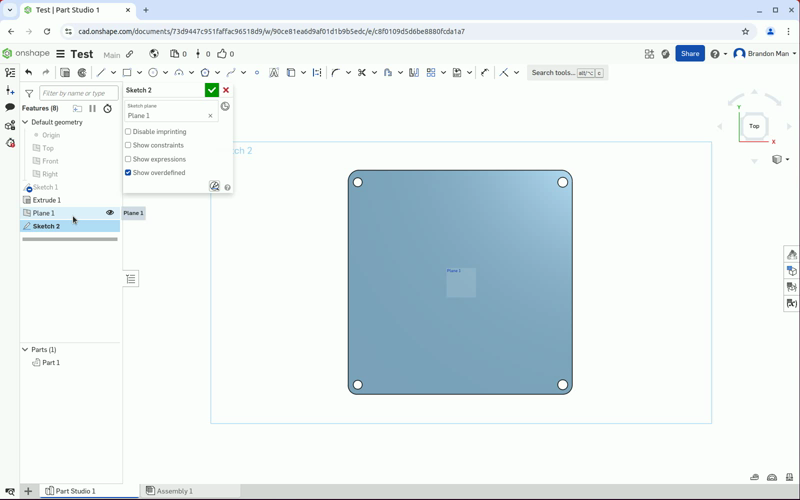
mouse_move(73, 352)
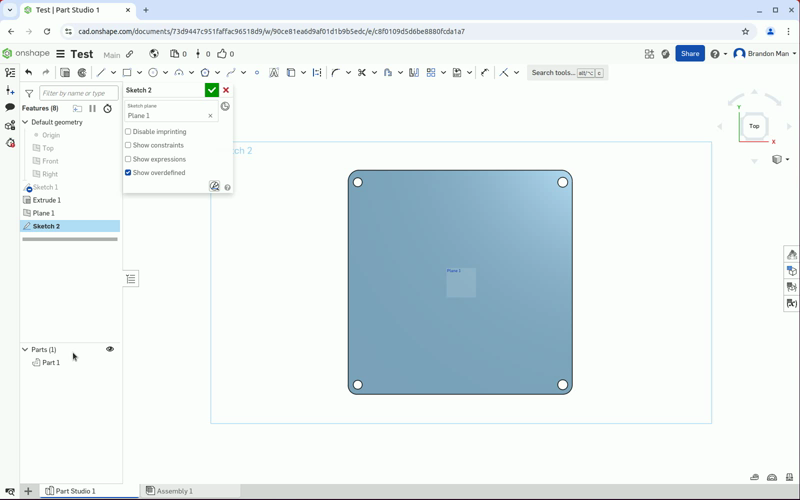
key(y)
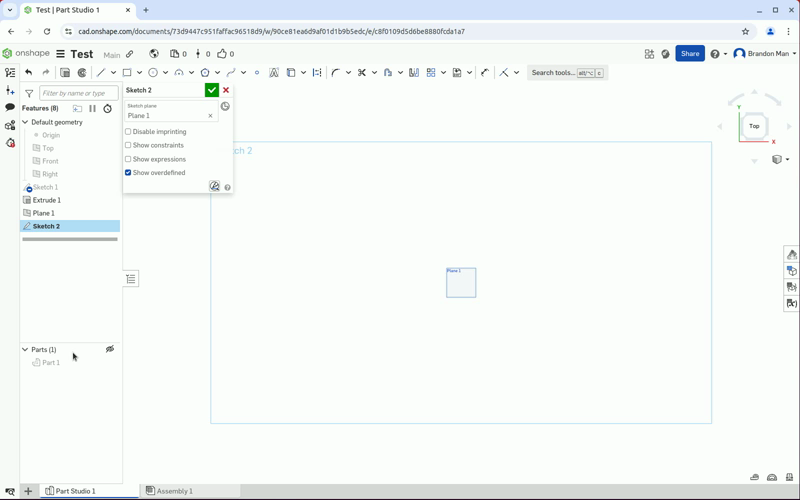
key(a)
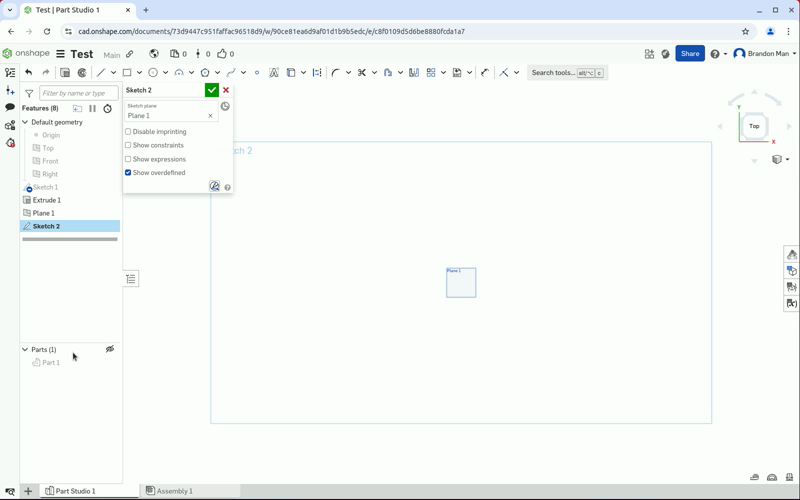
key_down(shift)
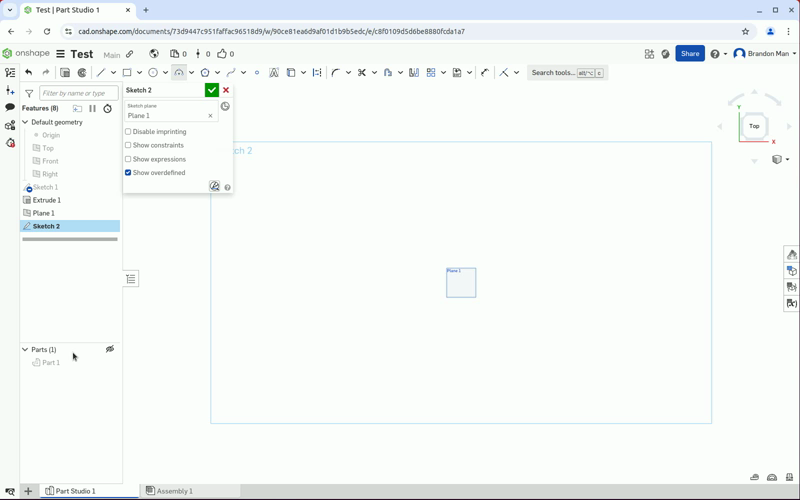
mouse_move(368, 365)
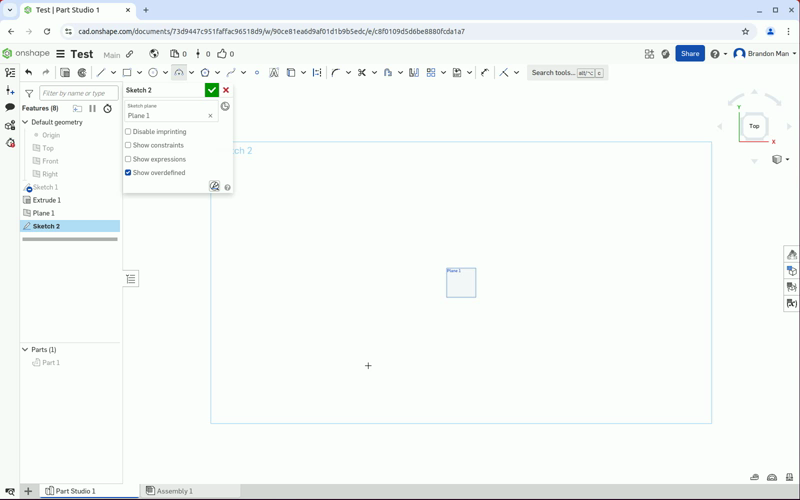
click(368, 365)
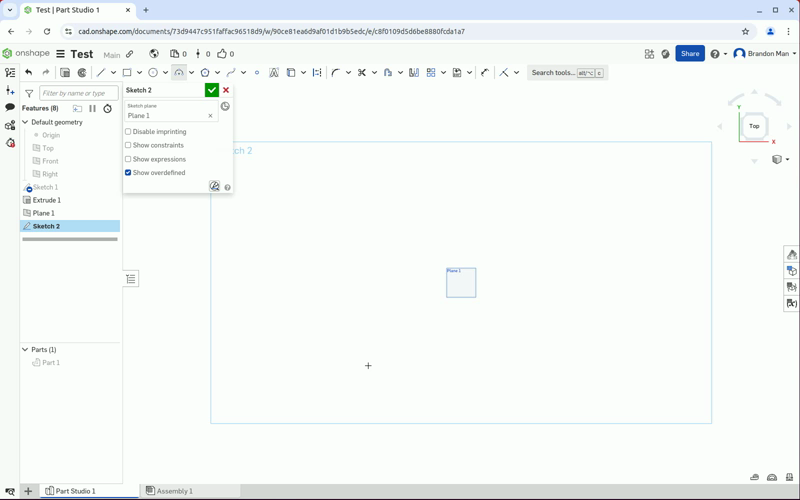
key_up(shift)
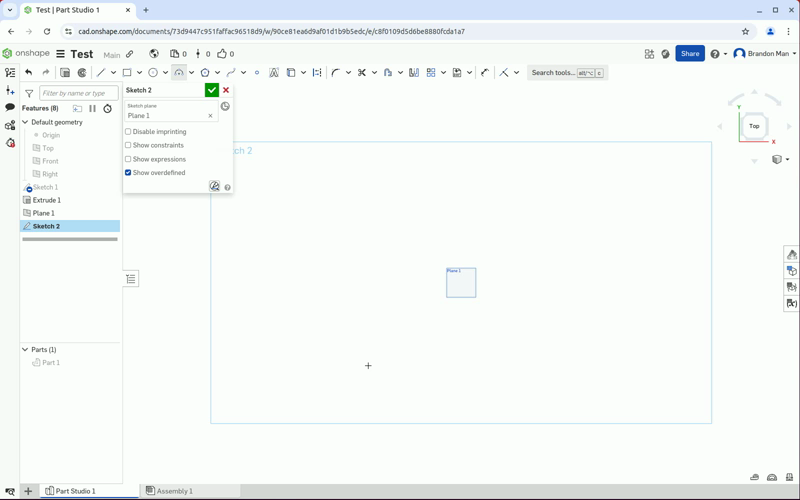
key_down(shift)
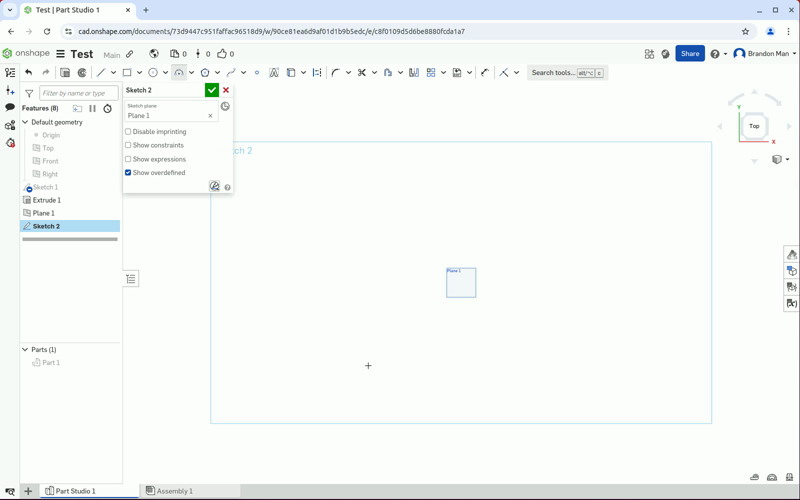
mouse_move(377, 374)
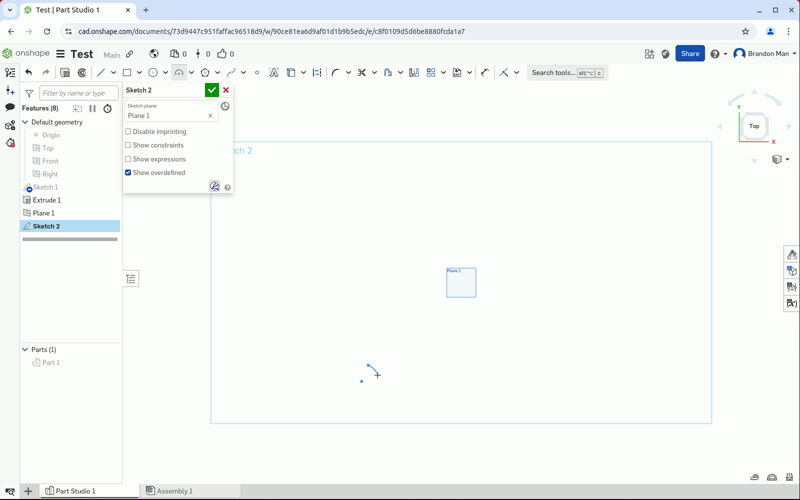
click(377, 374)
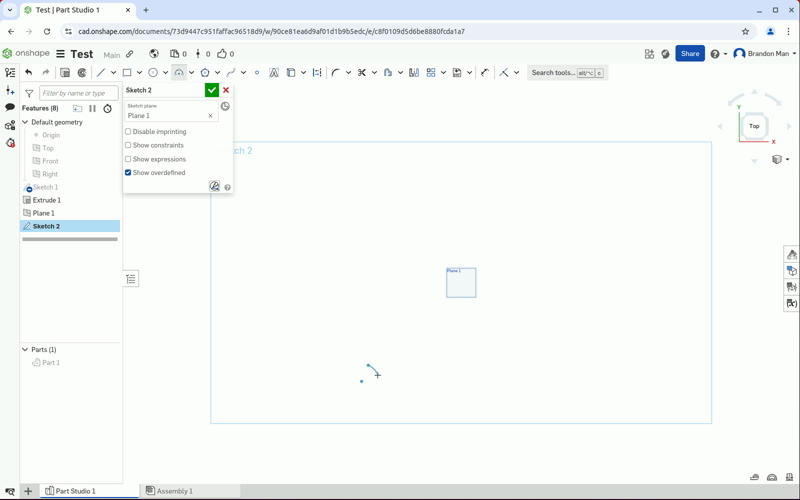
mouse_move(371, 371)
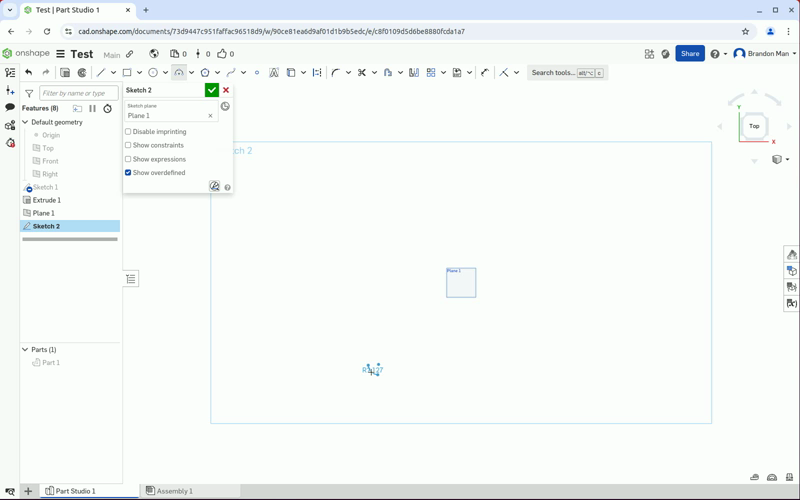
click(371, 371)
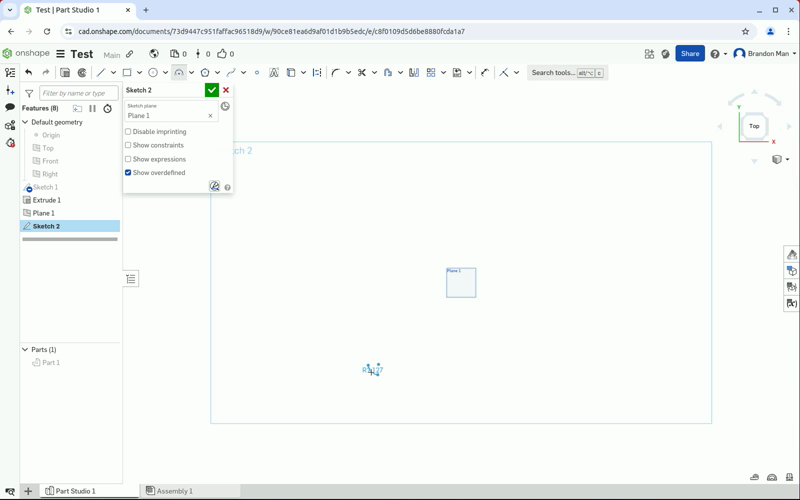
key_up(shift)
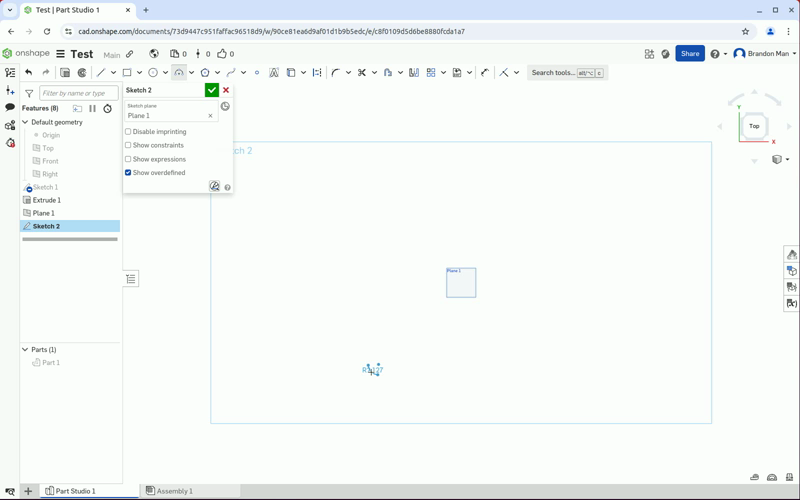
key(esc)
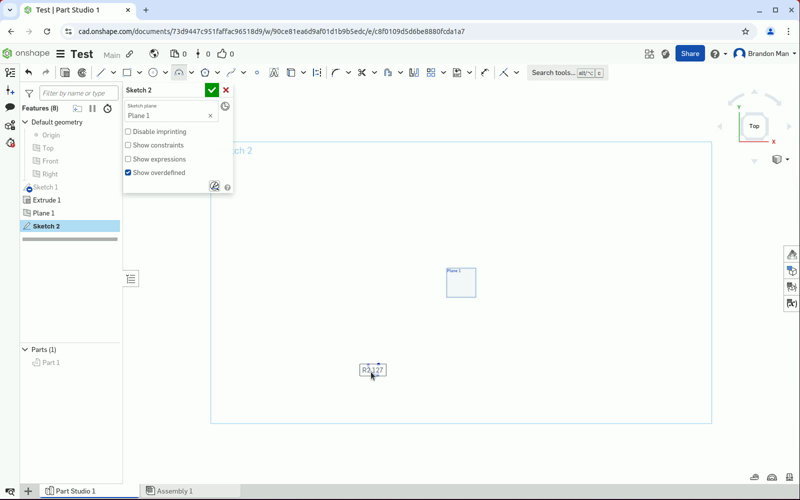
key(l)
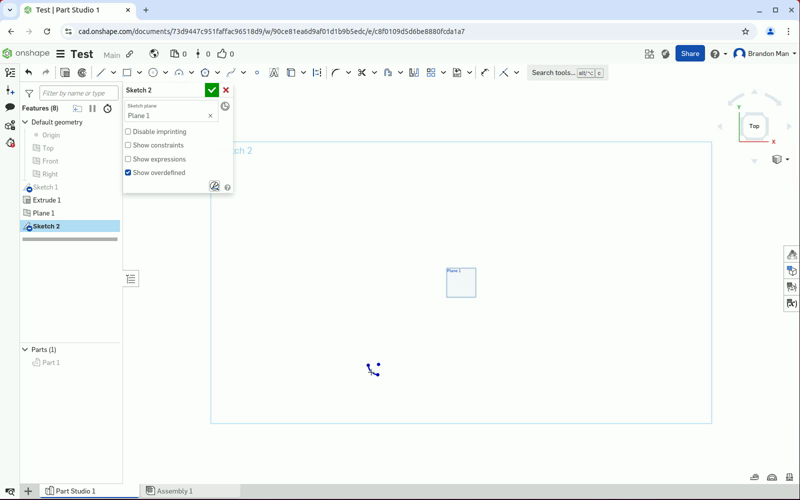
mouse_move(377, 374)
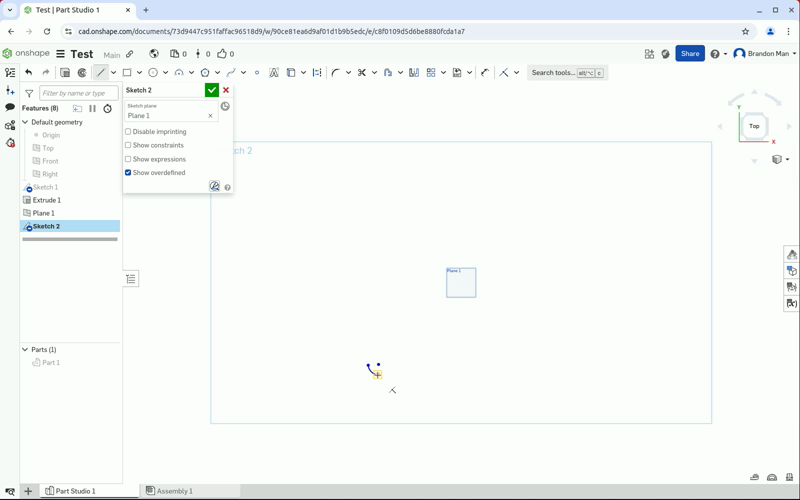
click(377, 374)
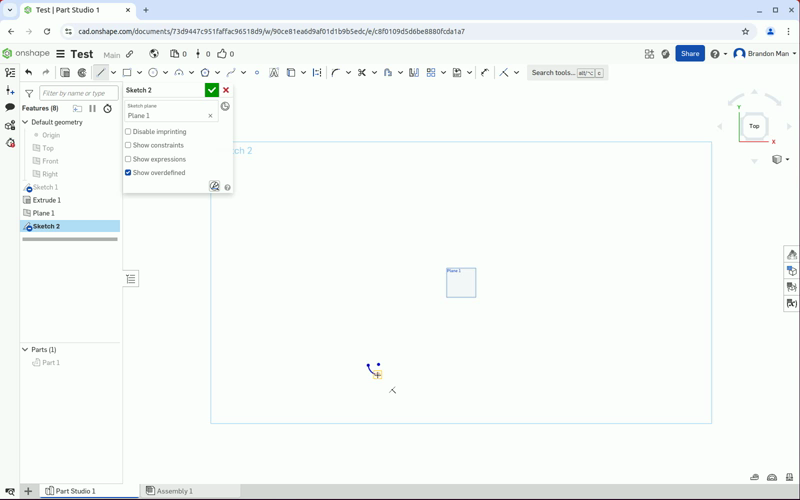
key_down(shift)
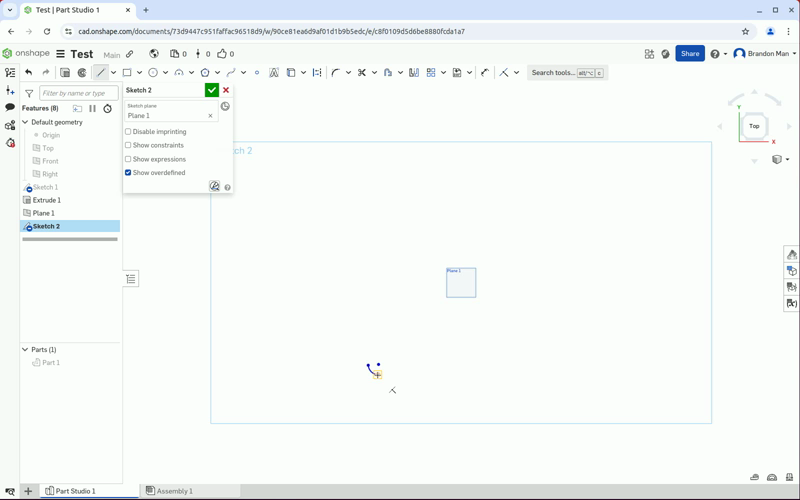
mouse_move(541, 374)
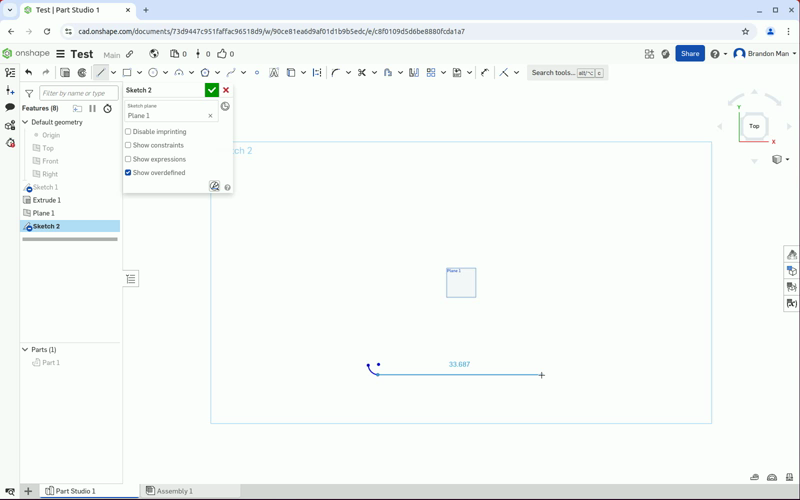
click(541, 374)
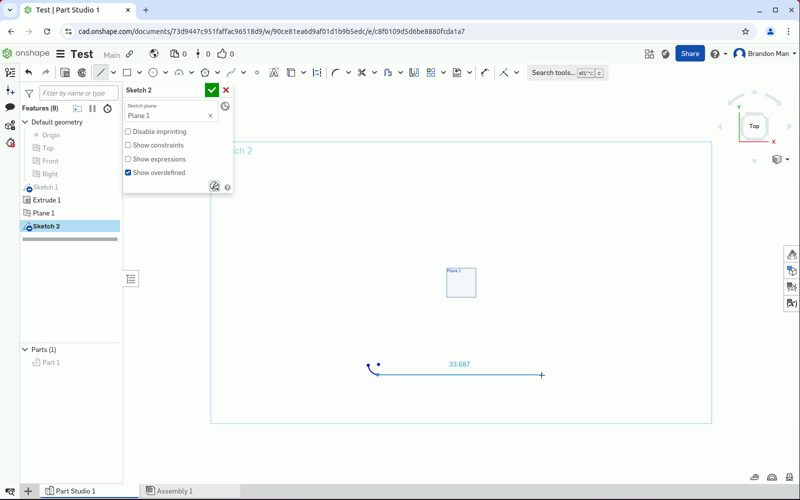
key_up(shift)
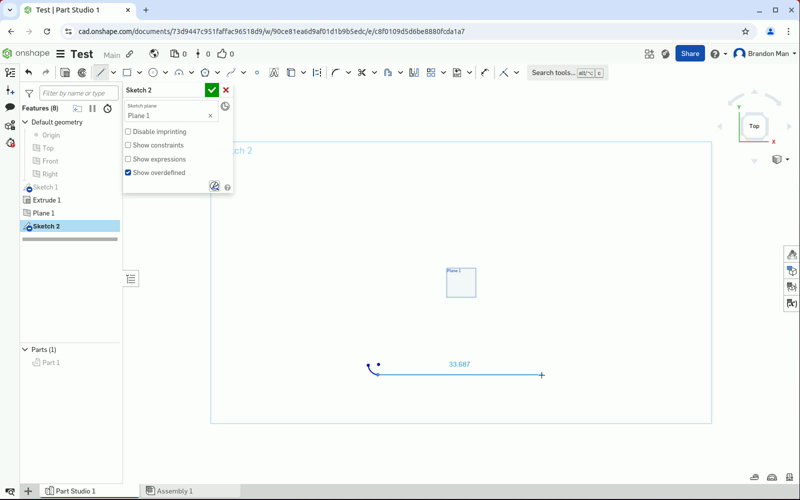
key(esc)
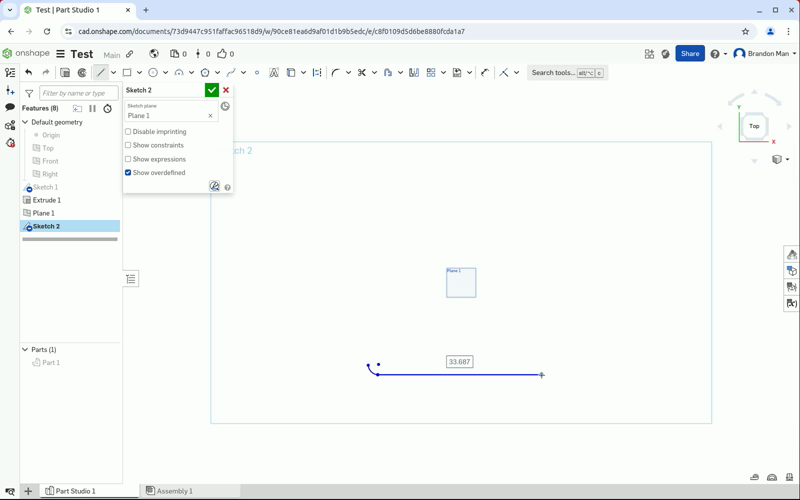
key(a)
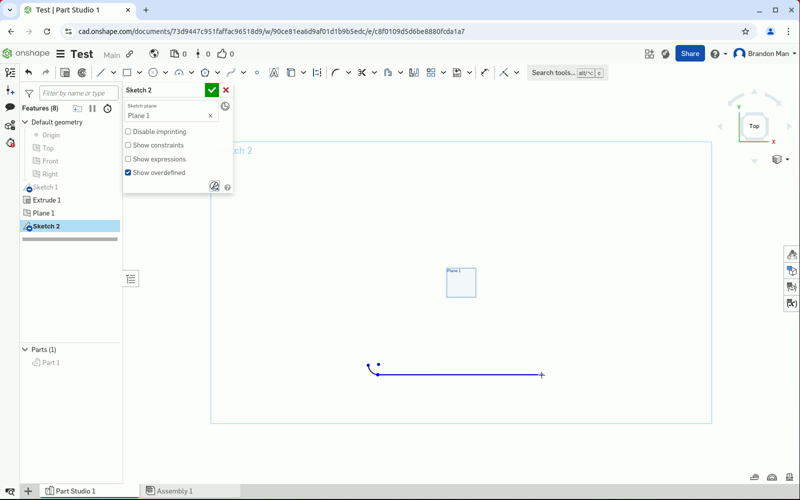
mouse_move(541, 374)
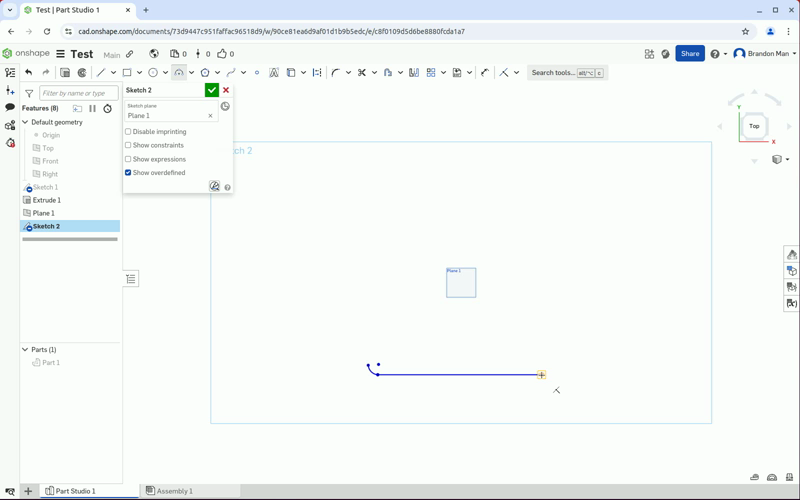
click(541, 374)
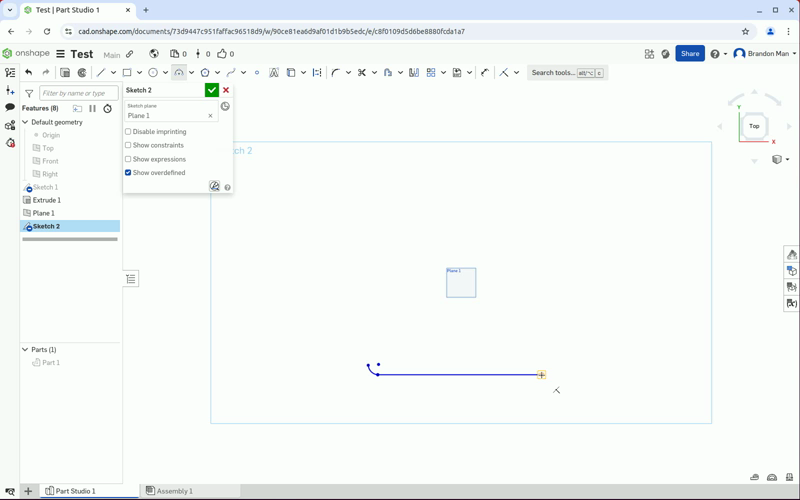
key_down(shift)
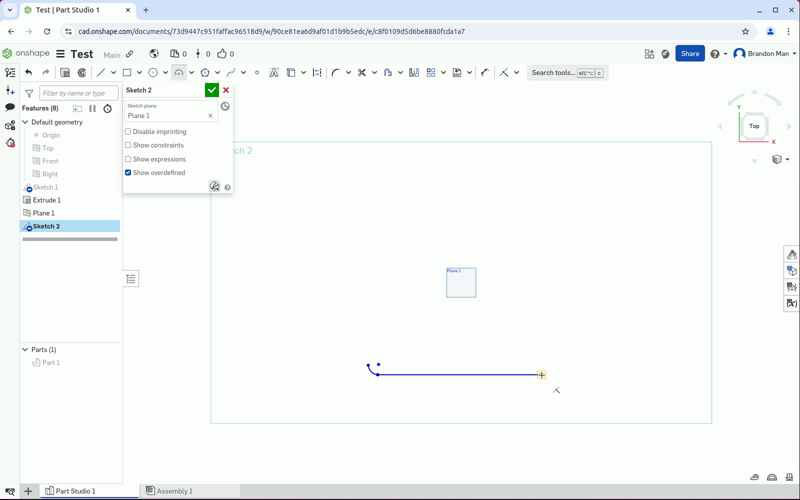
mouse_move(551, 365)
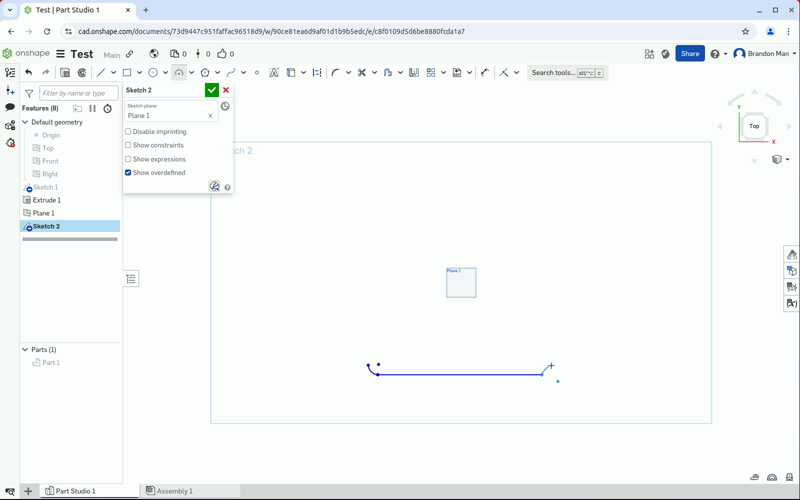
click(551, 365)
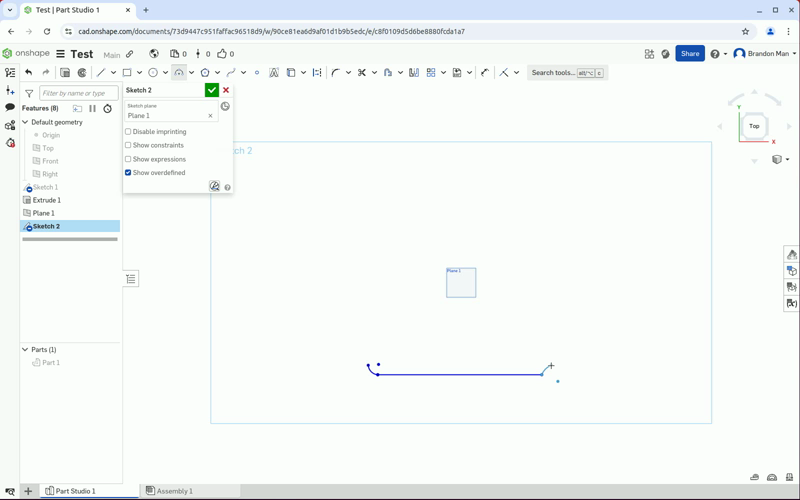
mouse_move(548, 371)
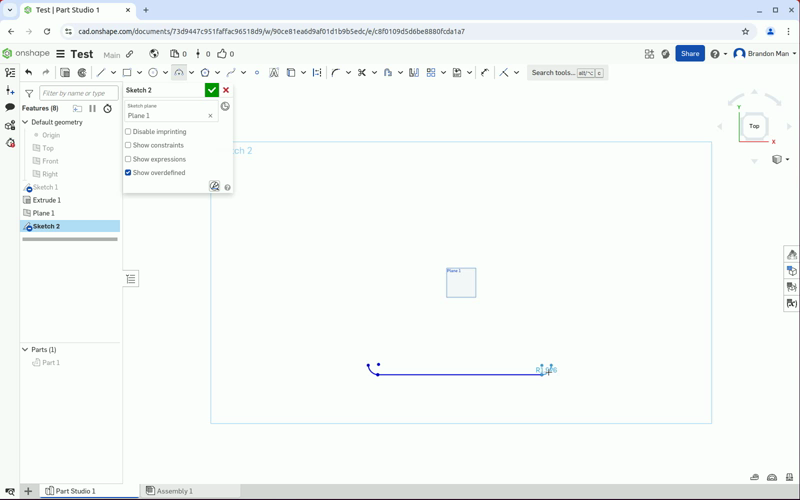
click(548, 371)
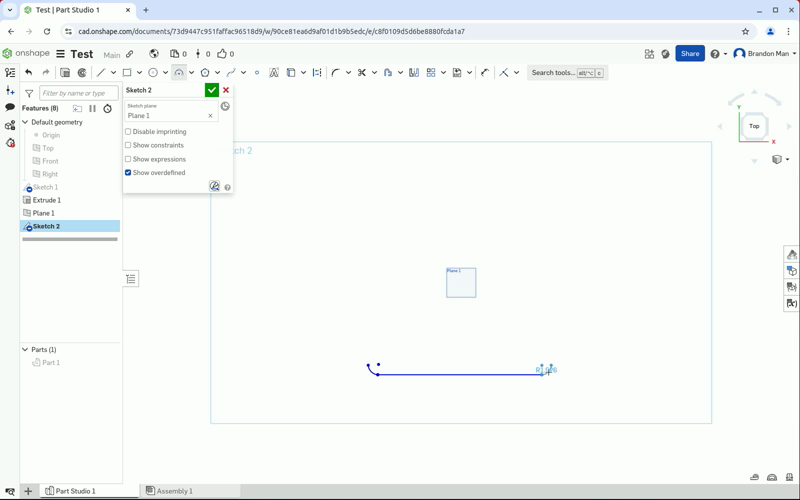
key_up(shift)
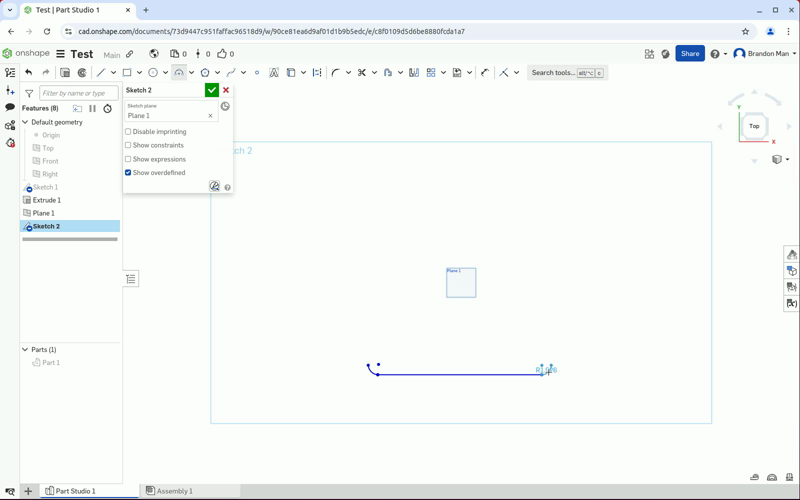
key(esc)
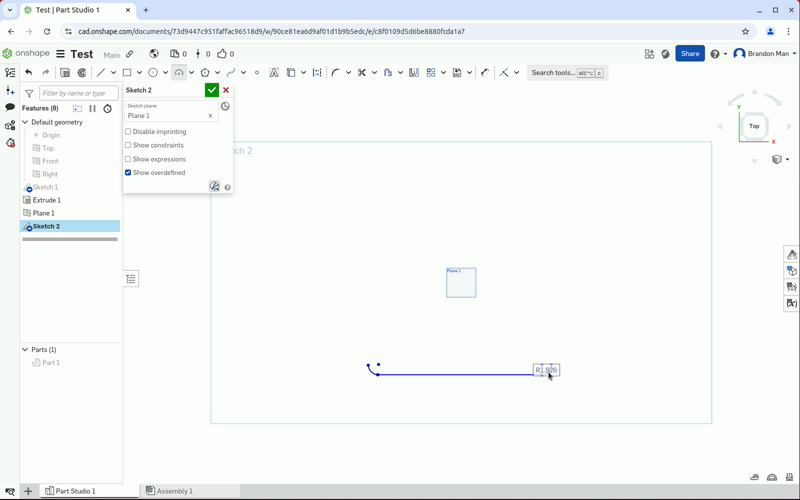
key(l)
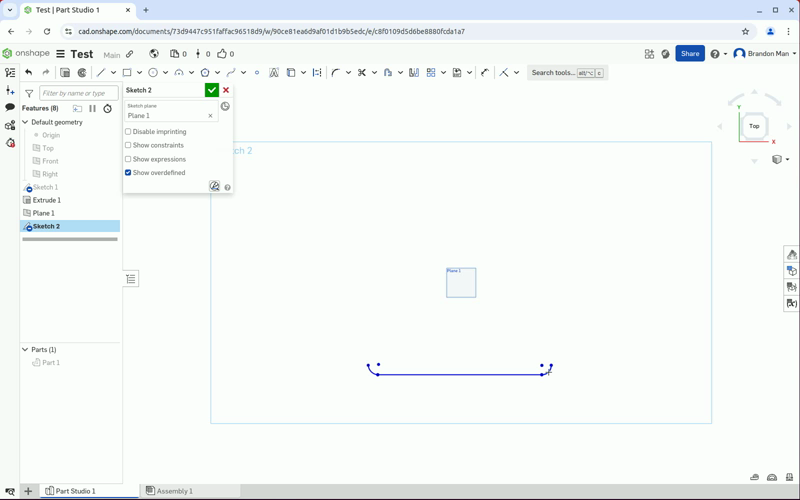
mouse_move(551, 365)
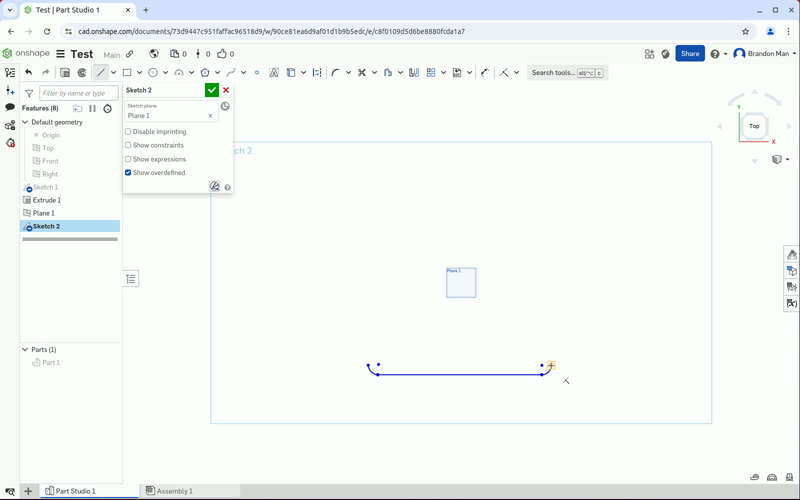
click(551, 365)
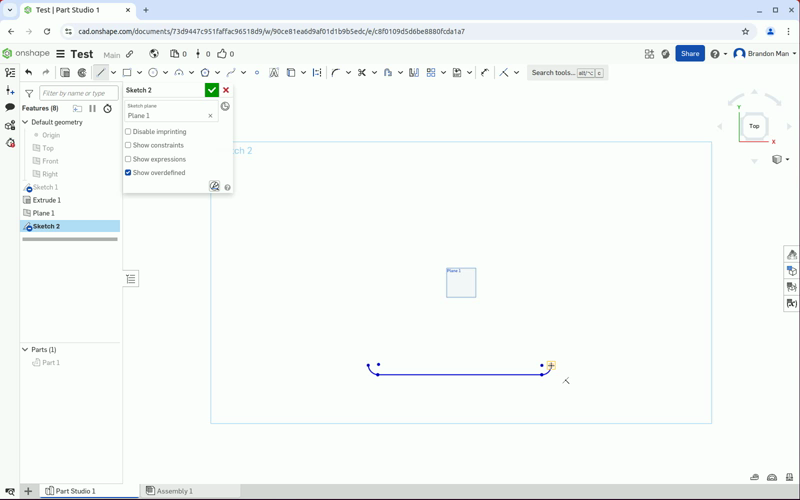
key_down(shift)
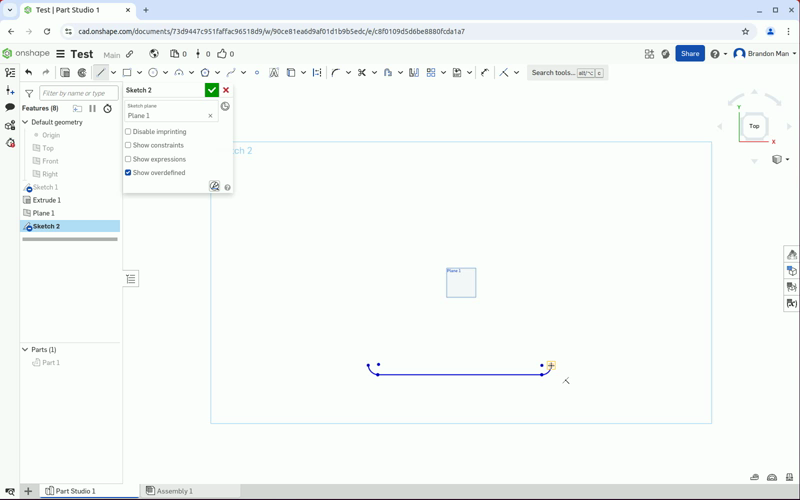
mouse_move(551, 202)
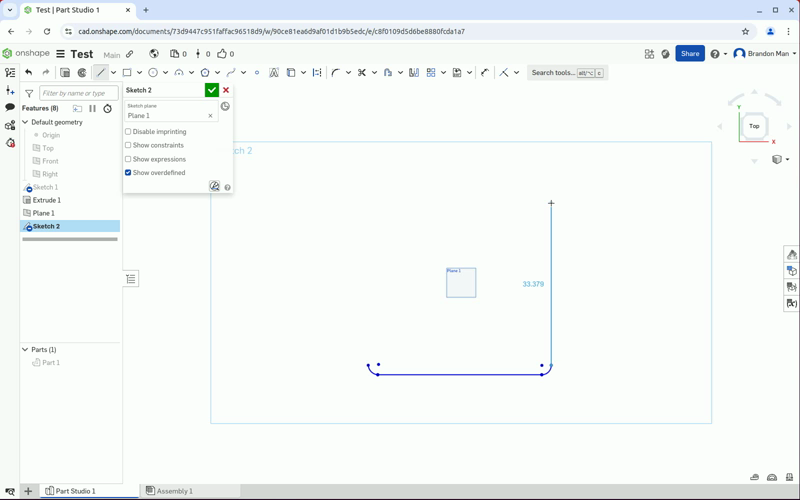
click(551, 202)
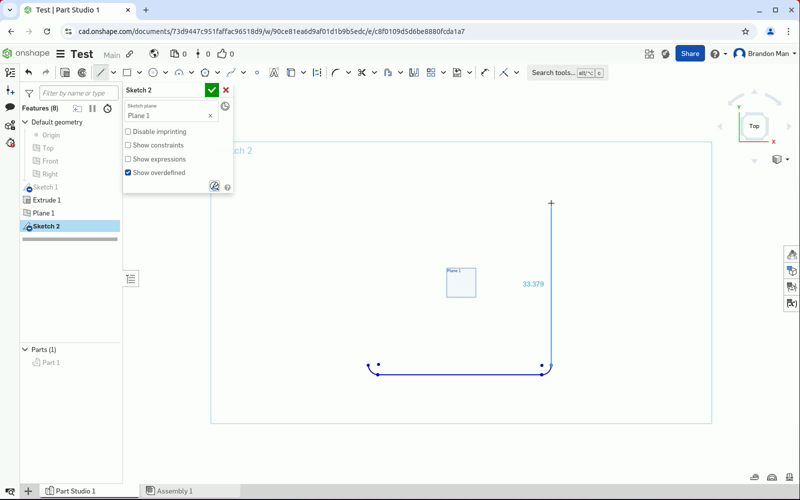
key_up(shift)
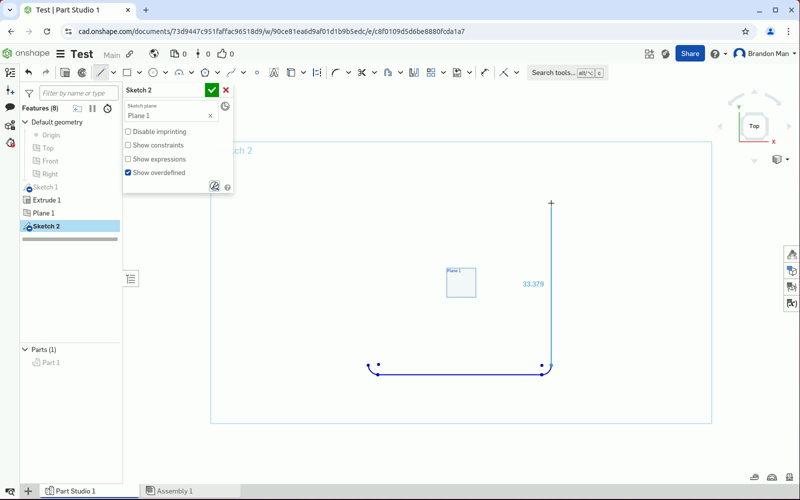
key(esc)
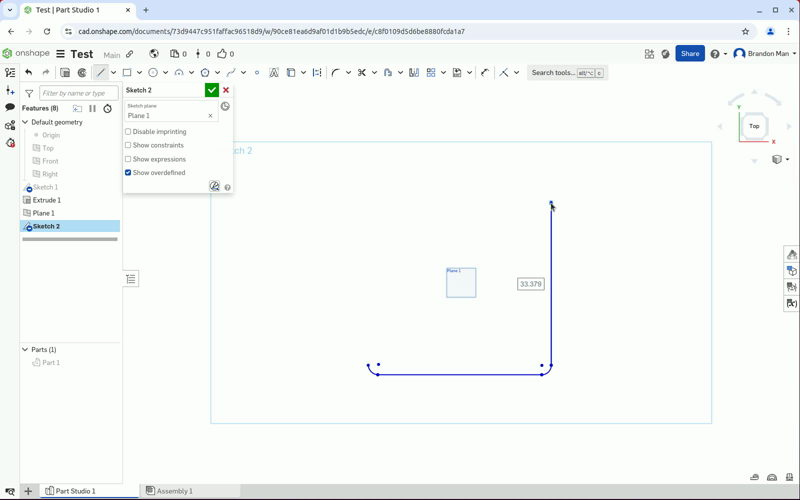
key(a)
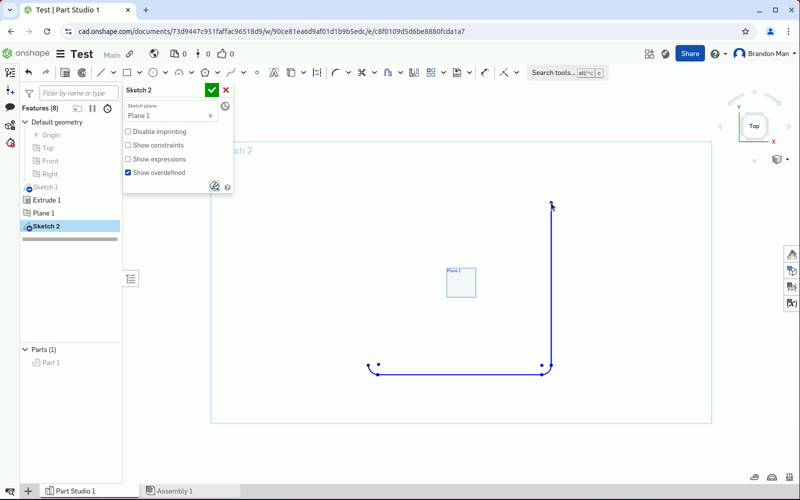
mouse_move(551, 202)
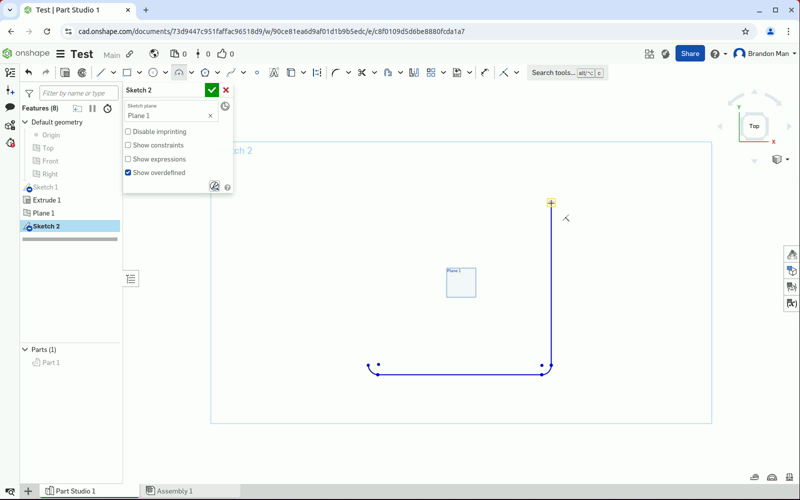
click(551, 202)
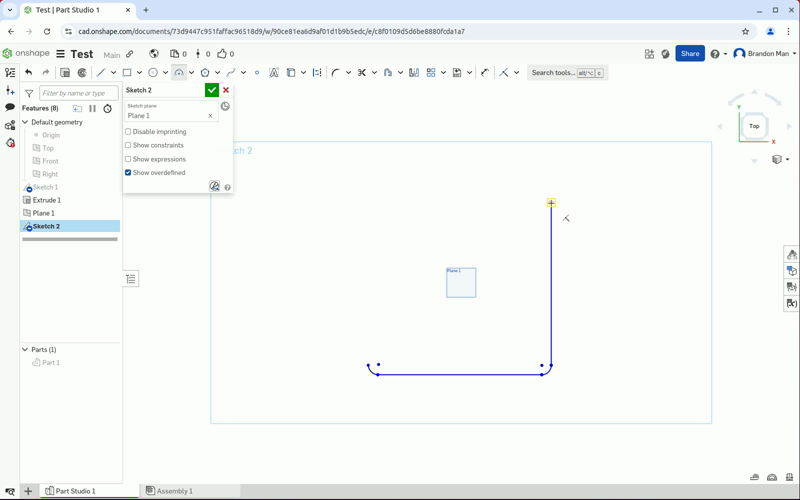
key_down(shift)
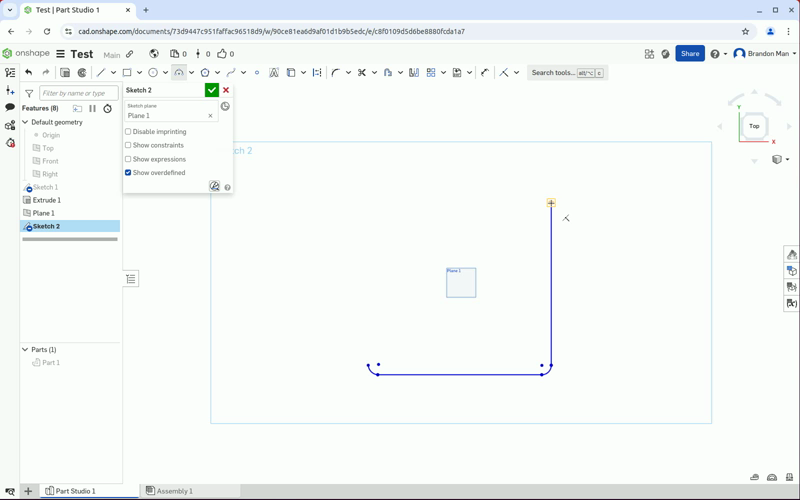
mouse_move(541, 191)
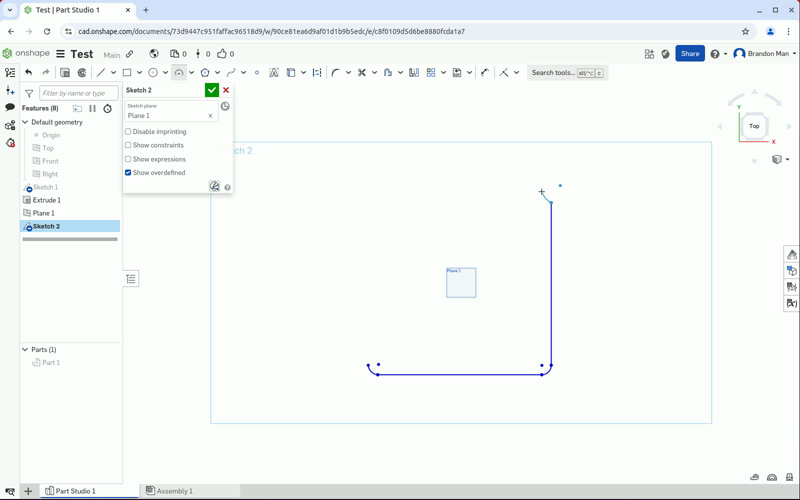
click(541, 191)
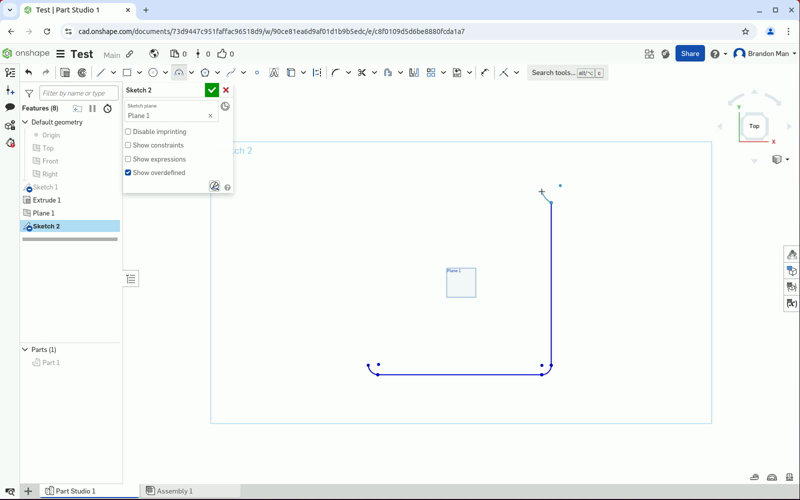
mouse_move(549, 195)
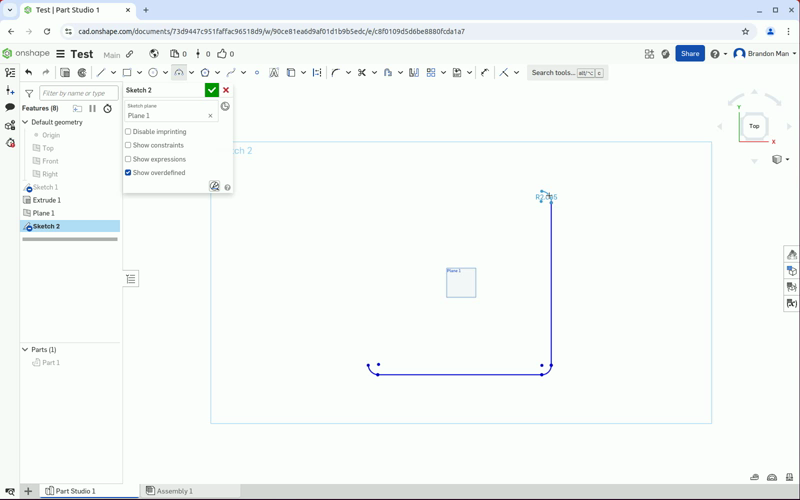
click(549, 195)
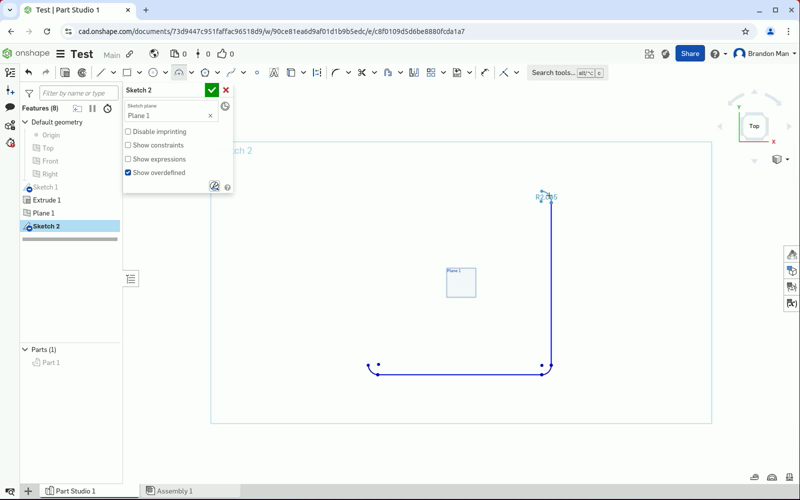
key_up(shift)
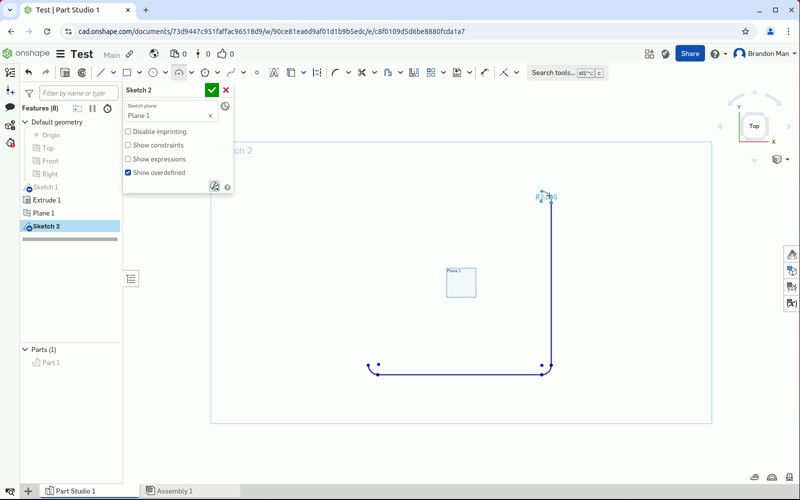
key(esc)
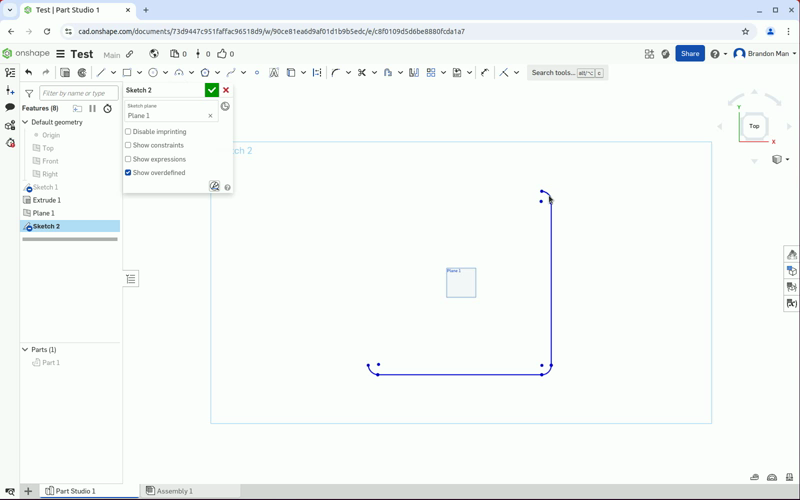
key(l)
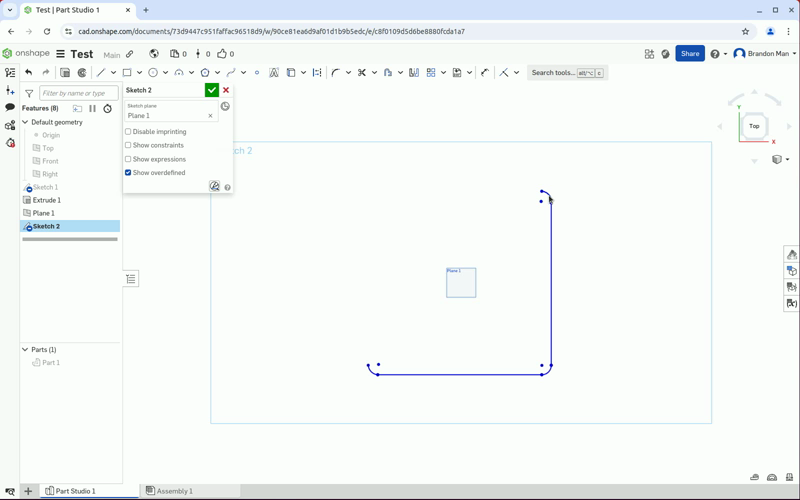
mouse_move(541, 191)
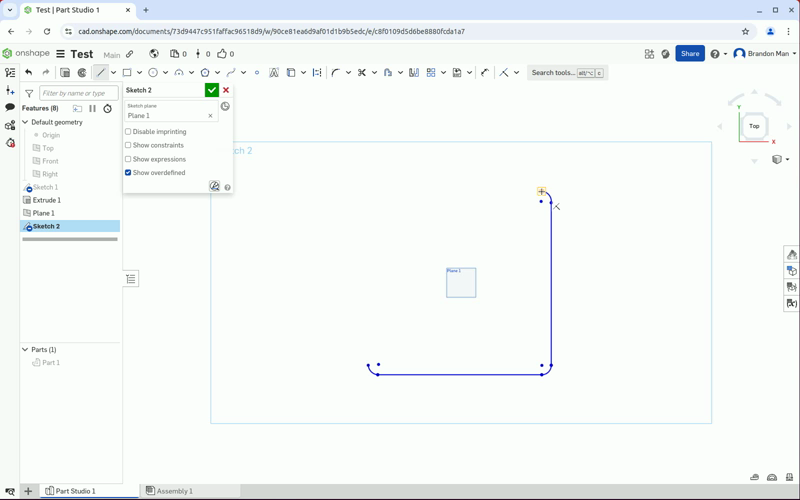
click(541, 191)
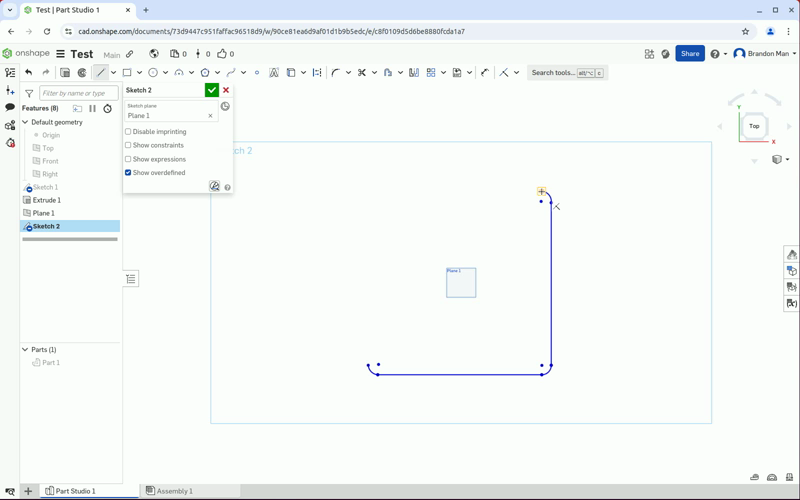
key_down(shift)
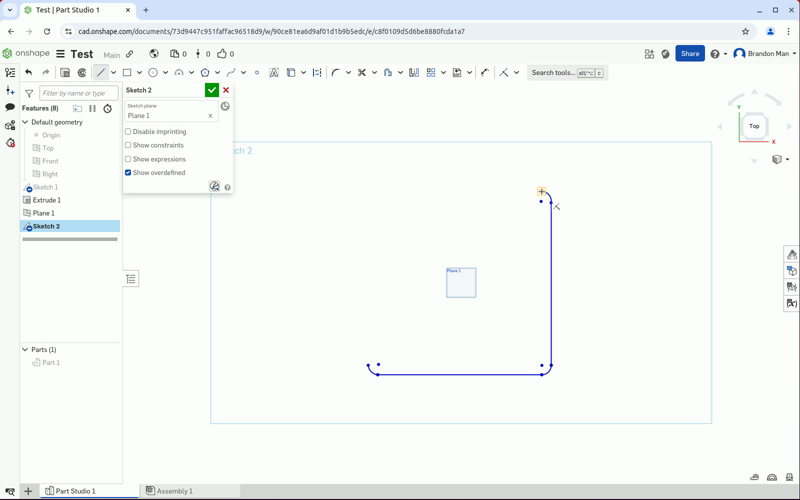
mouse_move(377, 191)
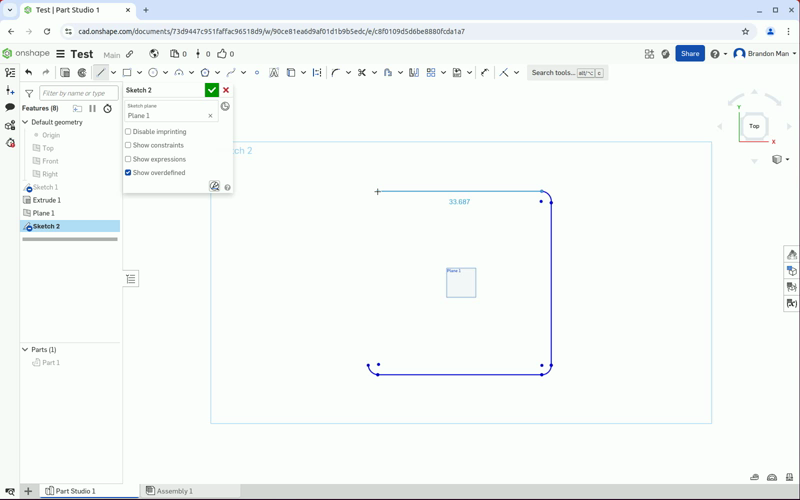
click(377, 191)
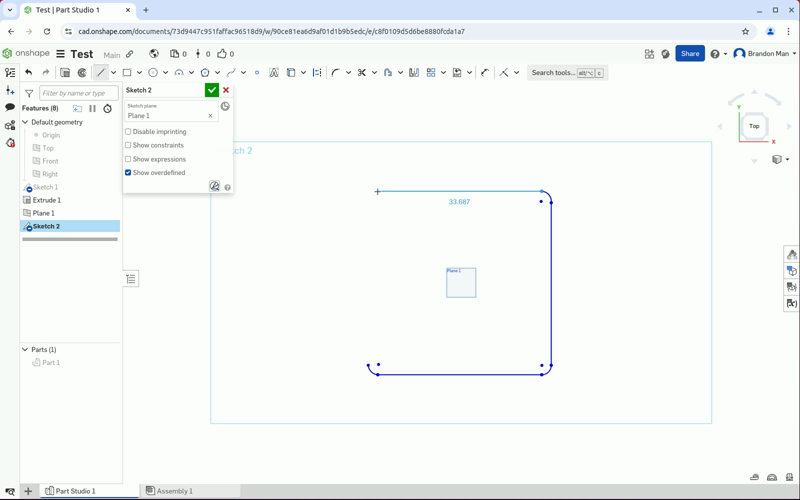
key_up(shift)
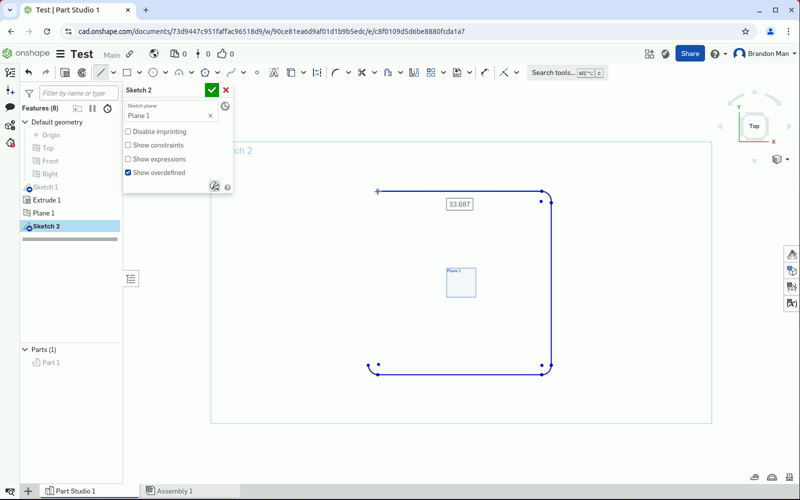
key(esc)
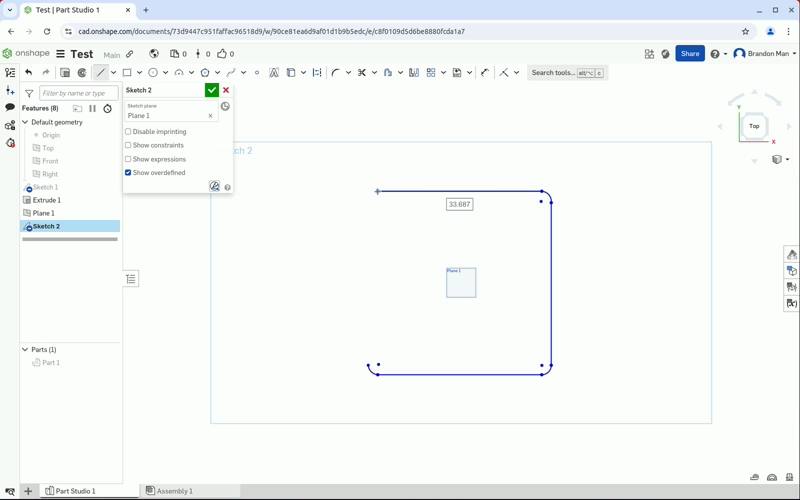
key(a)
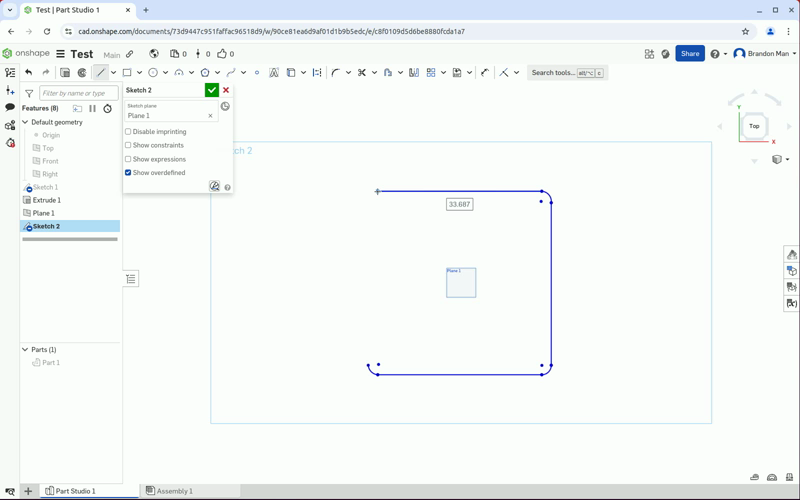
mouse_move(377, 191)
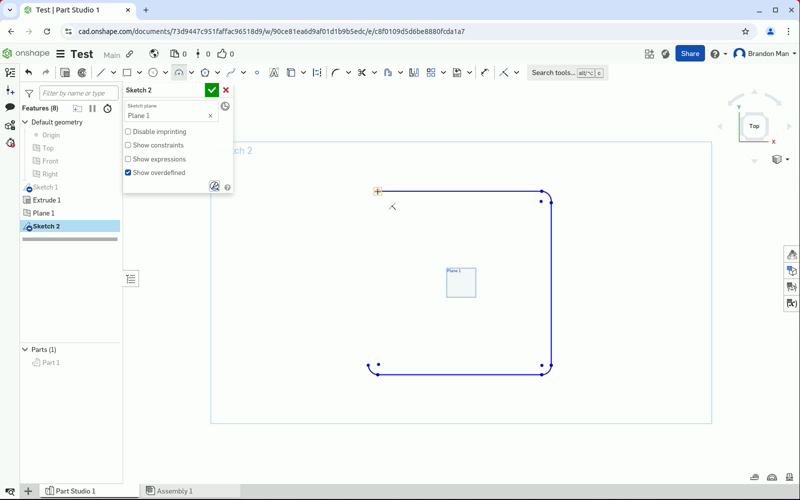
click(377, 191)
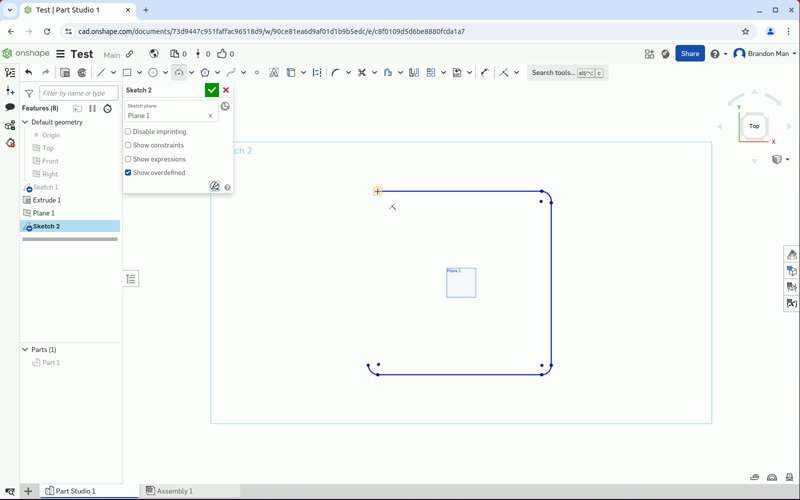
key_down(shift)
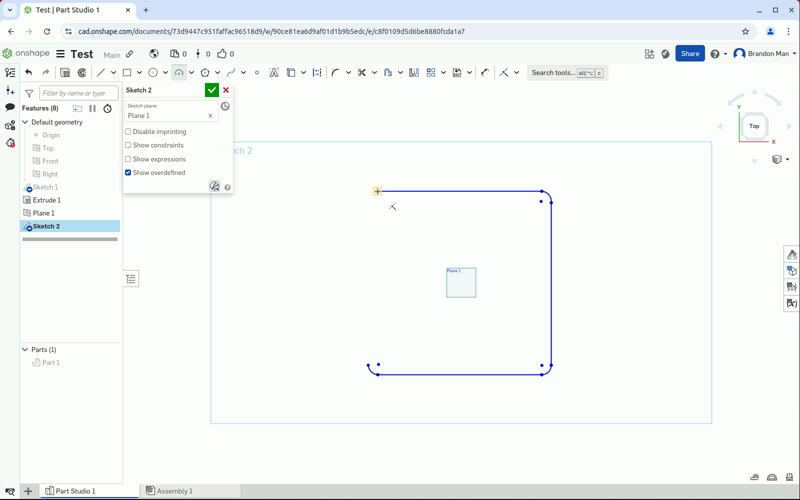
mouse_move(368, 202)
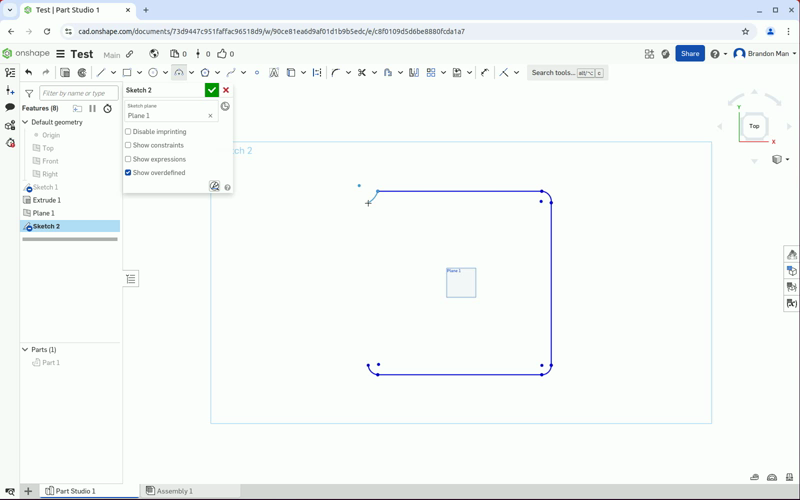
click(368, 202)
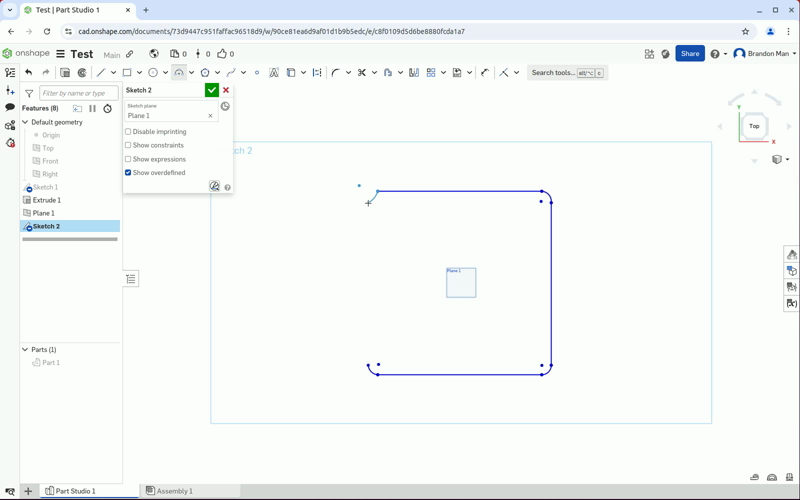
mouse_move(370, 195)
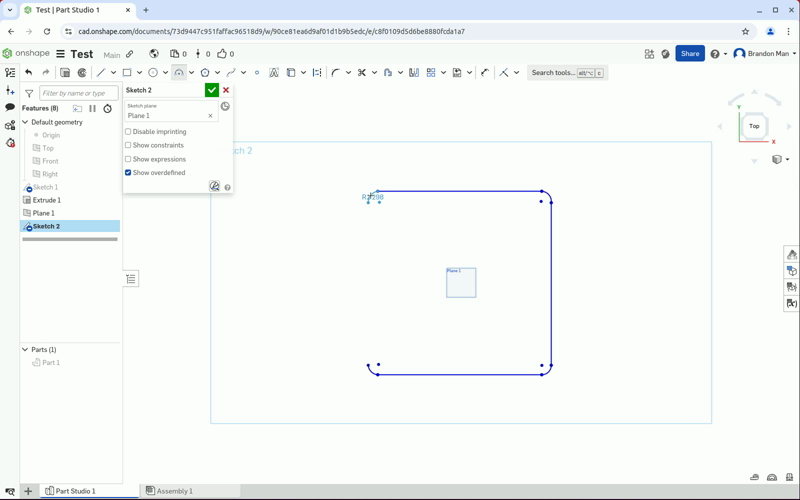
click(370, 195)
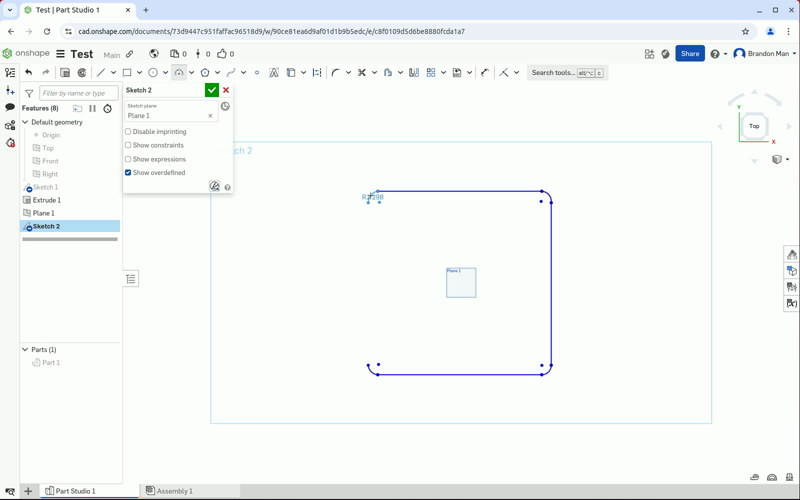
key_up(shift)
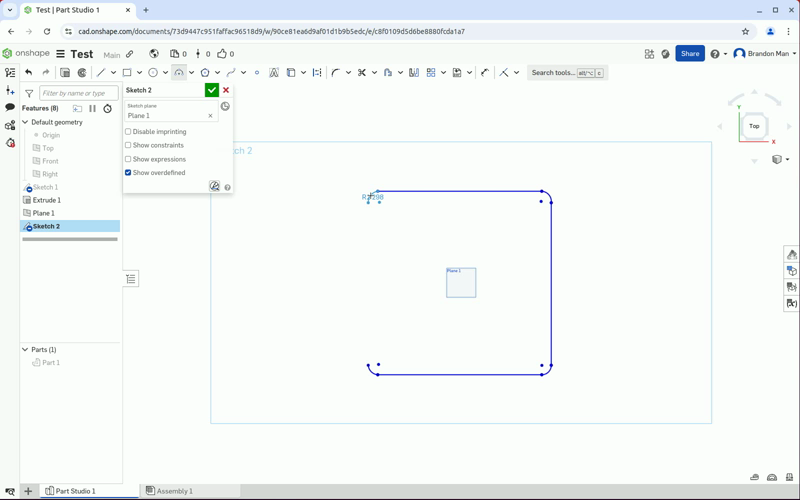
key(esc)
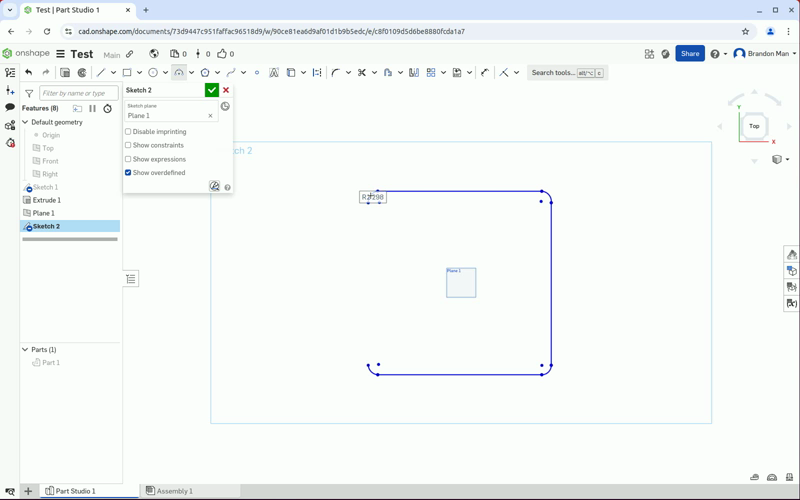
key(l)
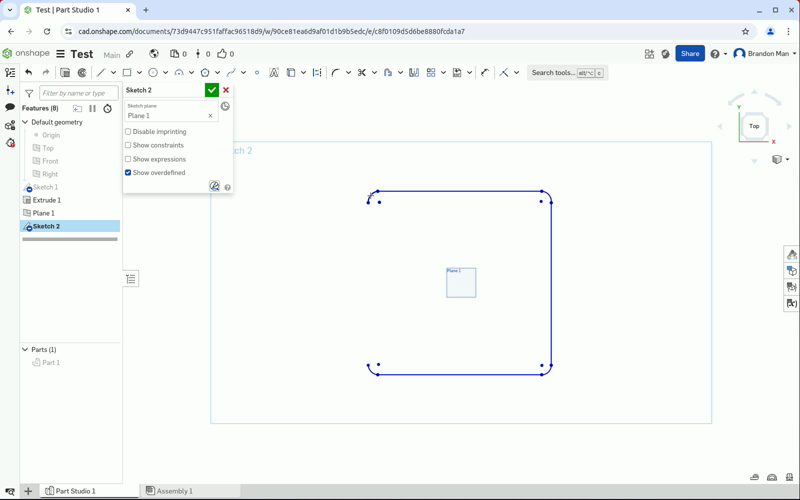
mouse_move(368, 202)
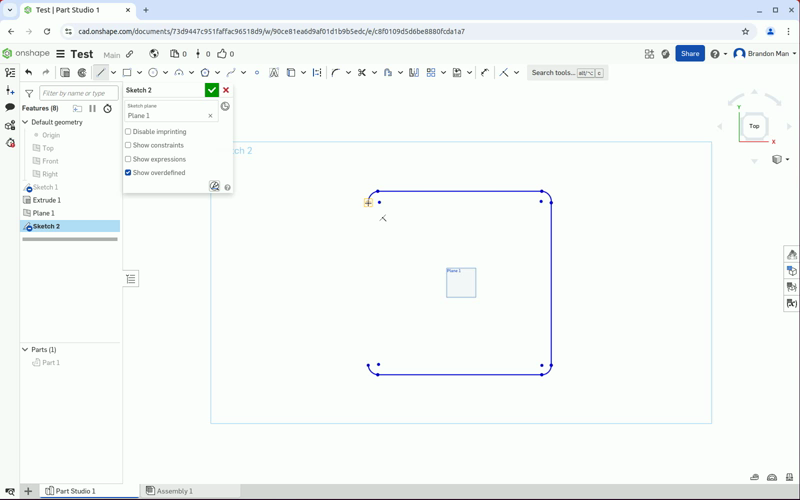
click(368, 202)
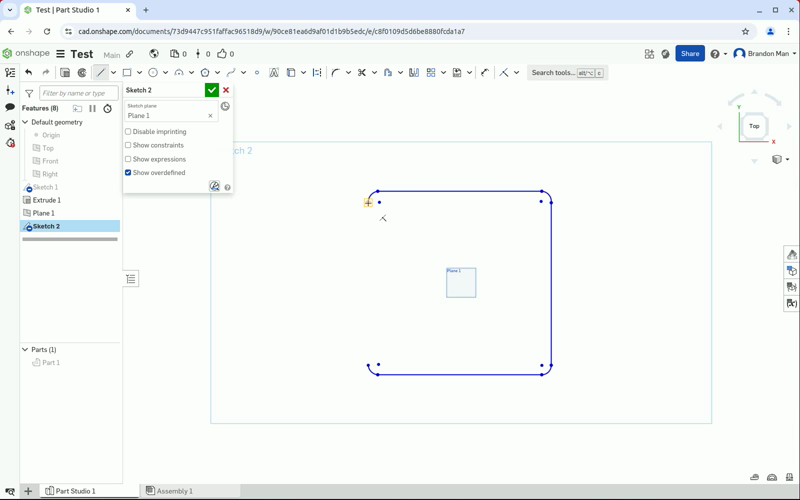
key_down(shift)
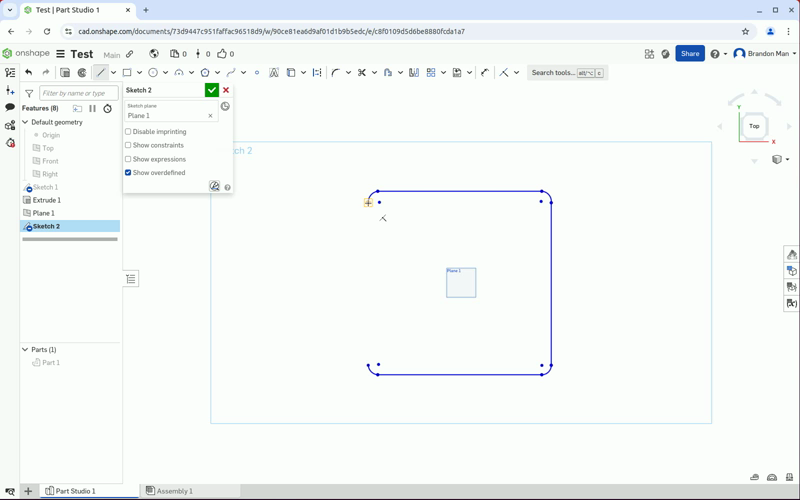
mouse_move(368, 365)
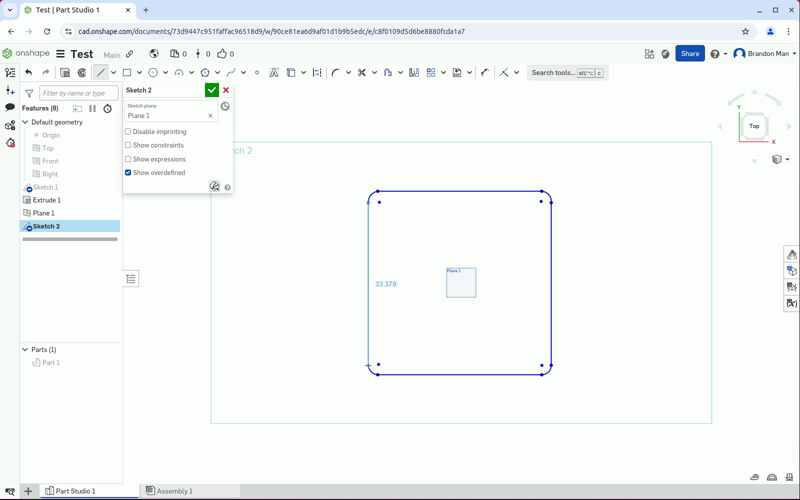
key_up(shift)
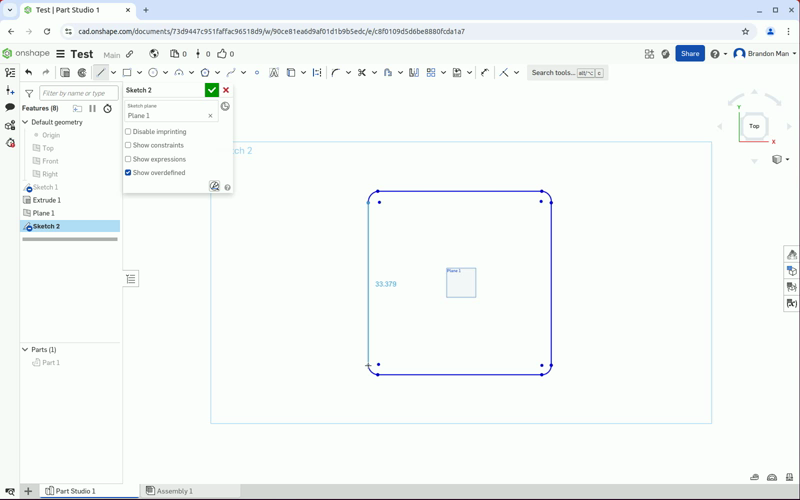
click(368, 365)
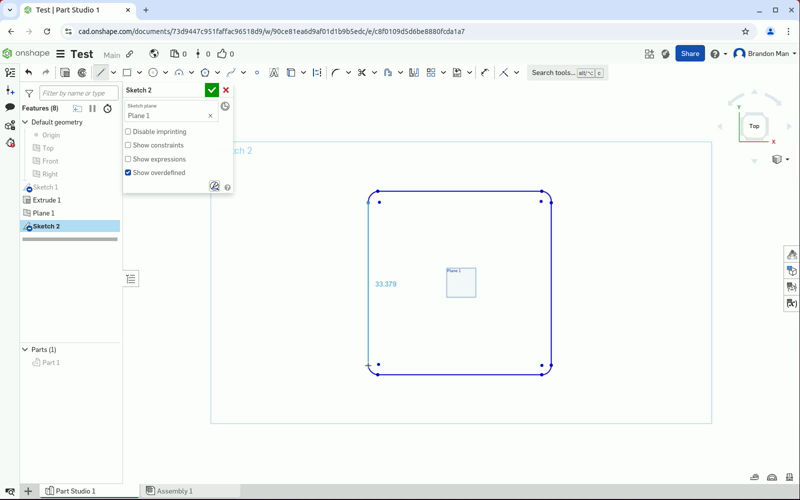
key(esc)
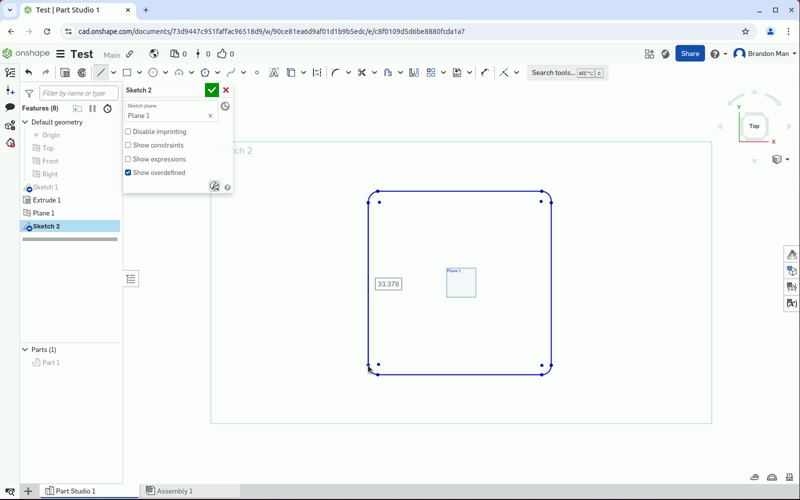
key(c)
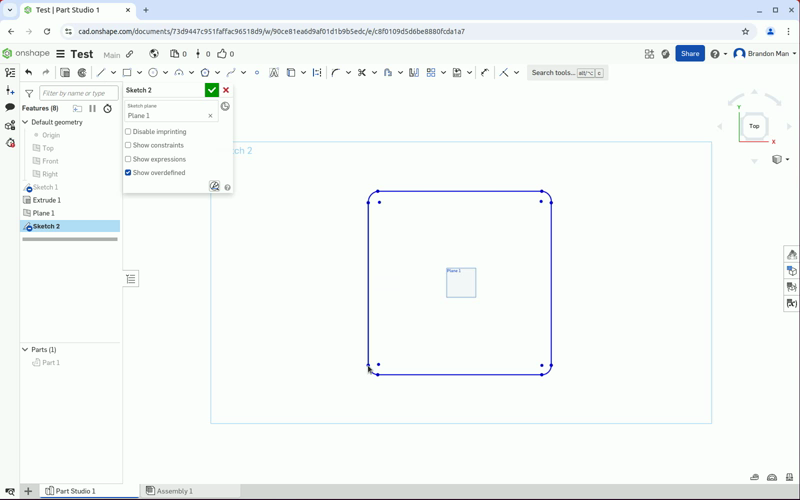
key_down(shift)
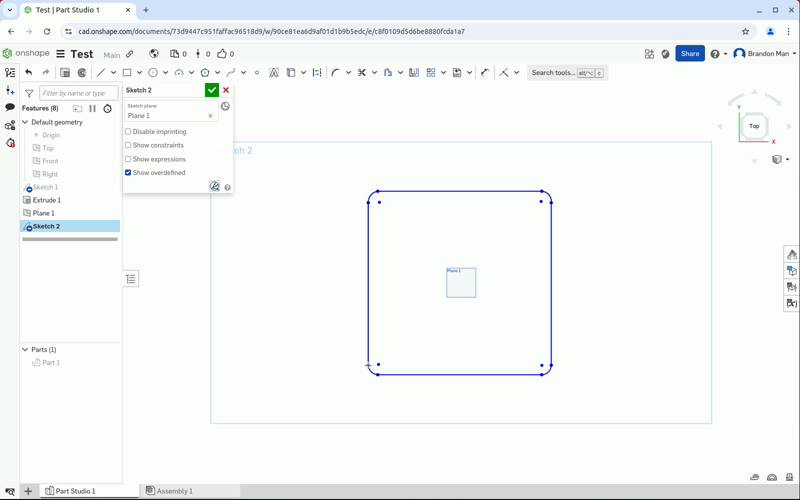
mouse_move(383, 359)
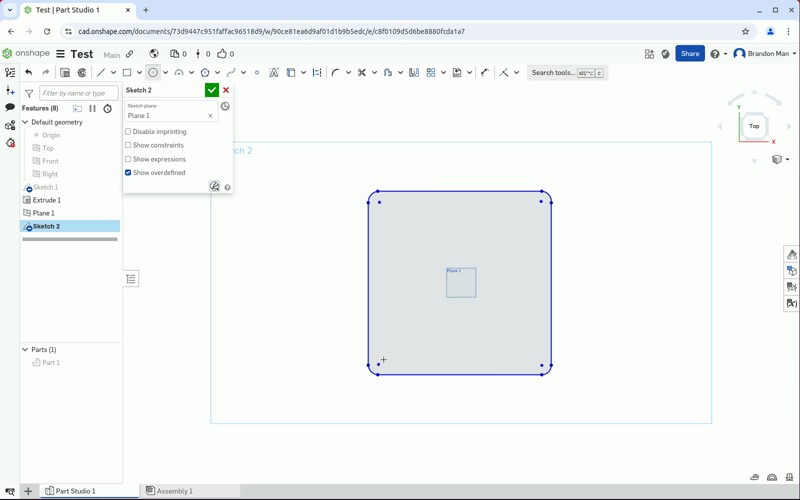
click(383, 359)
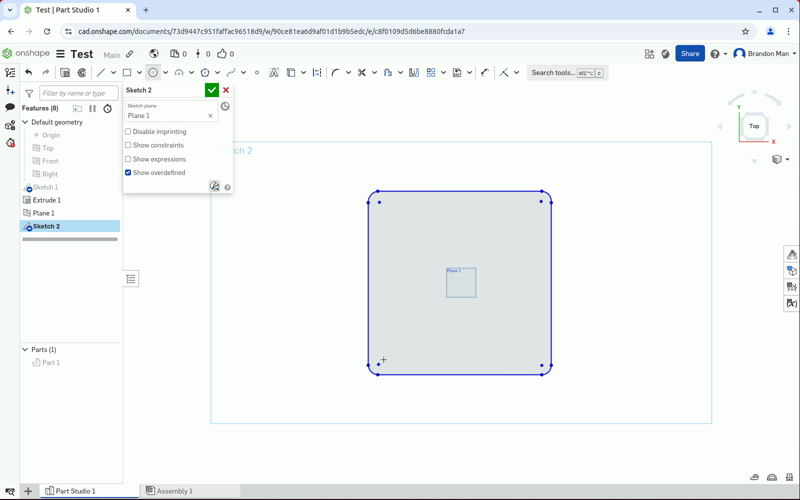
key_up(shift)
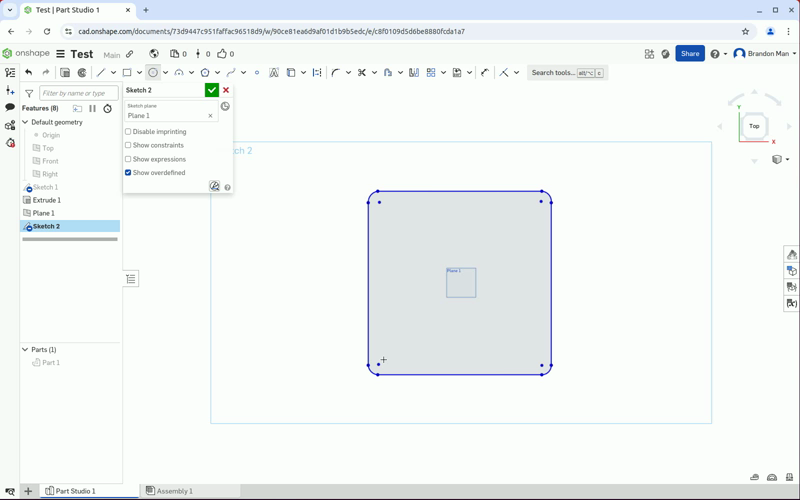
mouse_move(387, 359)
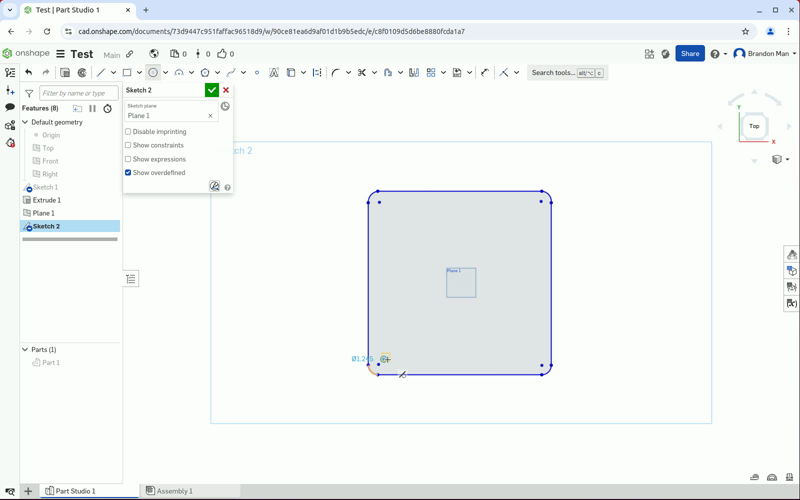
click(387, 359)
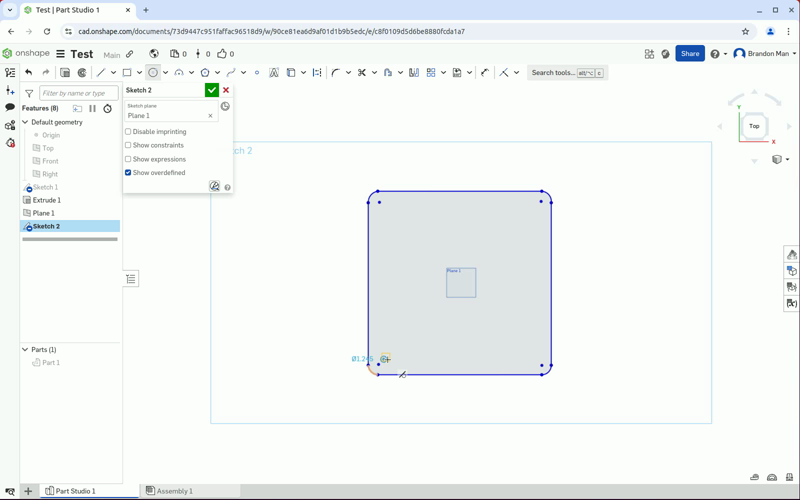
key(esc)
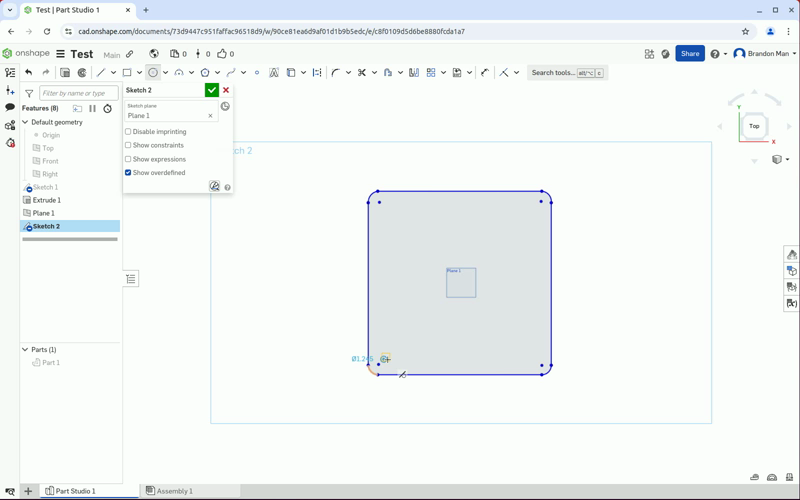
key(c)
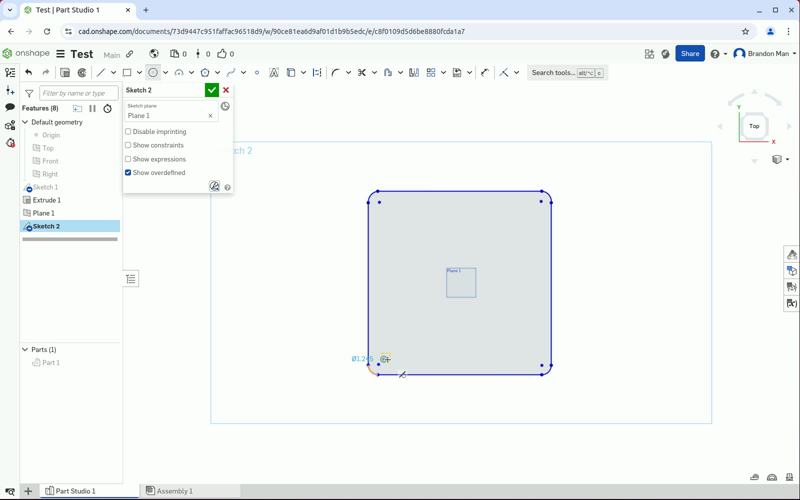
key_down(shift)
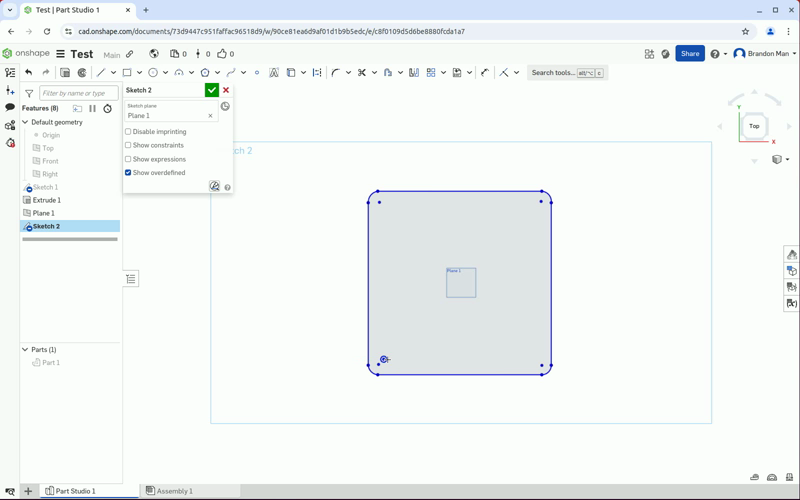
mouse_move(383, 206)
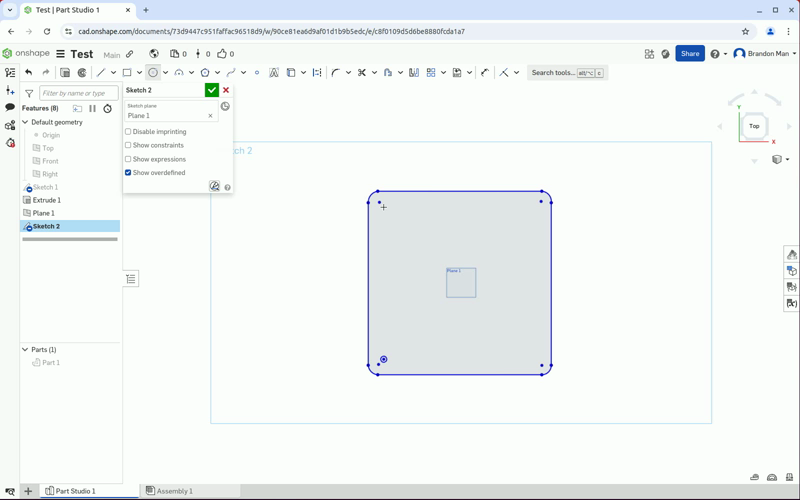
click(383, 206)
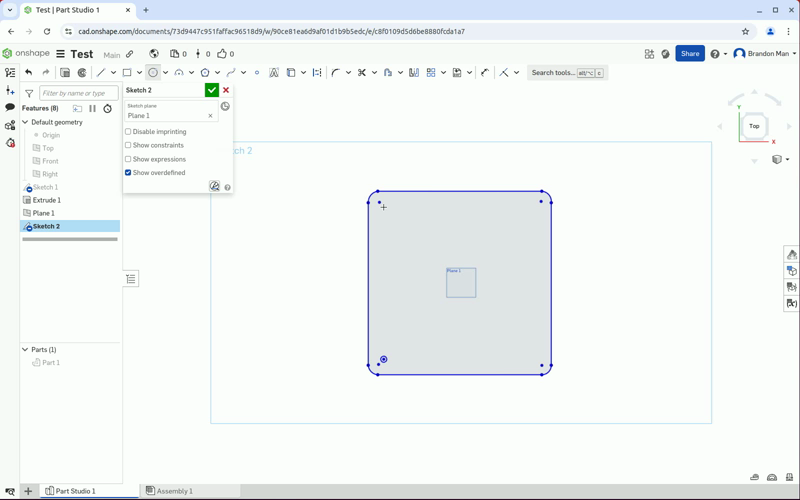
key_up(shift)
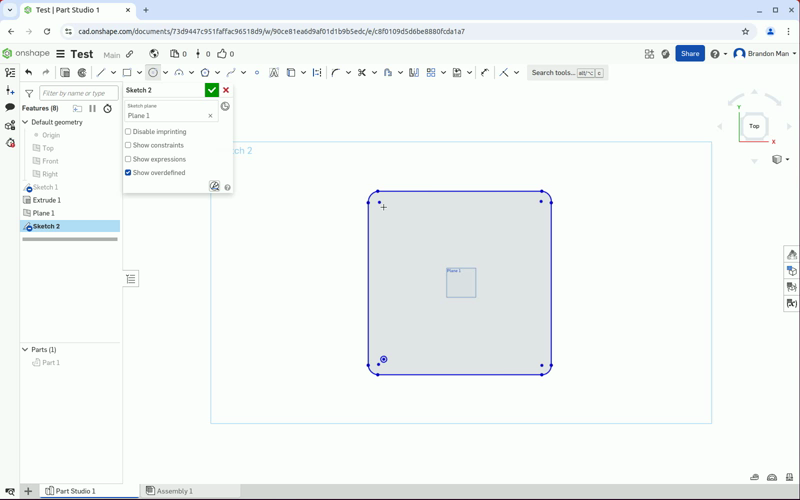
mouse_move(387, 206)
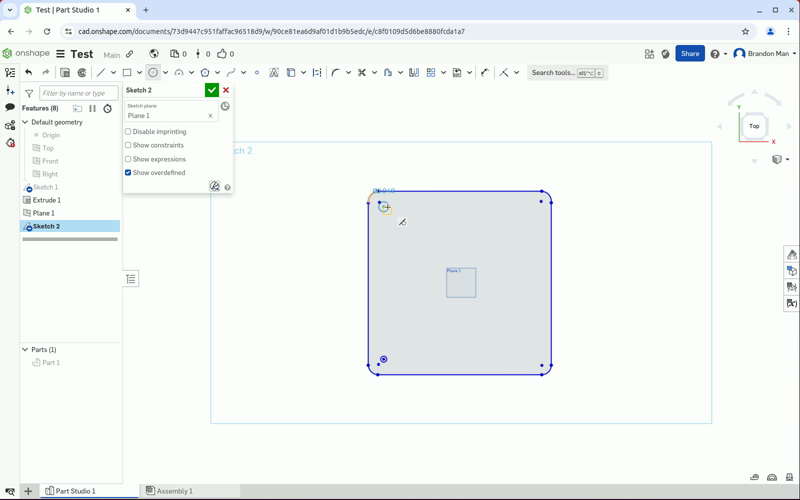
click(387, 206)
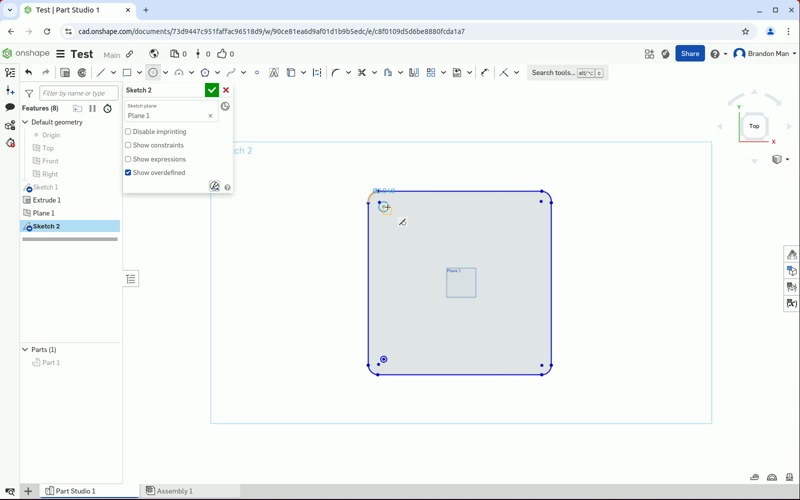
key(esc)
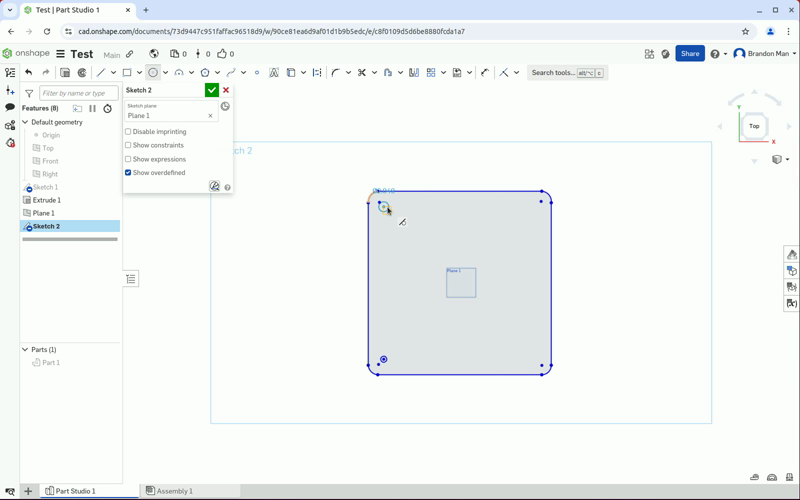
key(c)
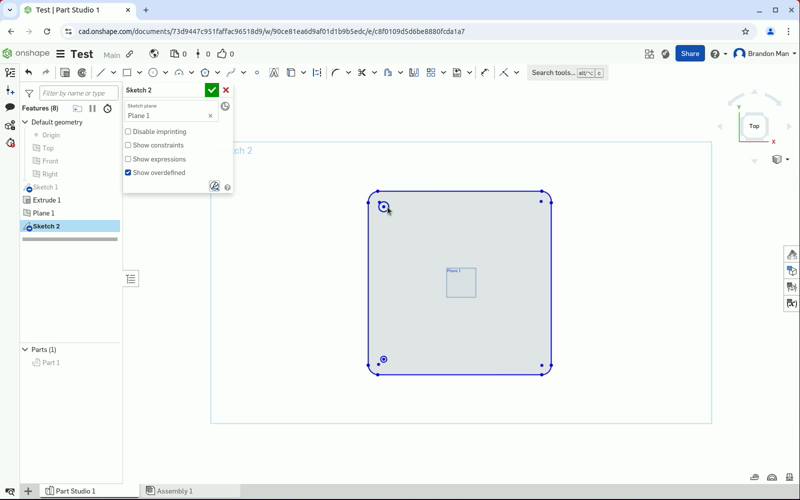
key_down(shift)
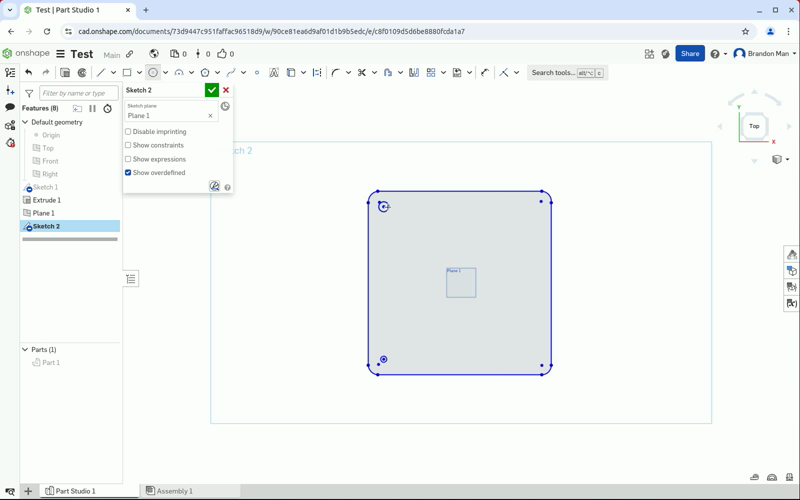
mouse_move(536, 359)
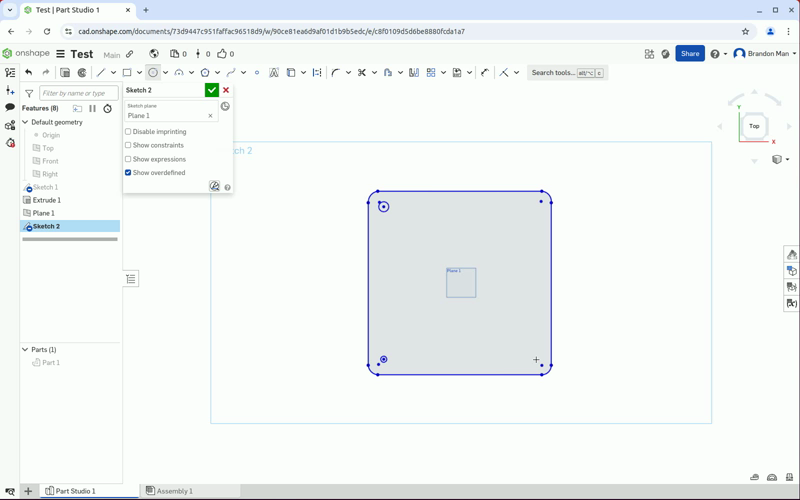
click(536, 359)
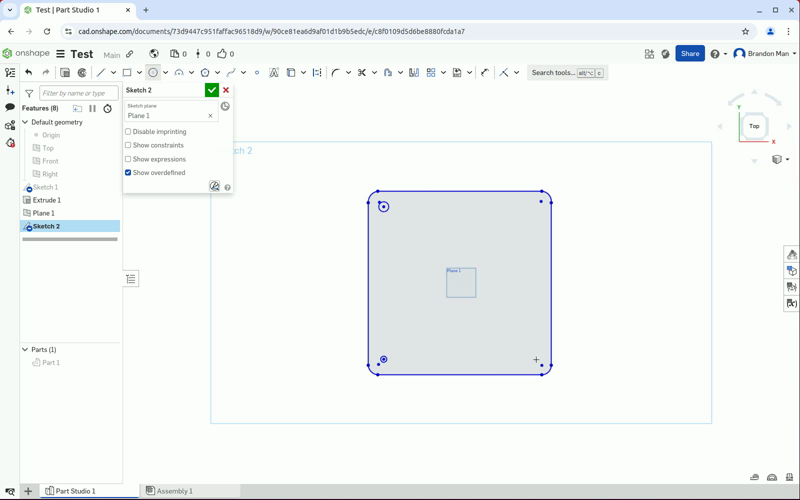
key_up(shift)
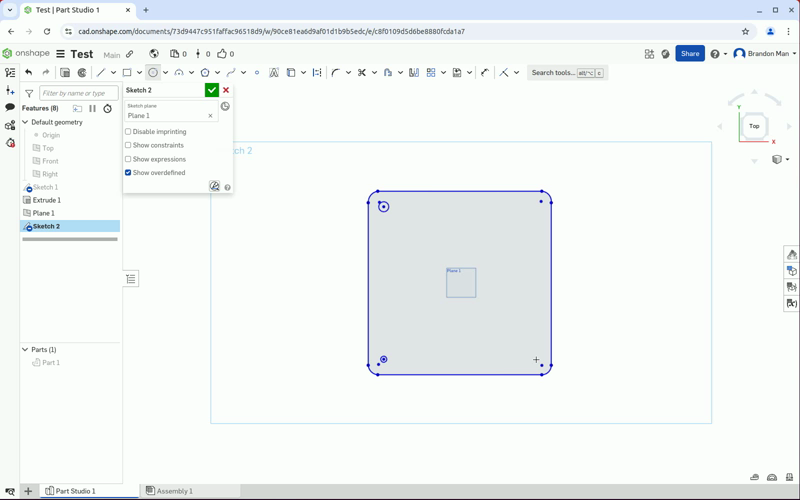
mouse_move(540, 359)
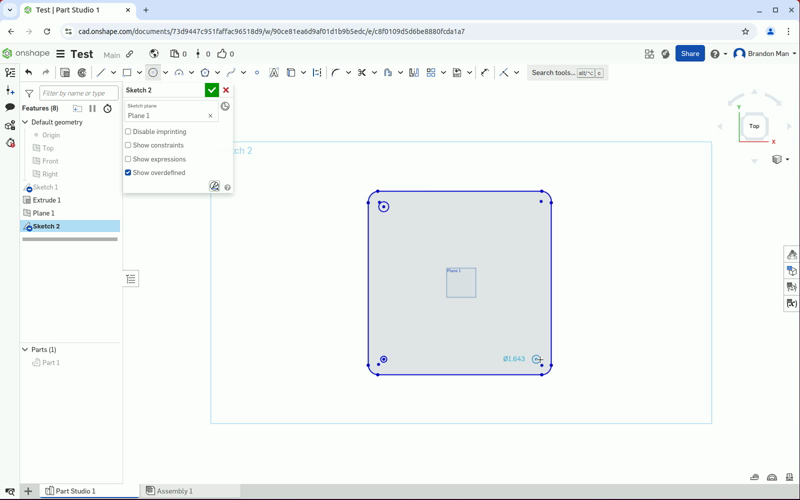
click(540, 359)
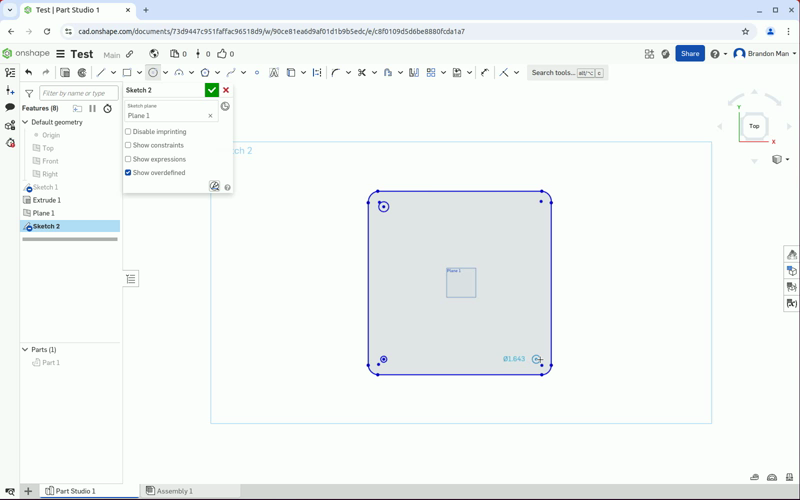
key(esc)
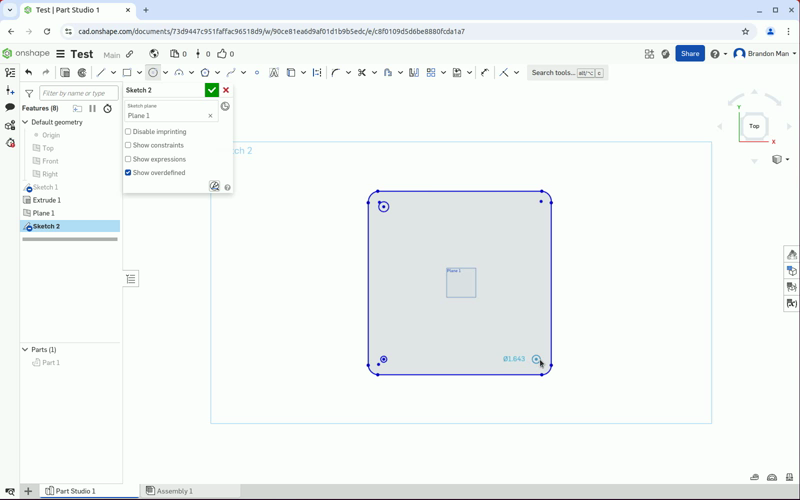
key(c)
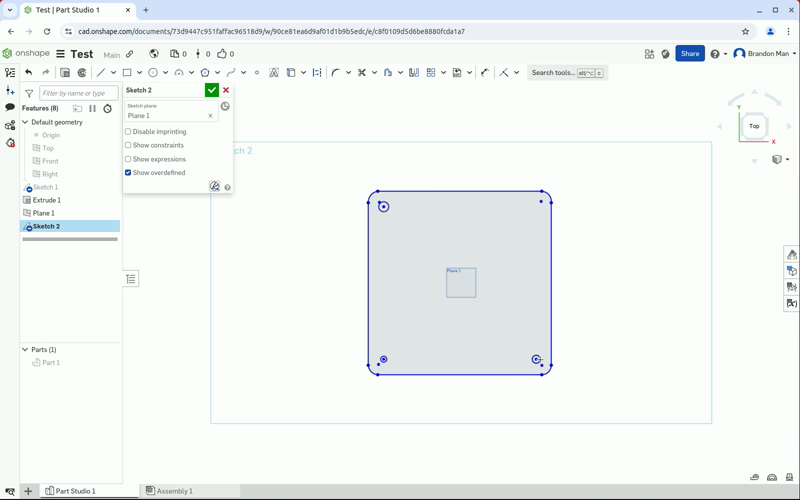
key_down(shift)
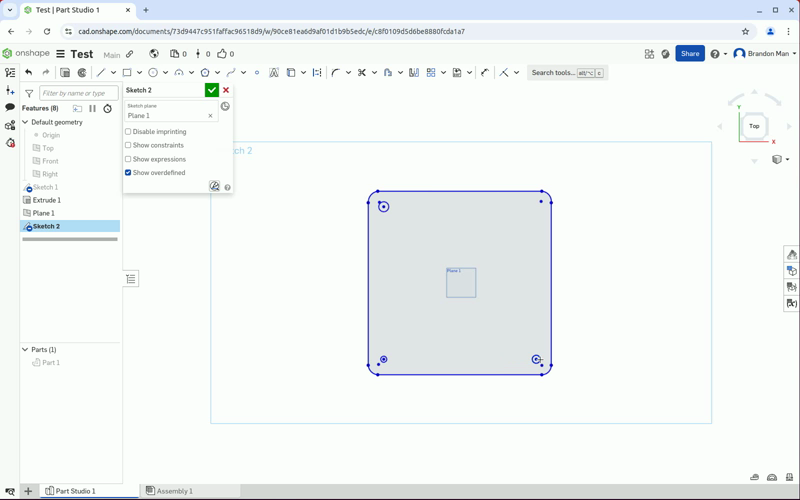
mouse_move(536, 206)
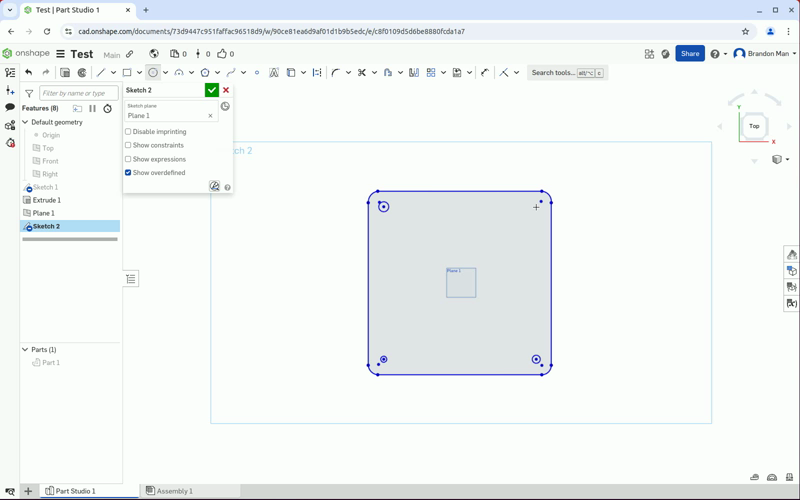
click(536, 206)
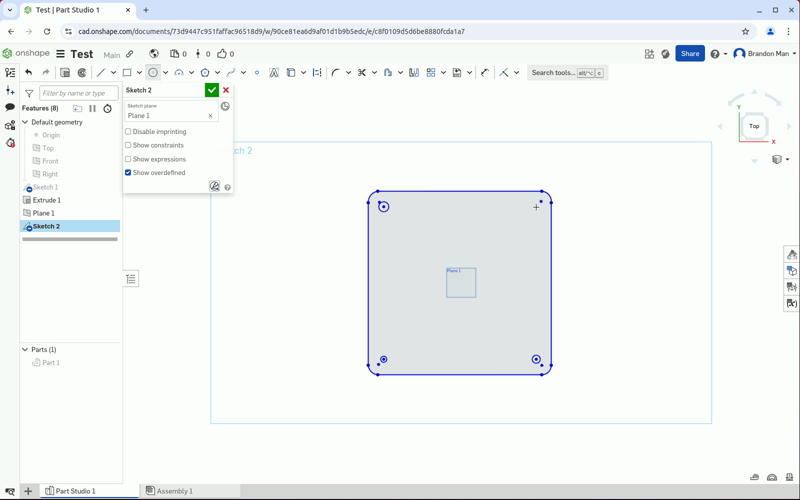
key_up(shift)
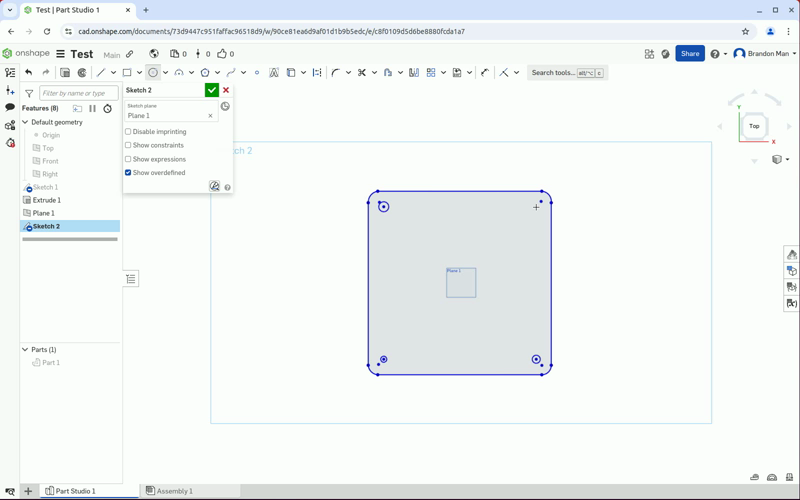
mouse_move(540, 206)
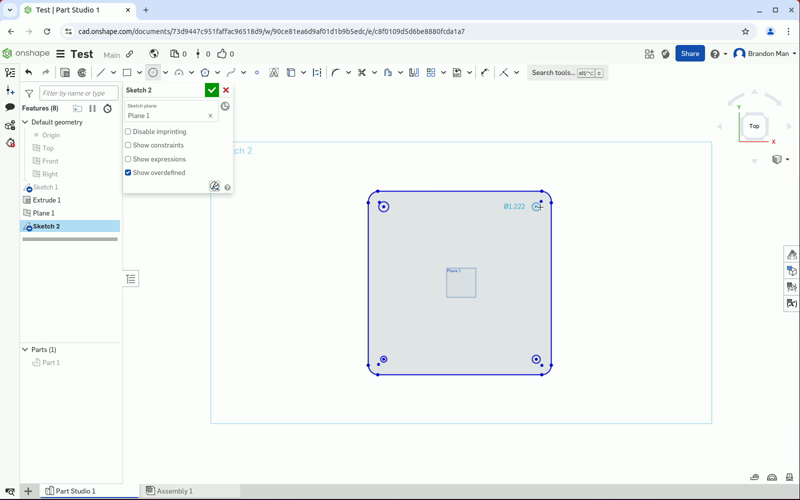
click(540, 206)
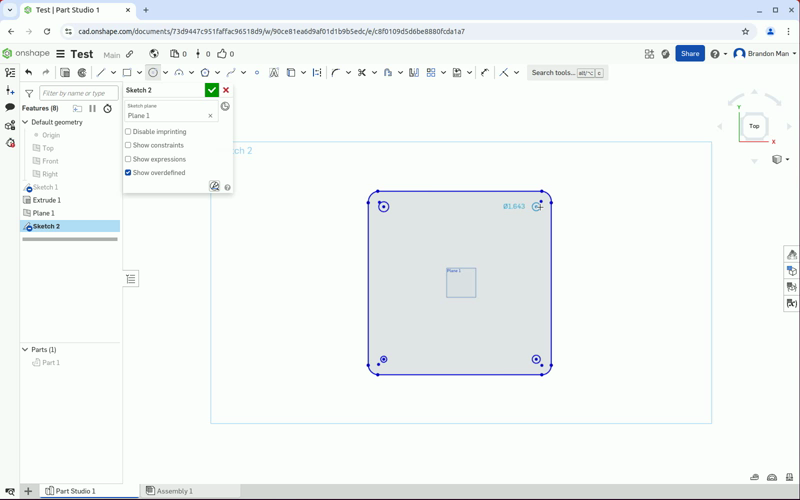
key(esc)
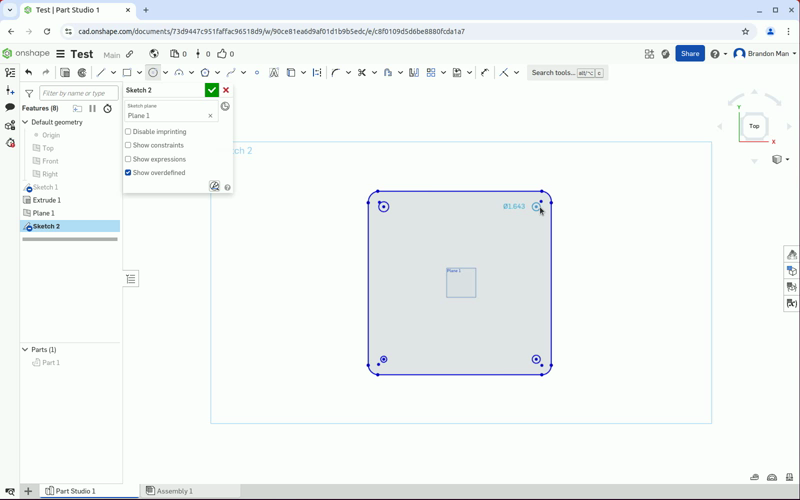
mouse_move(523, 263)
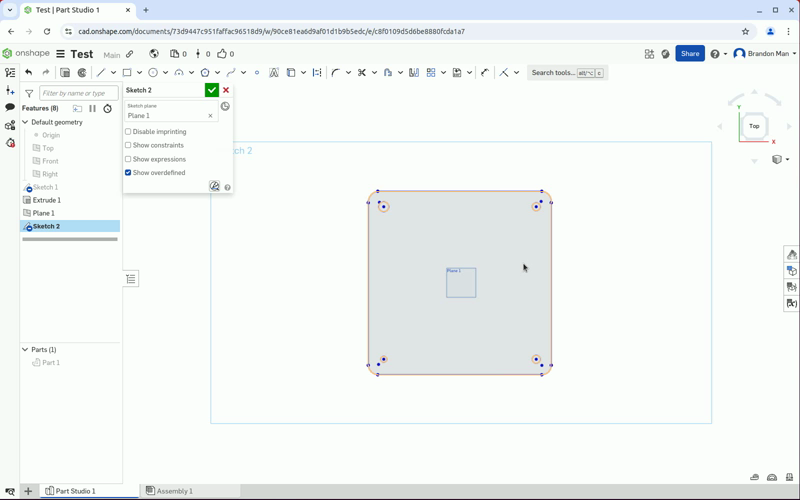
click(523, 263)
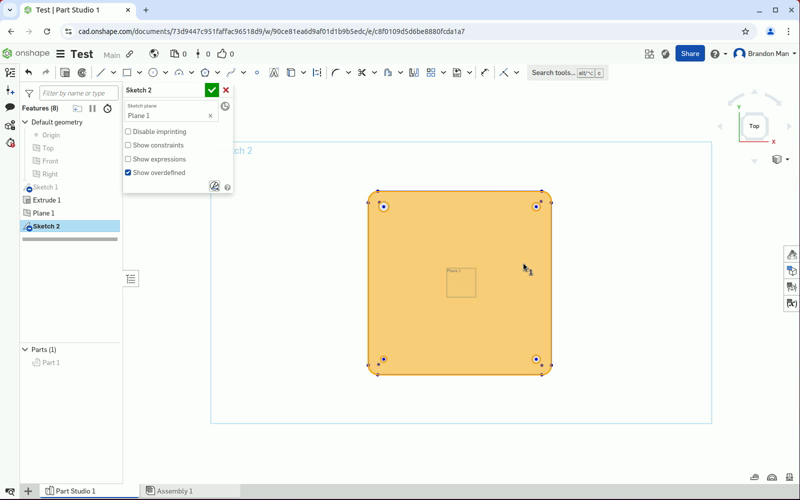
mouse_move(73, 352)
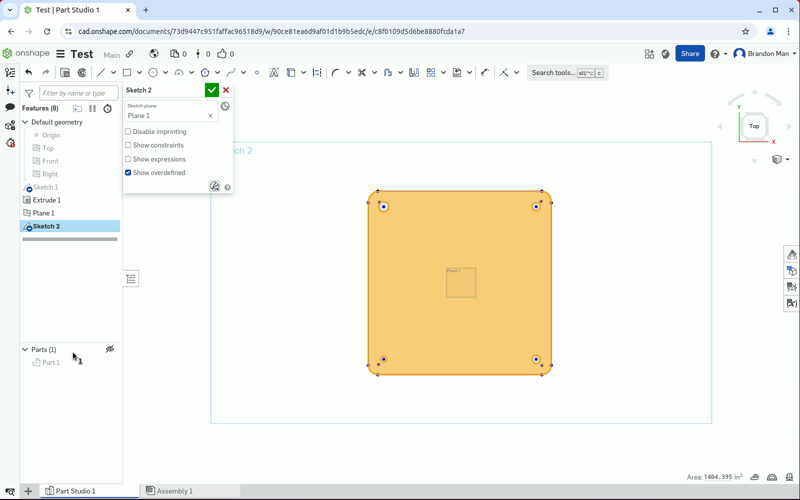
key(shift+y)
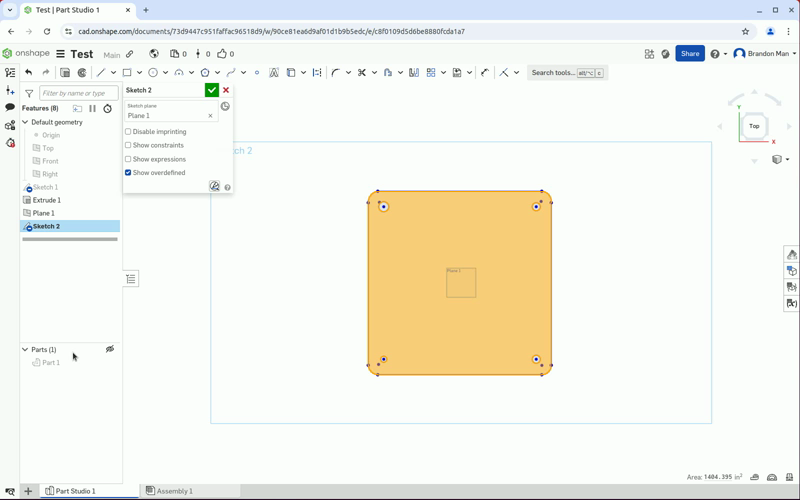
key(shift+e)
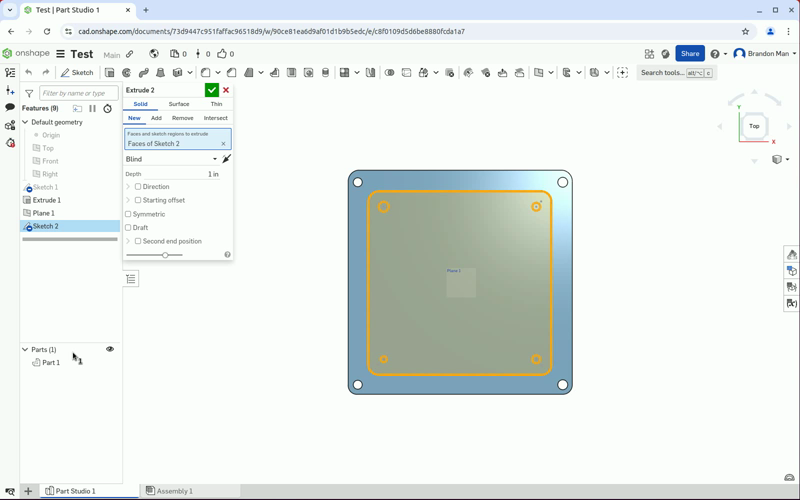
mouse_move(143, 106)
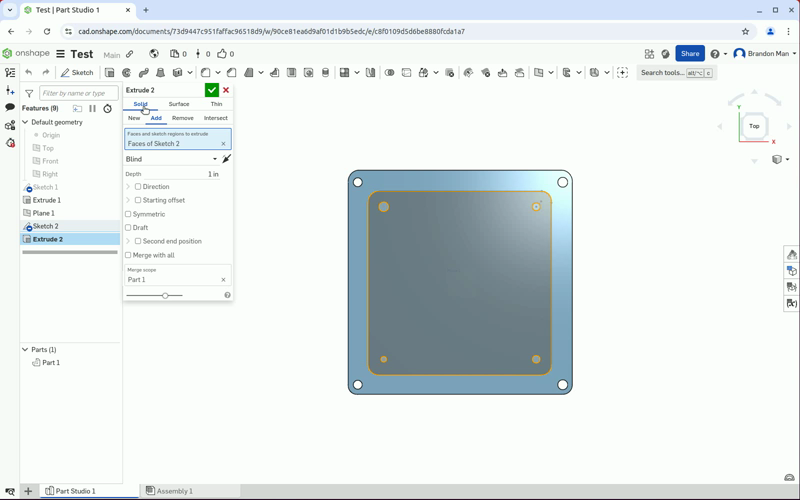
click(143, 106)
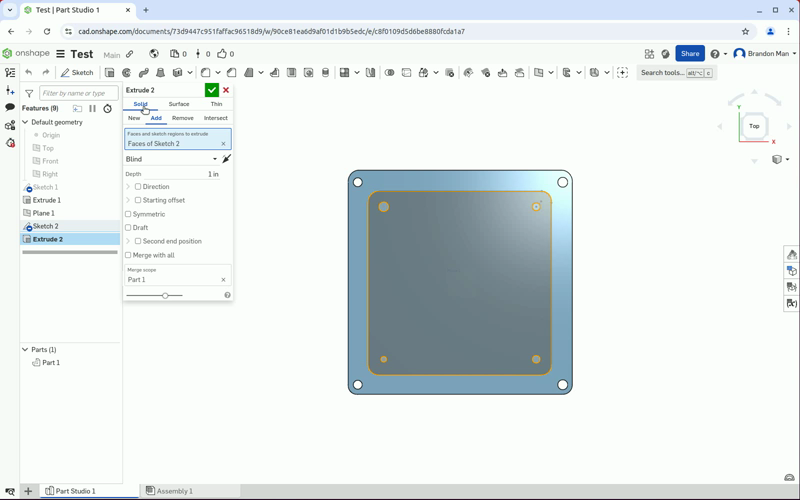
mouse_move(137, 120)
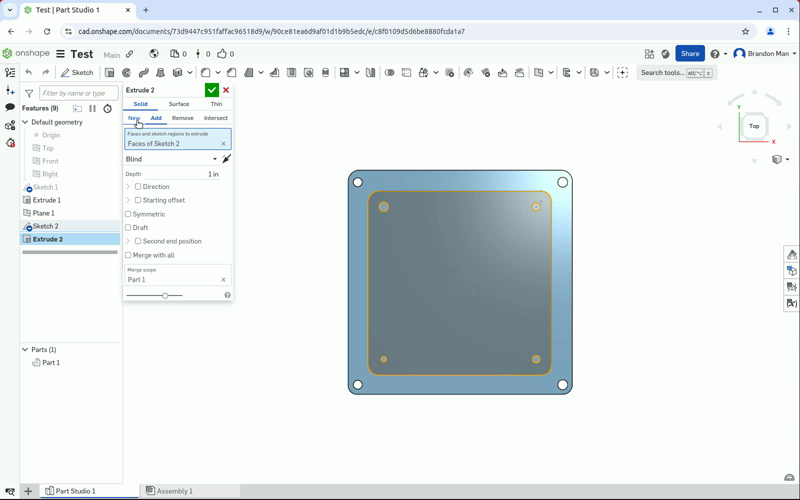
click(137, 120)
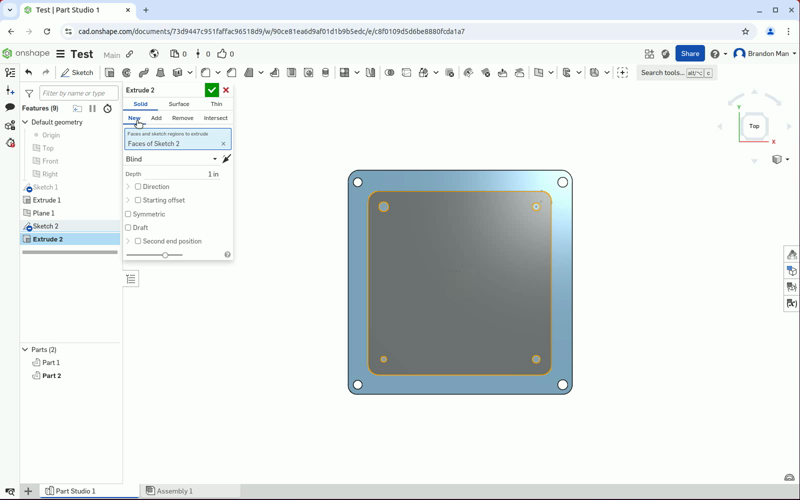
key(tab, 4)
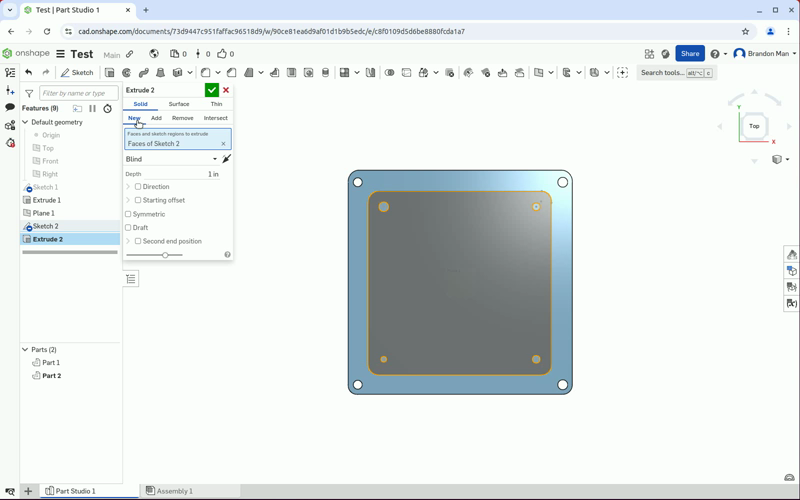
text(0.963)
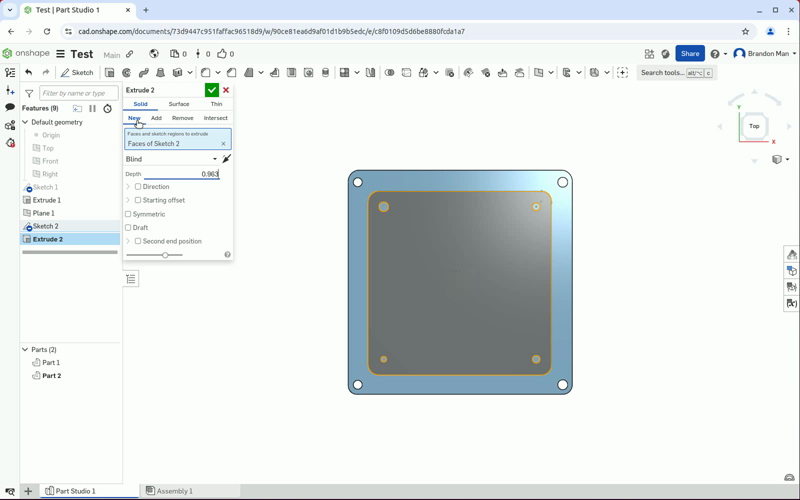
key(enter)
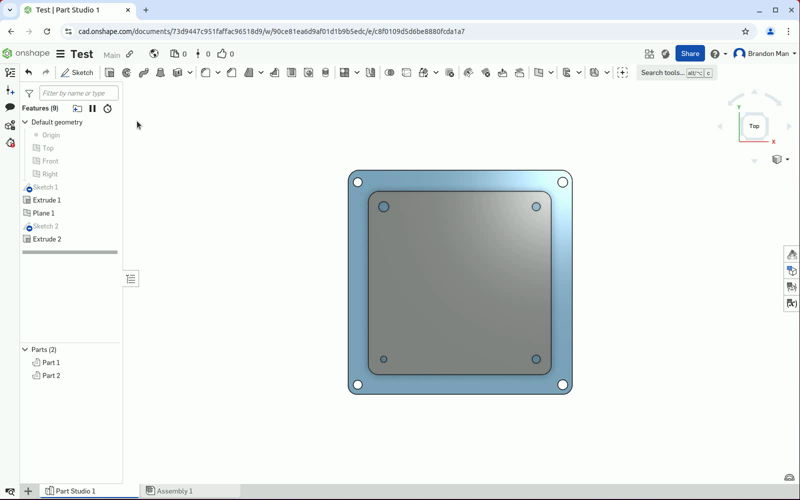
key(shift+h)
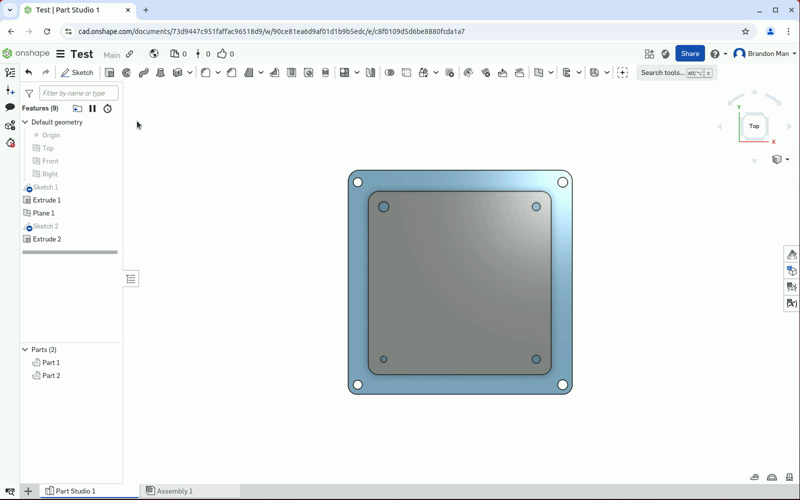
key(shift+h)
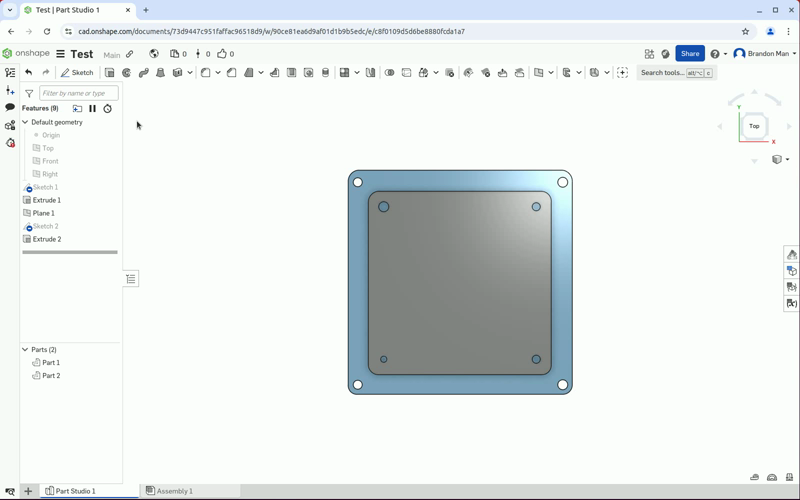
key(shift+7)
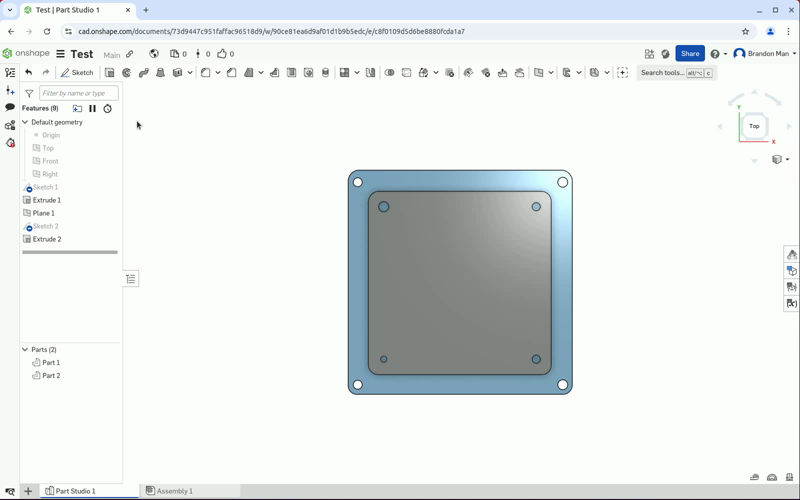
key(up, 3)
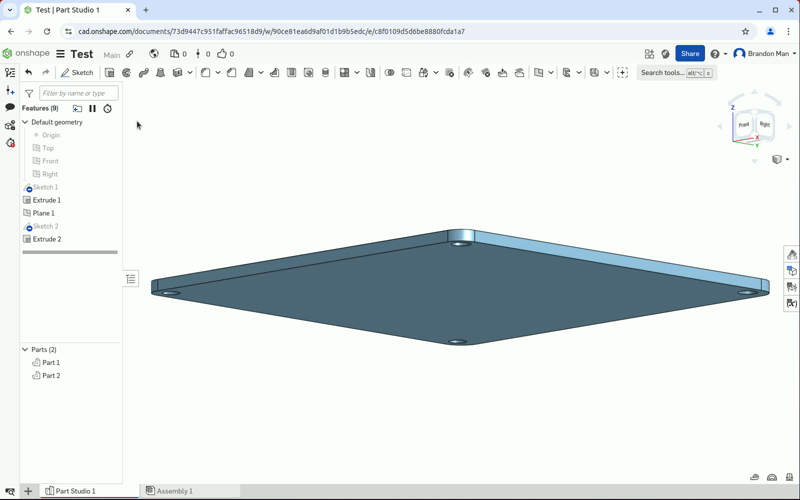
key(left, 3)
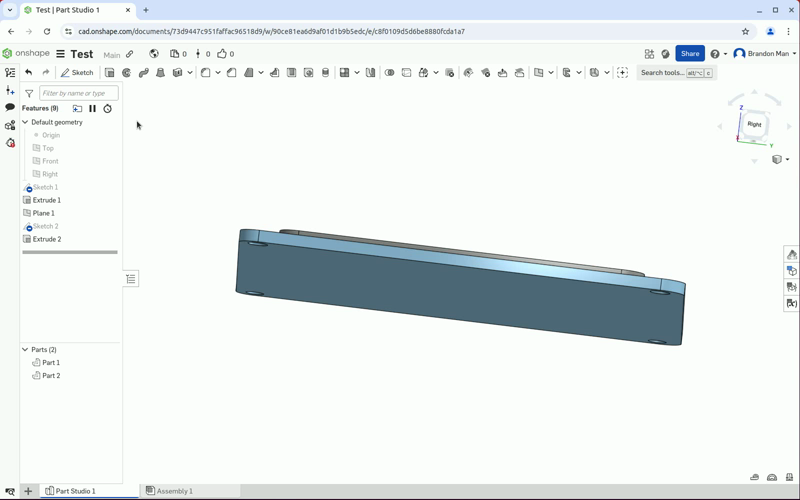
key(right, 3)
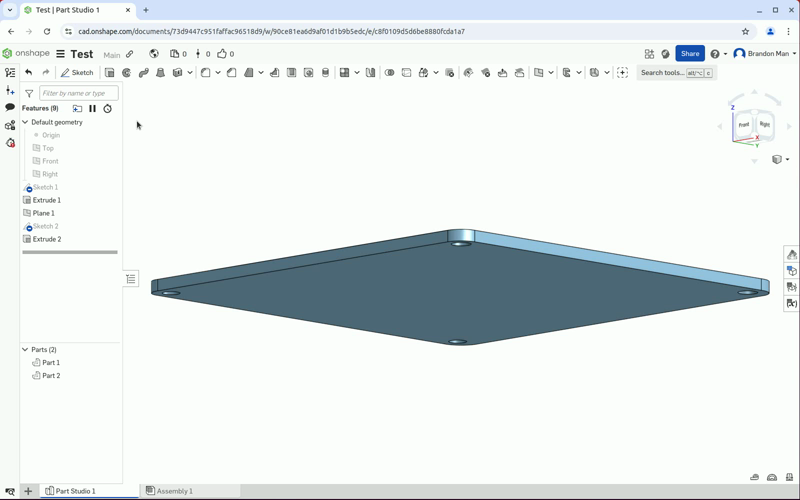
key(down, 3)
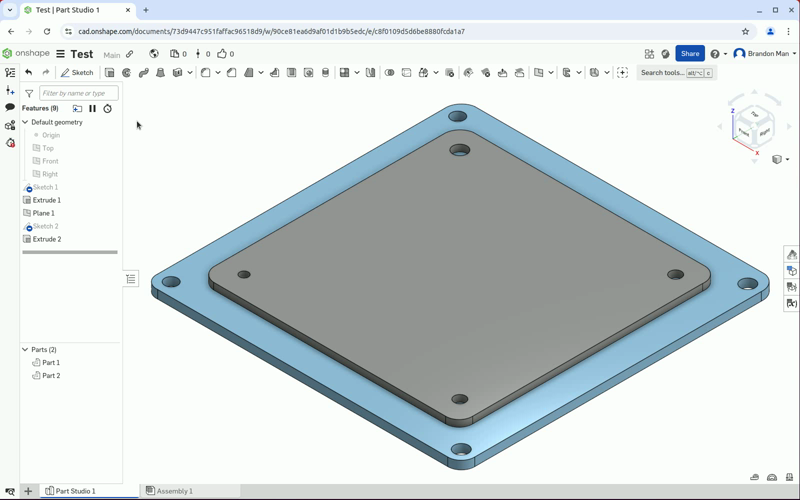
mouse_move(73, 189)
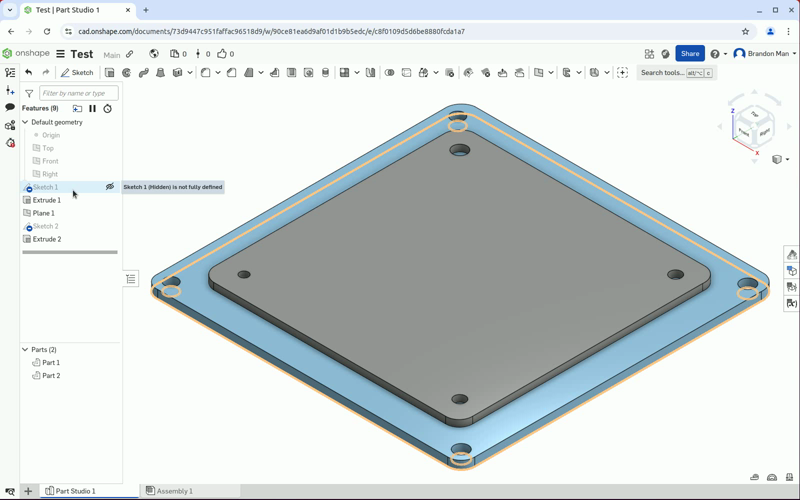
click(73, 189)